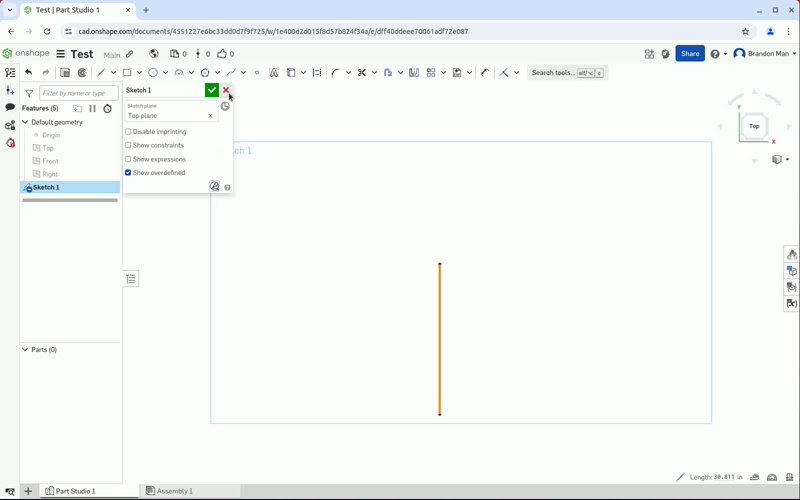
key(shift+h)
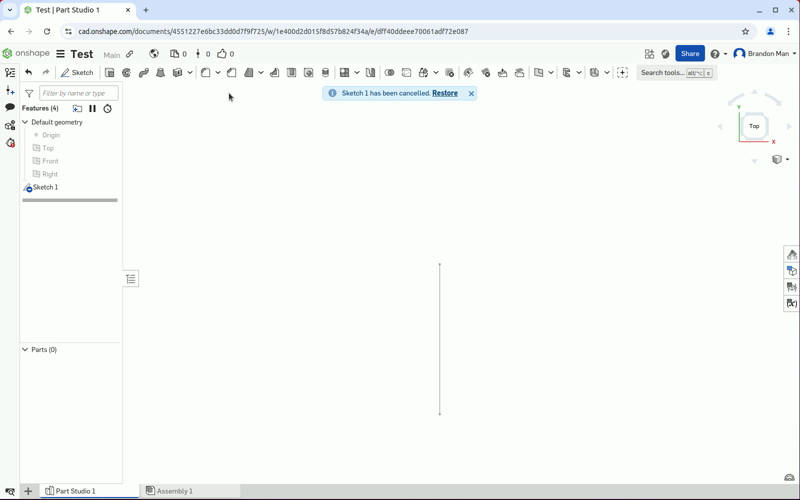
mouse_move(73, 352)
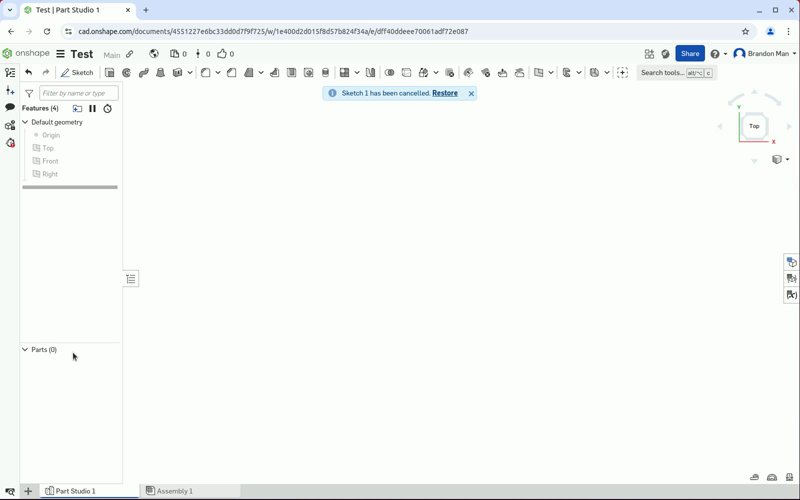
key(y)
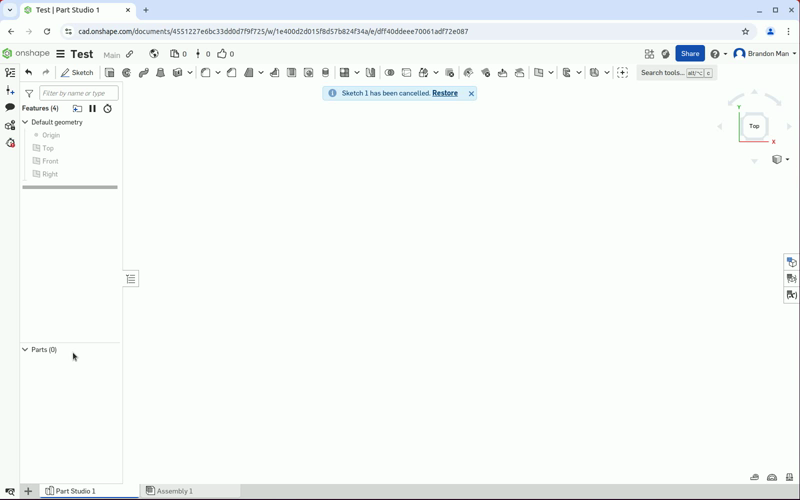
key(shift+p)
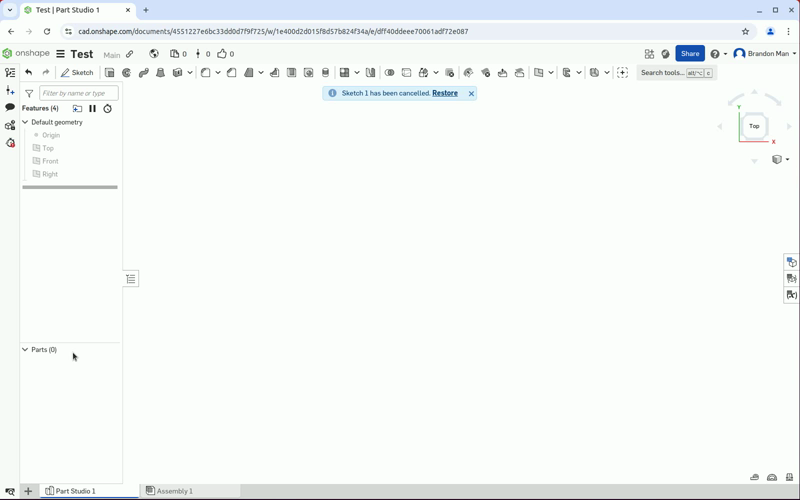
key(space)
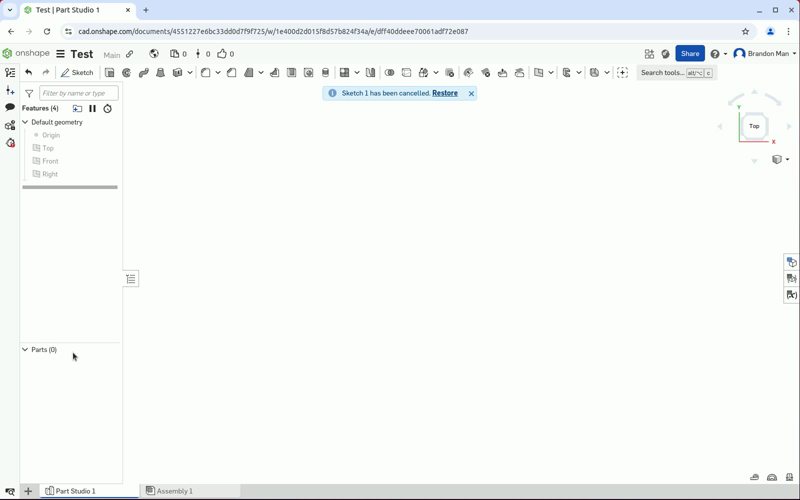
key_down(shift)
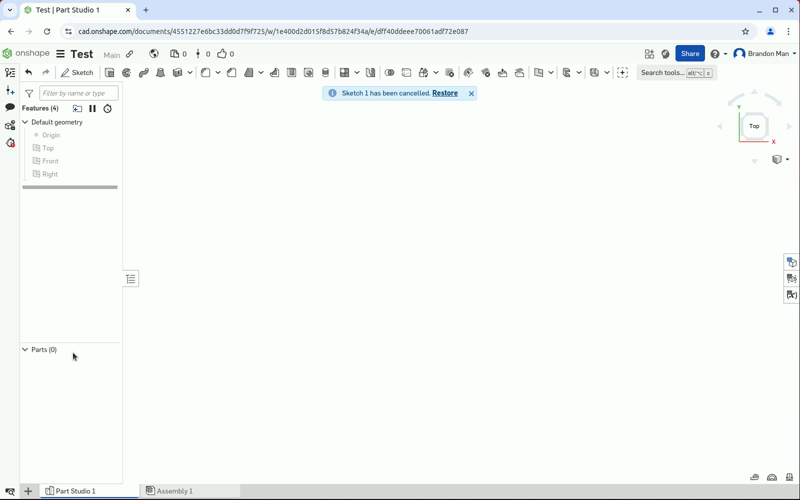
key(up)
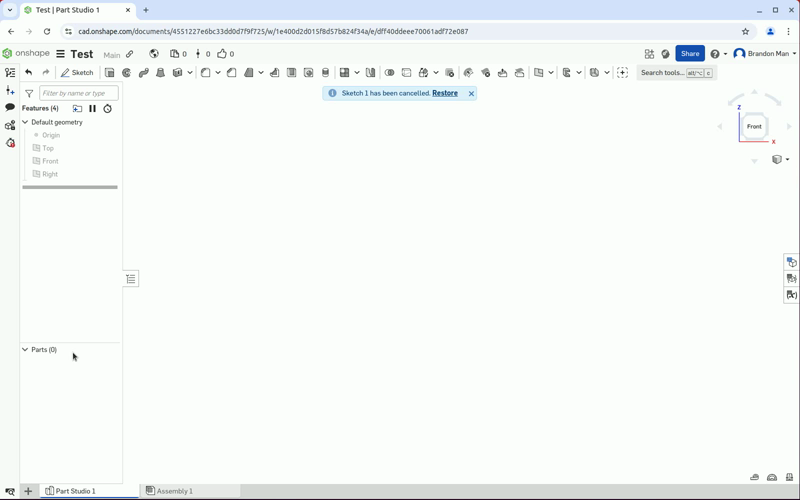
key_up(shift)
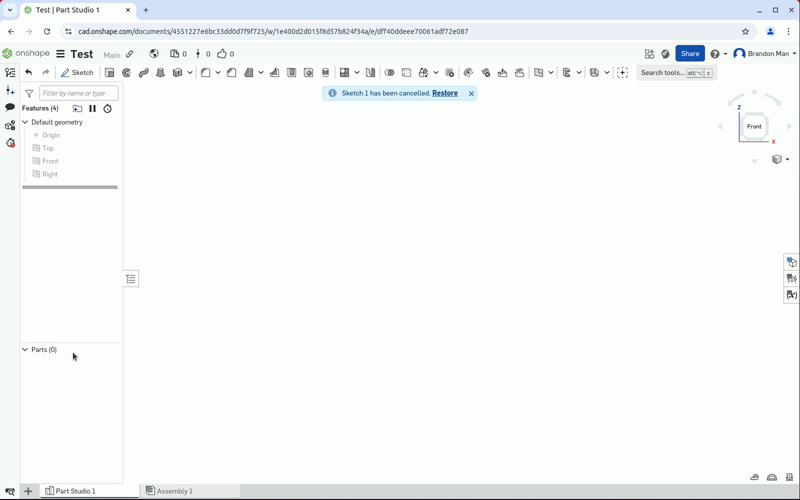
mouse_move(73, 352)
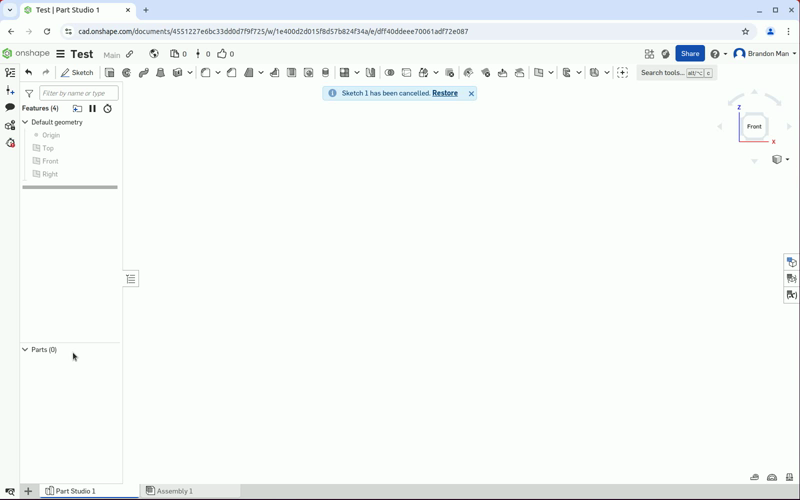
key(shift+y)
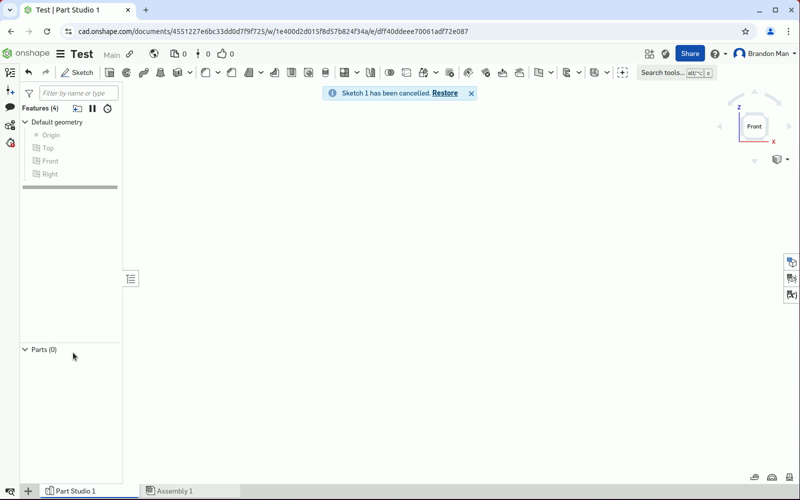
key(shift+s)
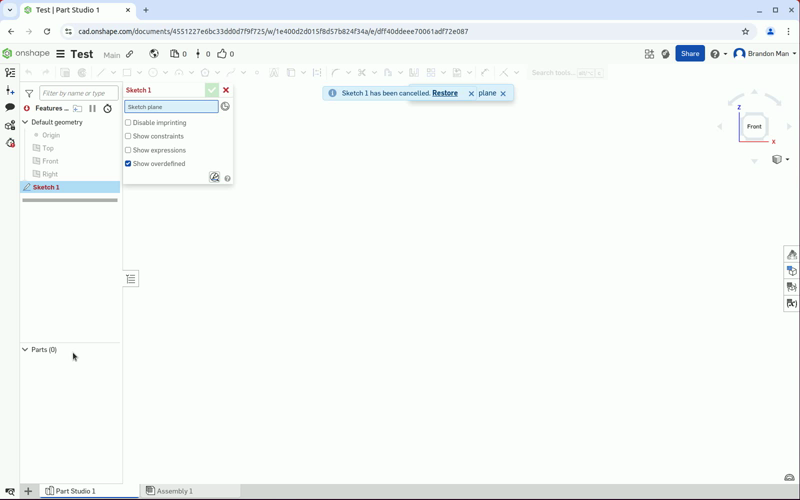
mouse_move(73, 163)
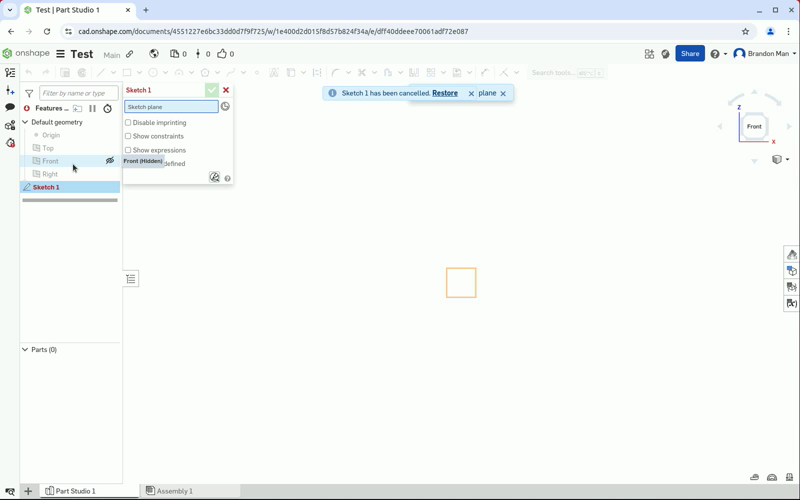
click(73, 163)
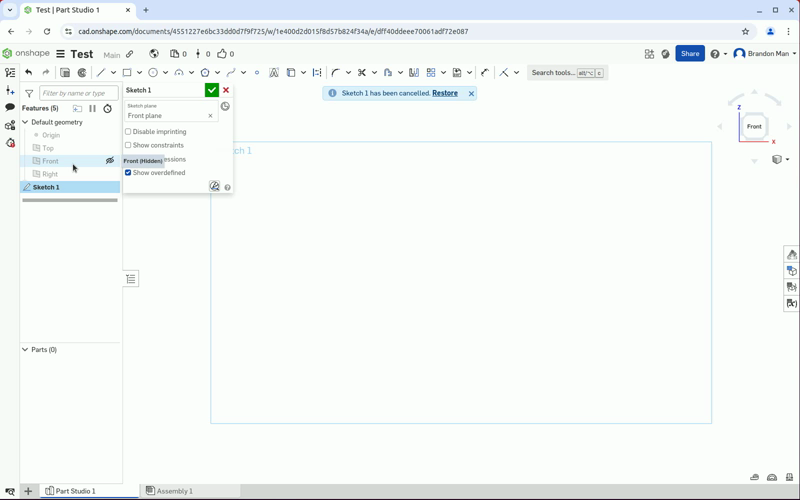
mouse_move(73, 352)
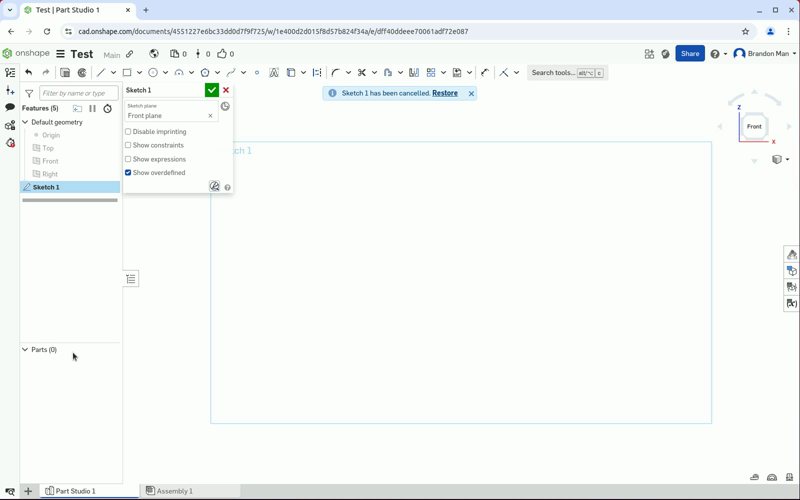
key(y)
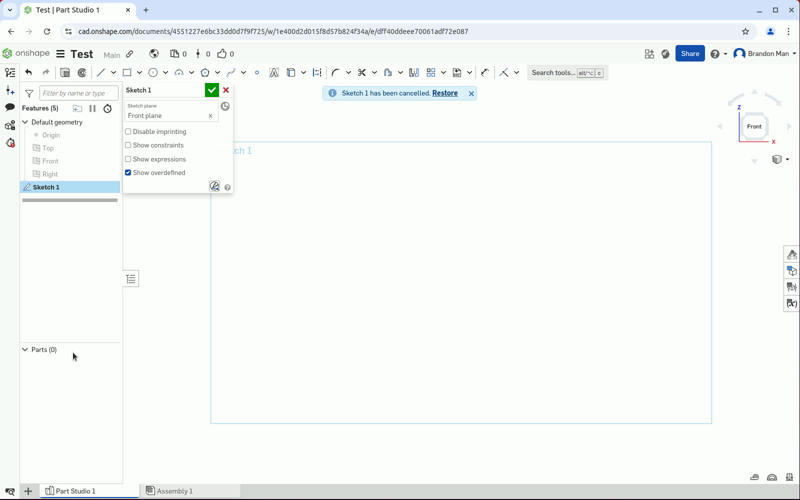
key(l)
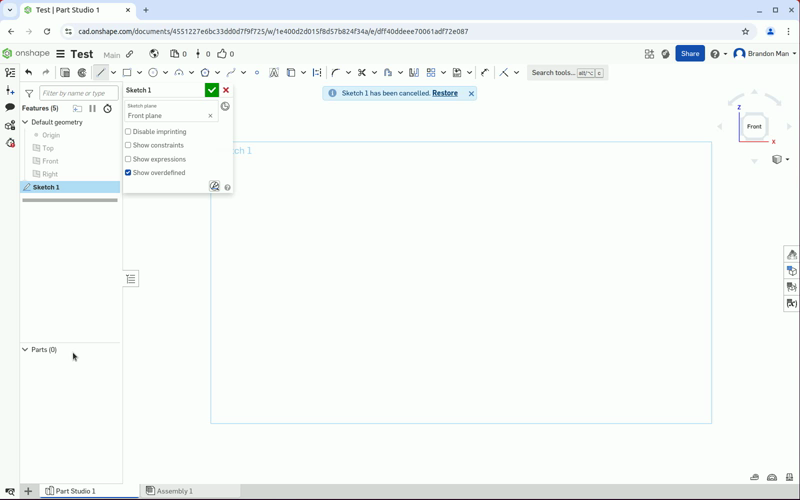
key_down(shift)
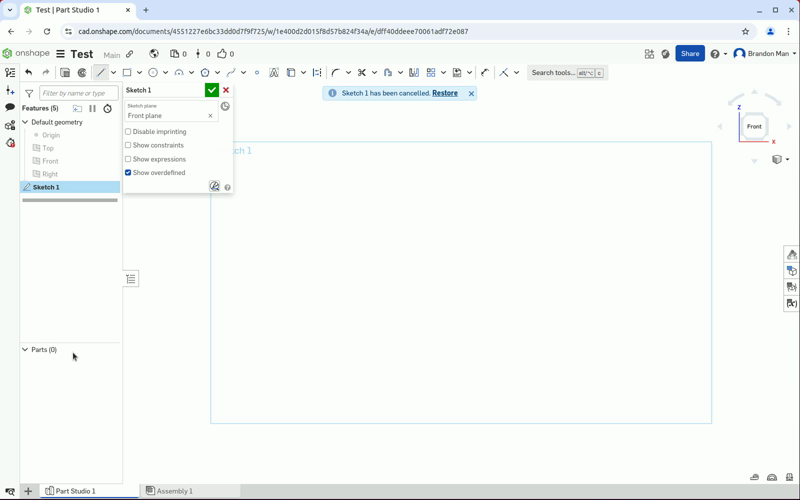
mouse_move(460, 282)
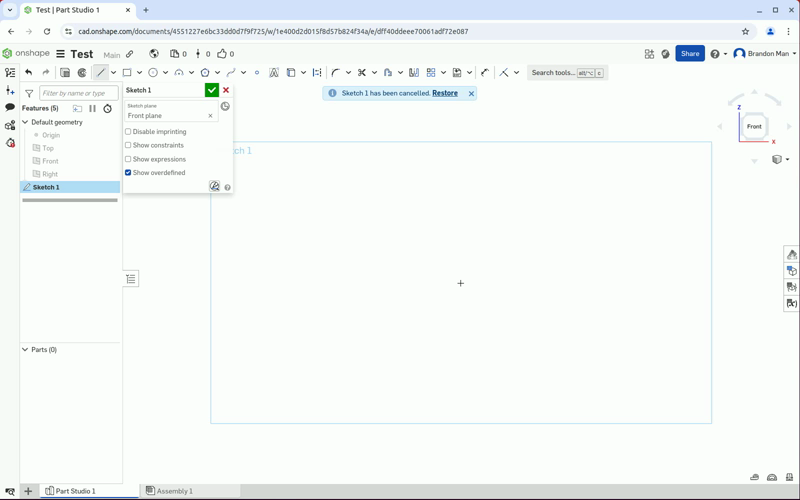
click(460, 282)
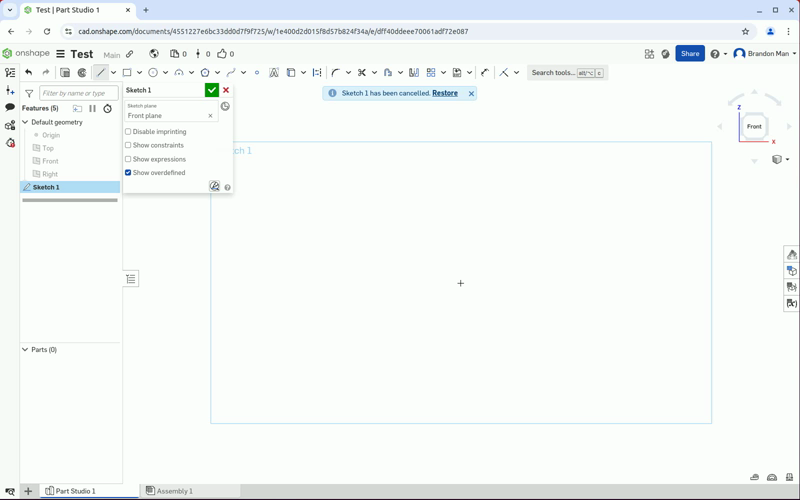
key_up(shift)
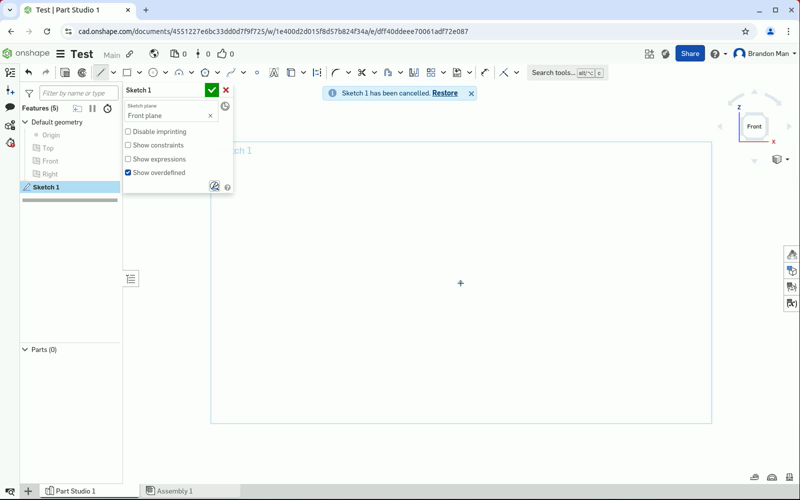
key_down(shift)
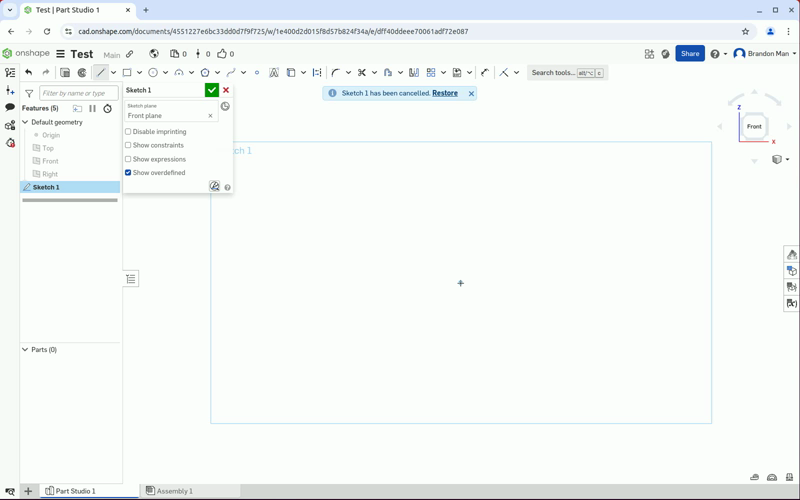
mouse_move(573, 282)
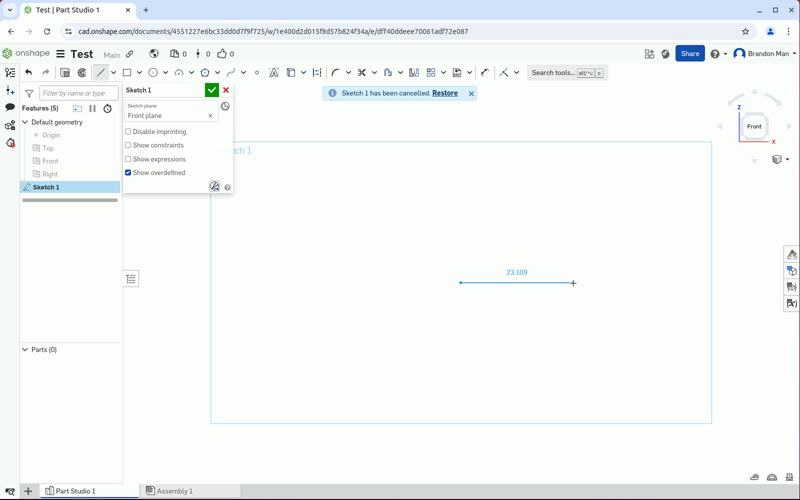
click(573, 282)
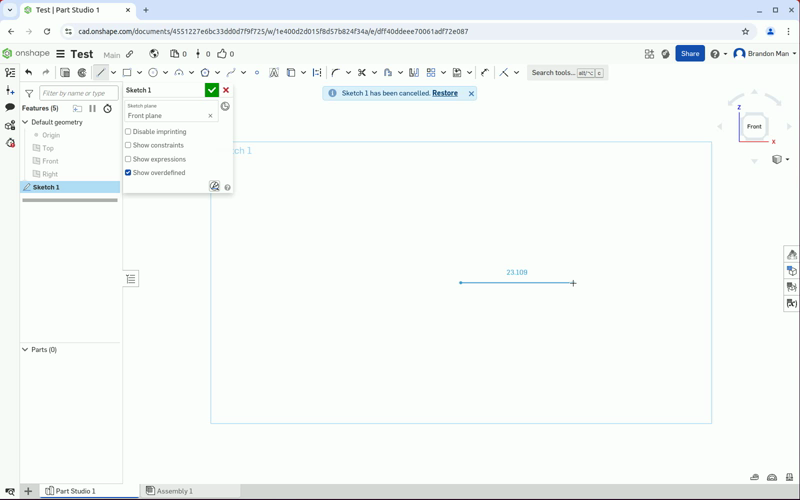
key_up(shift)
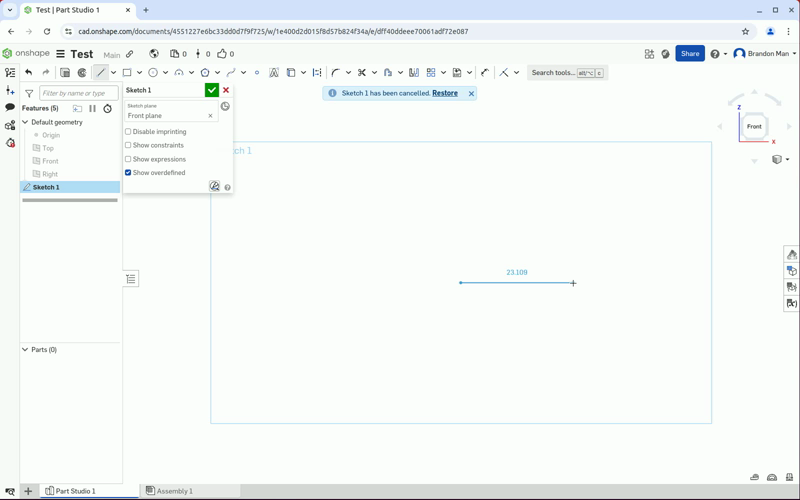
key_down(shift)
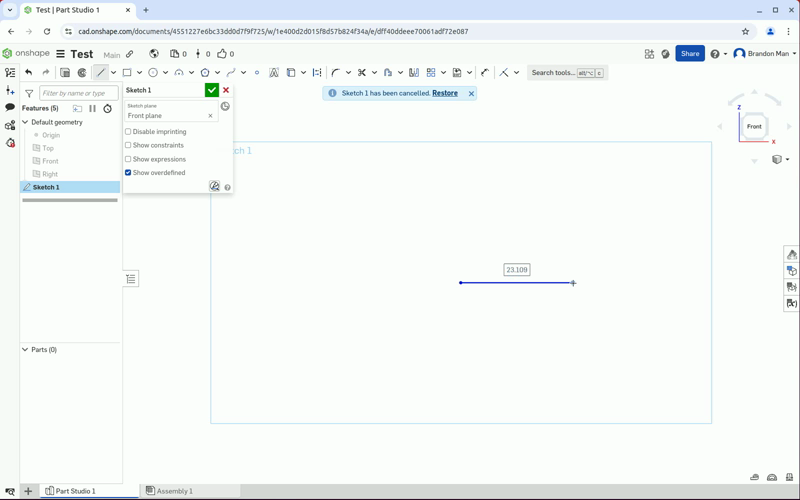
mouse_move(589, 282)
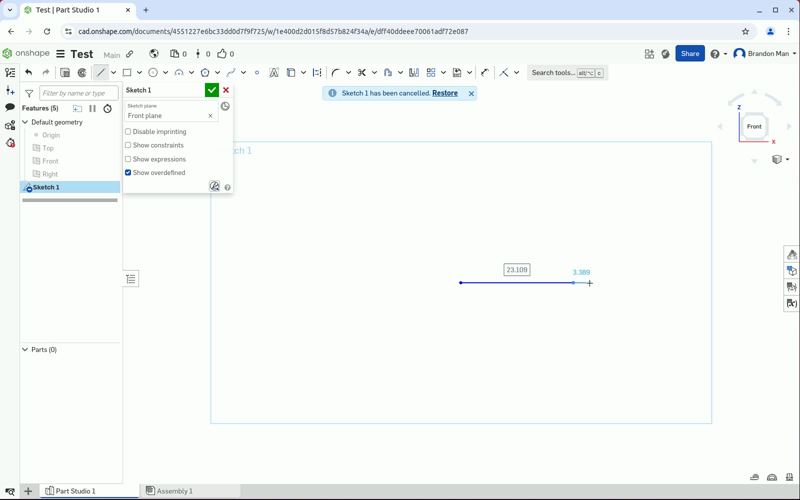
mouse_move(573, 223)
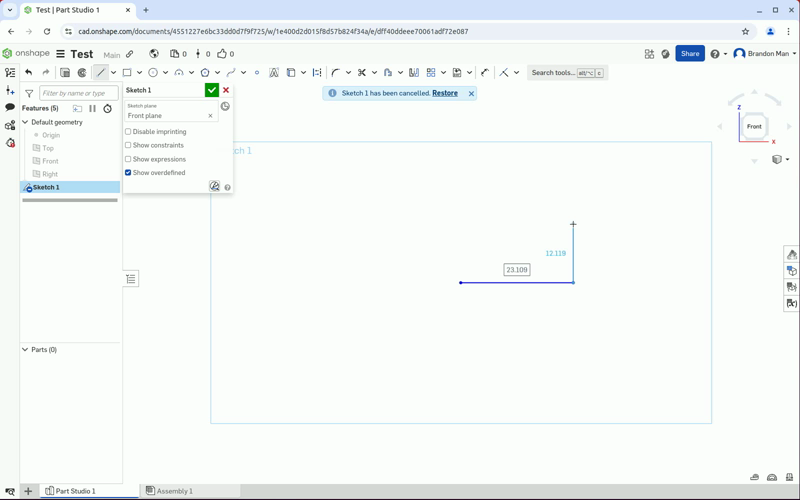
click(573, 223)
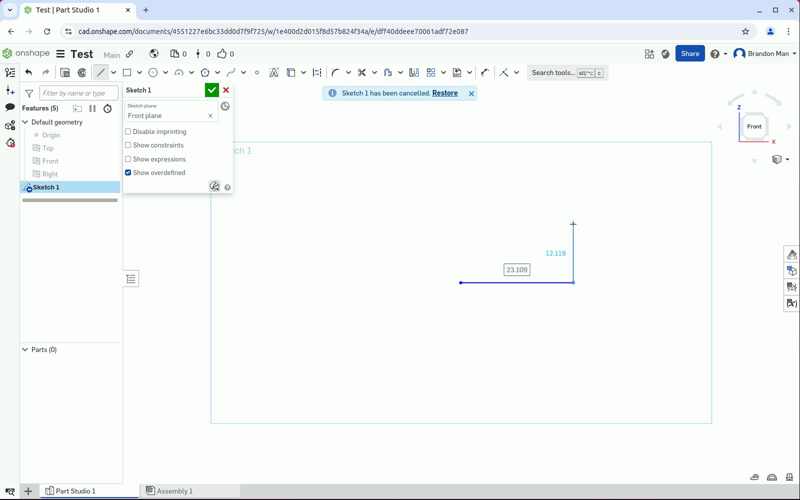
key_up(shift)
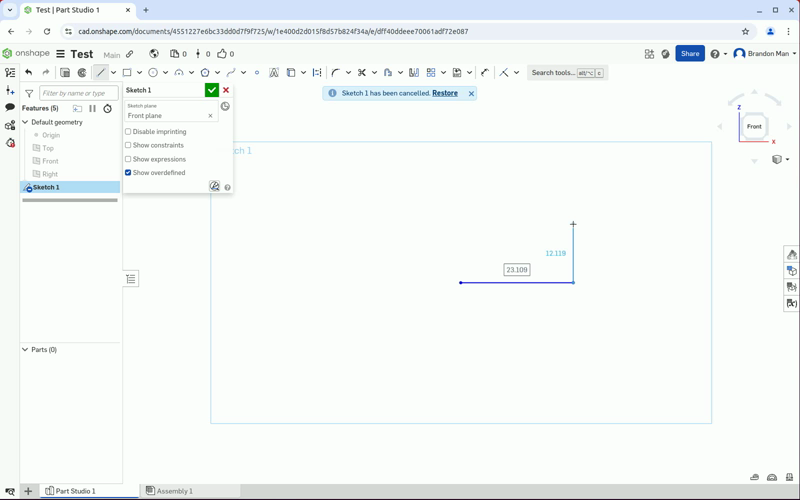
key_down(shift)
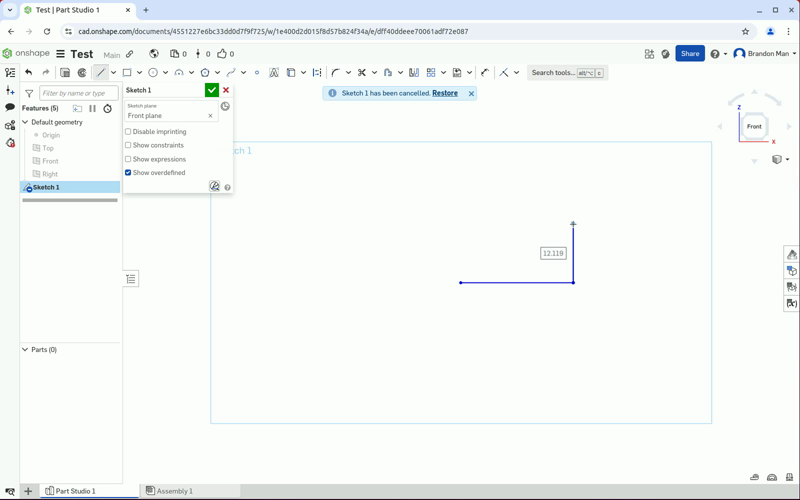
mouse_move(460, 223)
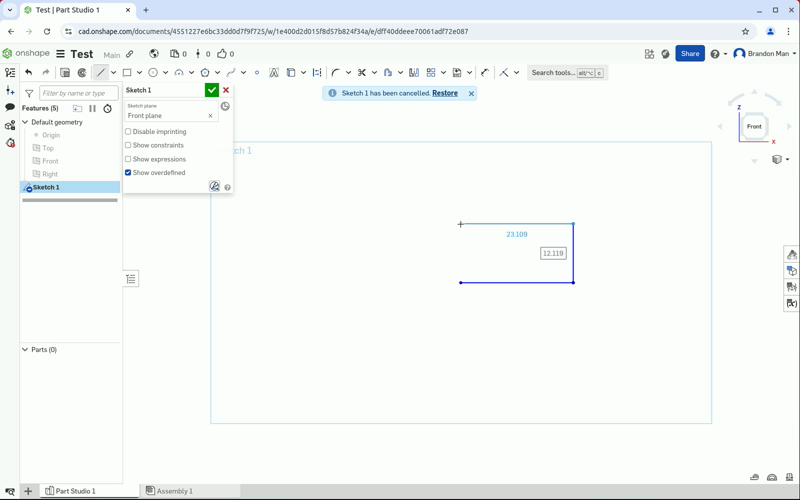
click(460, 223)
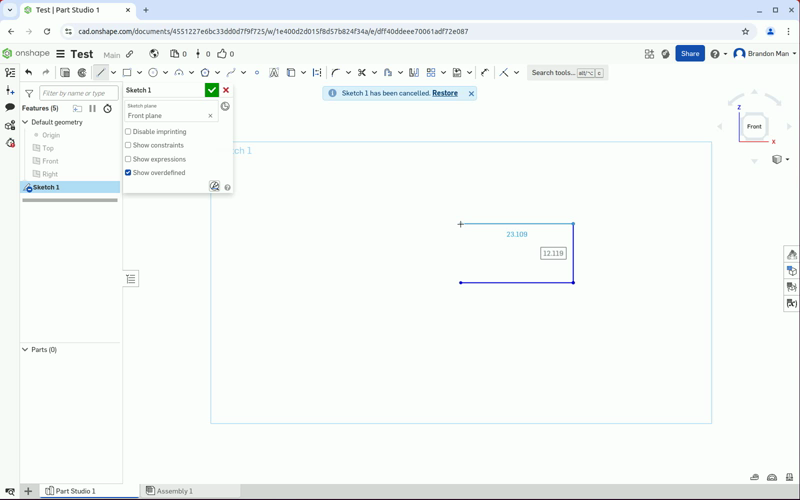
key_up(shift)
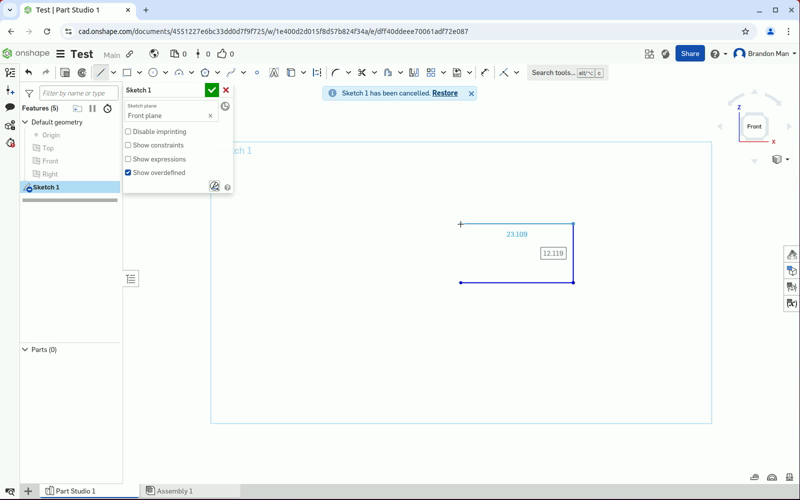
mouse_move(490, 223)
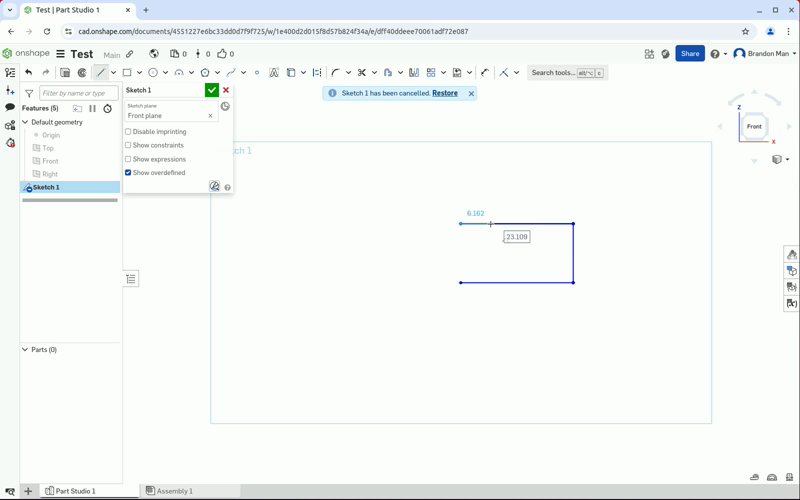
key_down(shift)
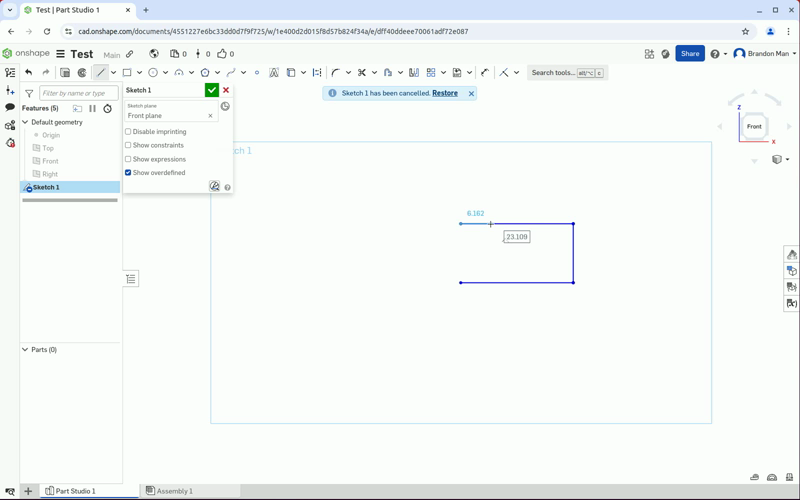
mouse_move(460, 282)
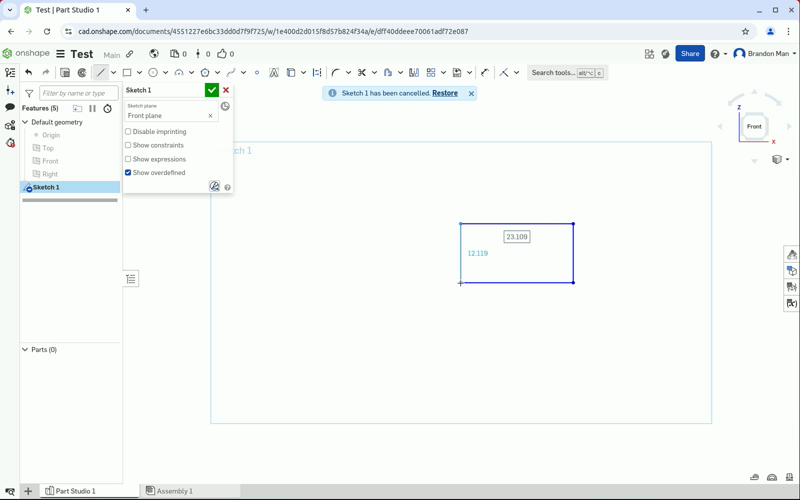
key_up(shift)
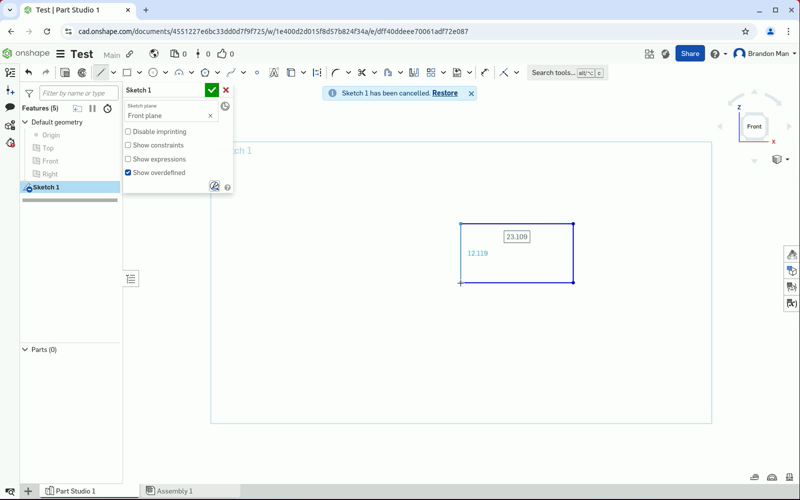
click(460, 282)
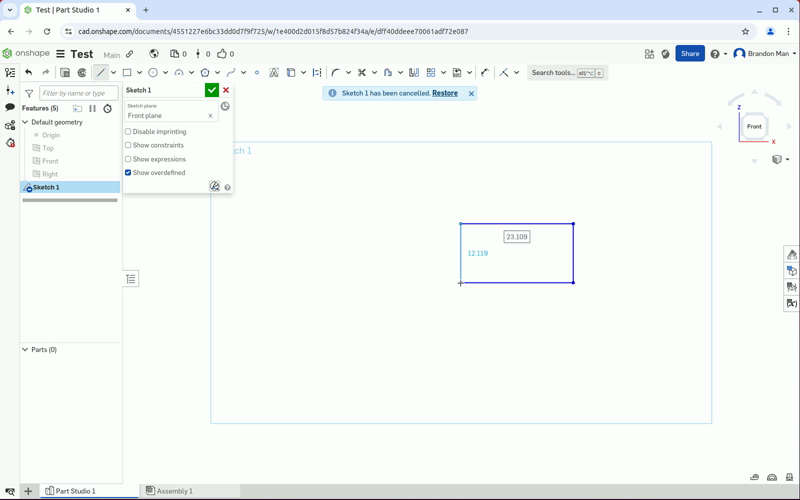
key(esc)
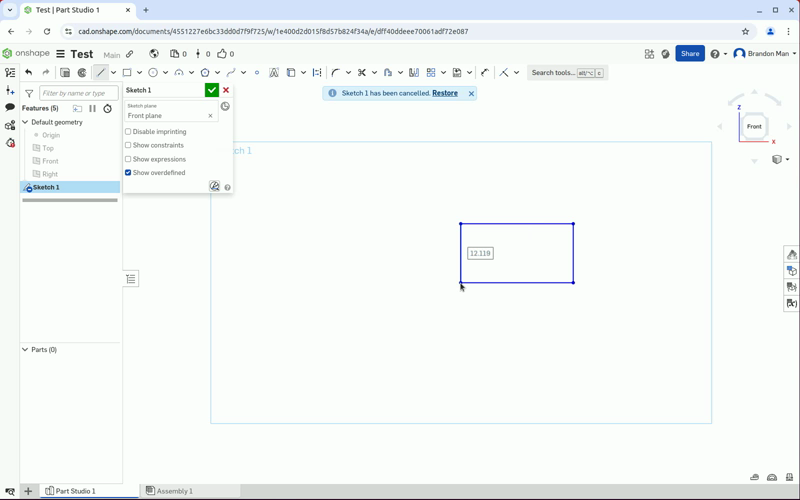
key(l)
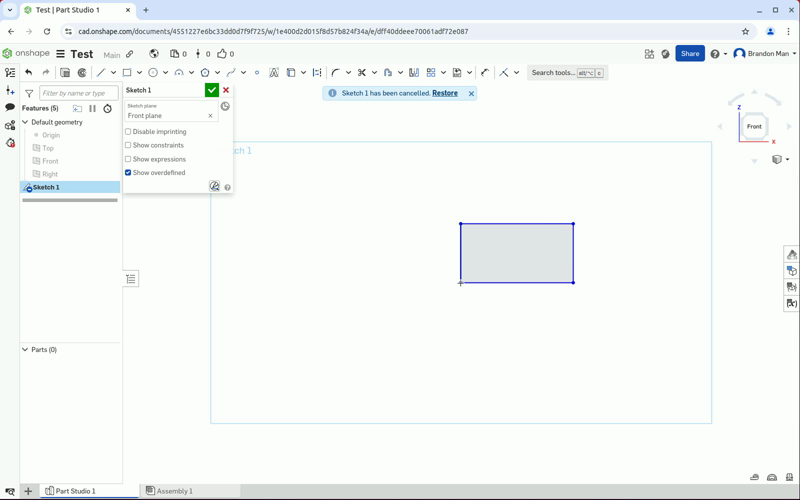
key_down(shift)
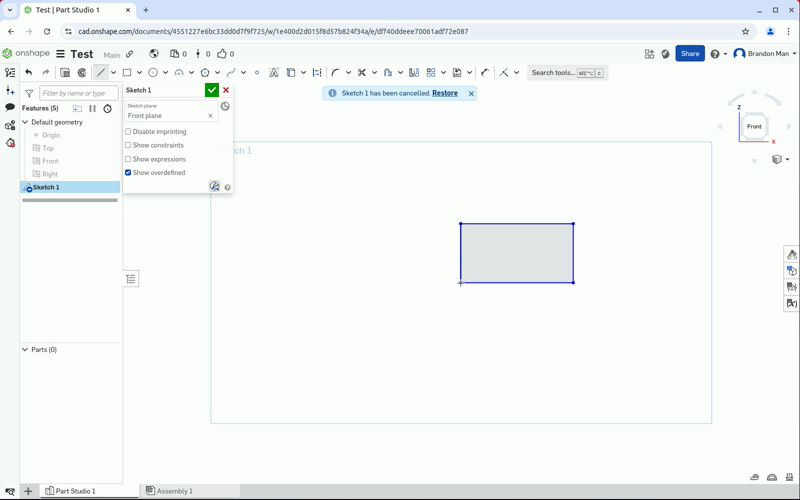
mouse_move(480, 262)
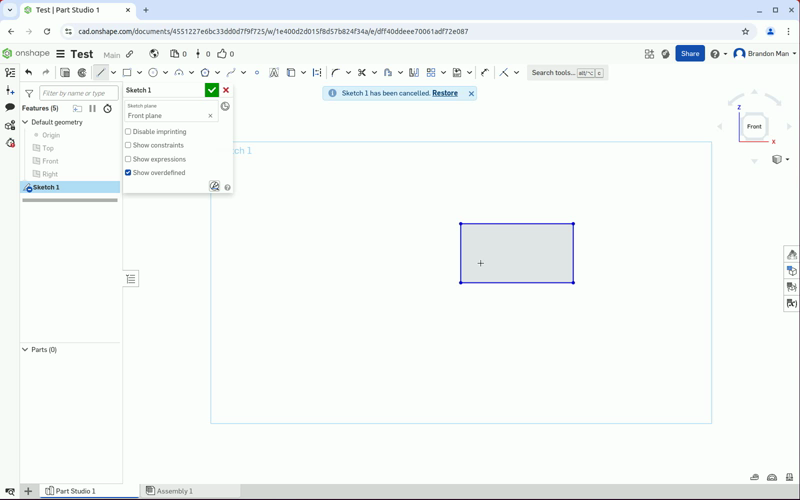
click(480, 262)
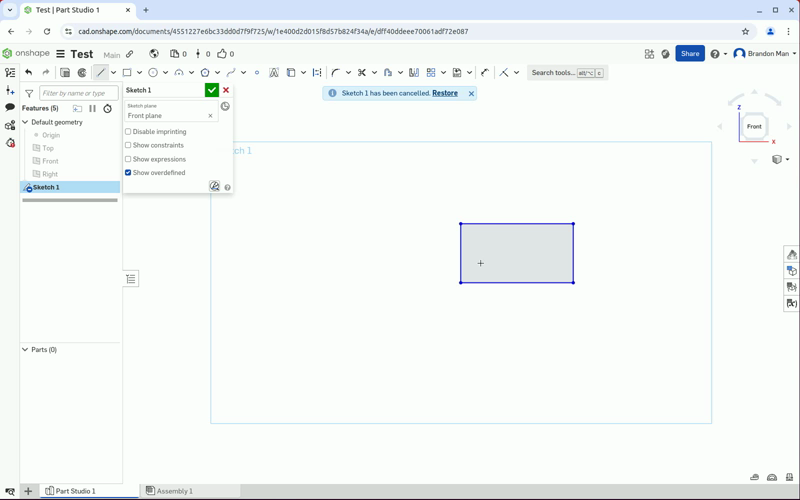
key_up(shift)
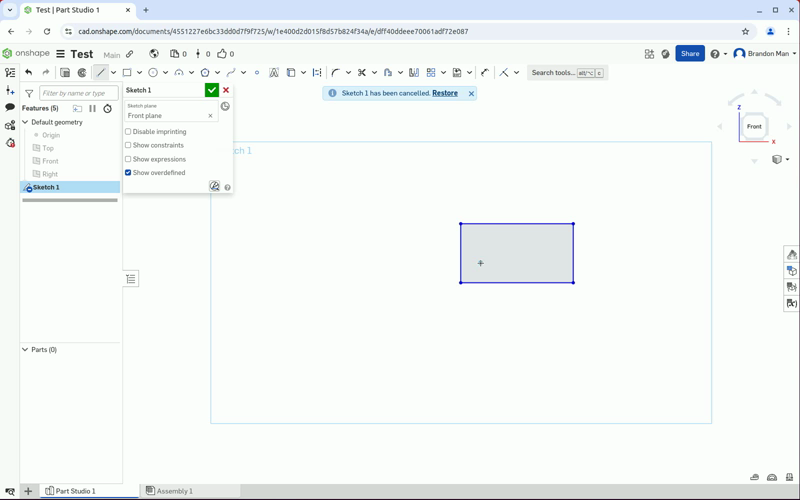
key_down(shift)
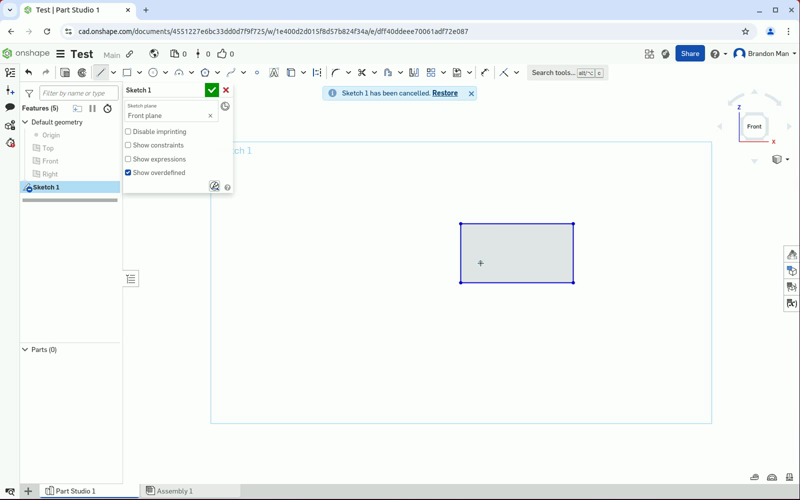
mouse_move(510, 262)
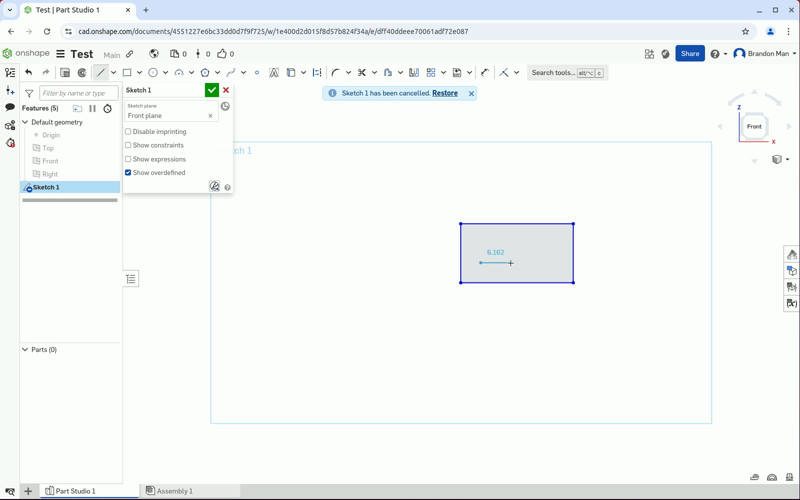
mouse_move(499, 262)
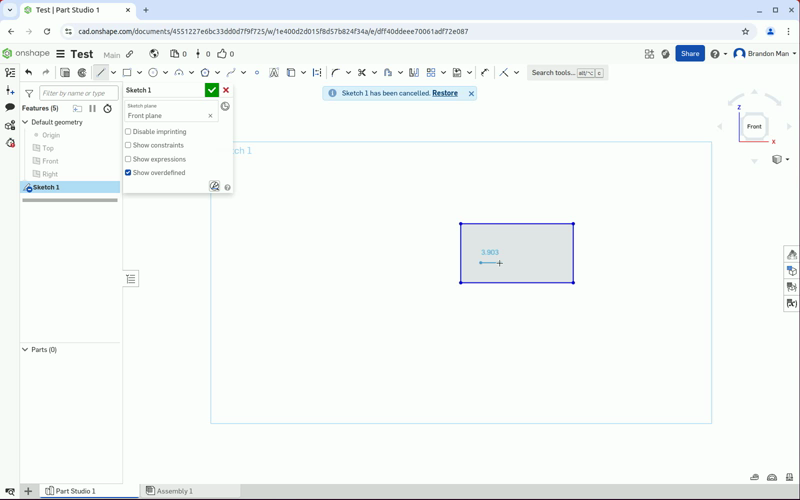
click(499, 262)
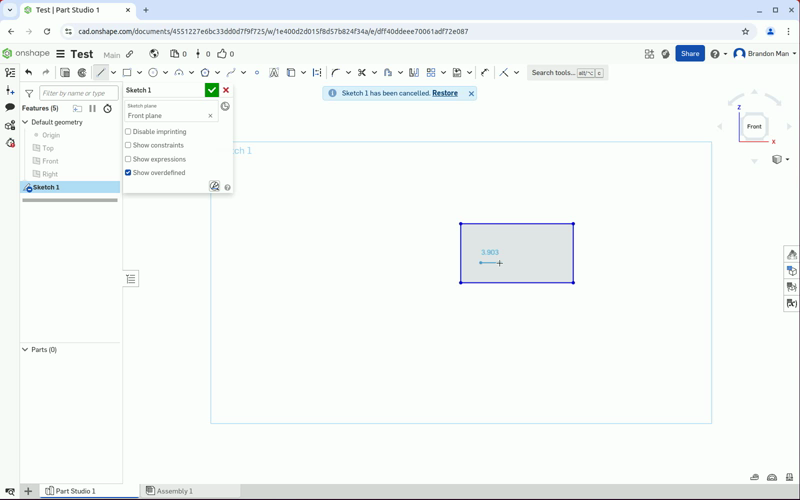
key_up(shift)
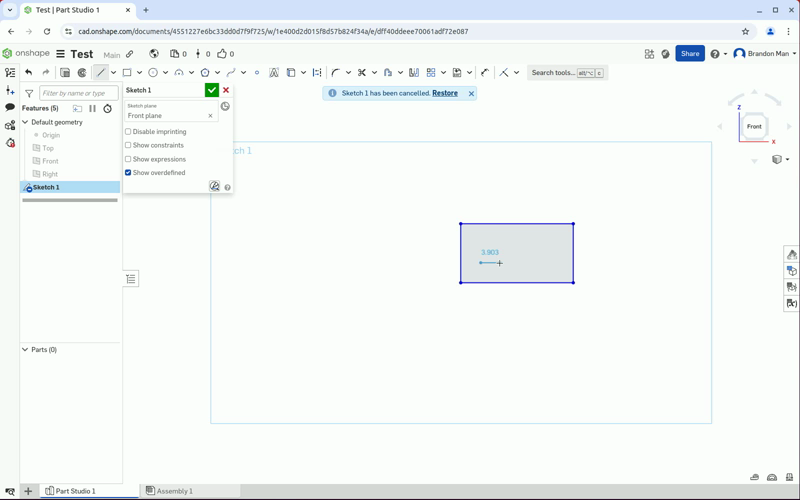
key_down(shift)
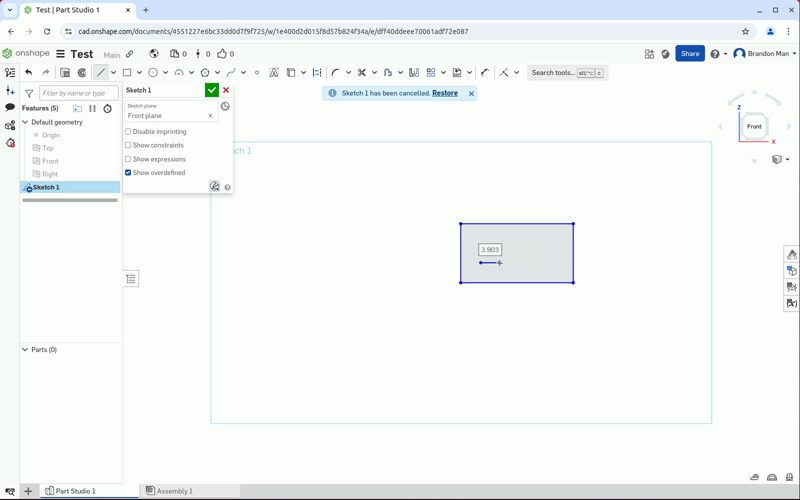
mouse_move(529, 262)
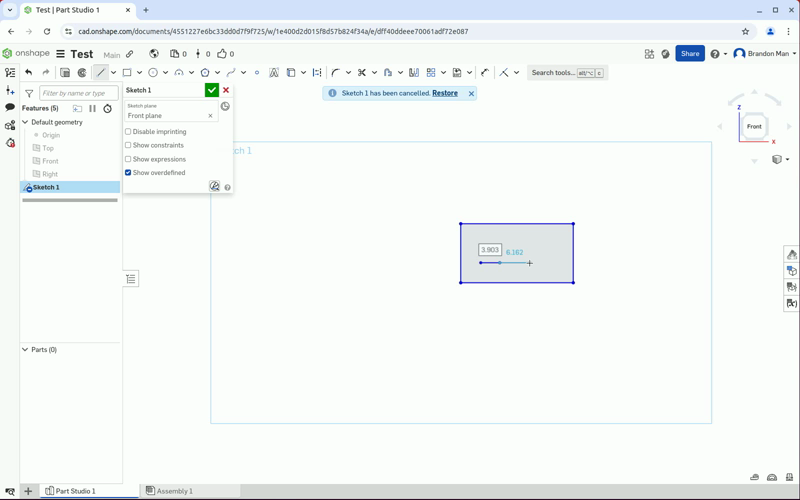
mouse_move(499, 243)
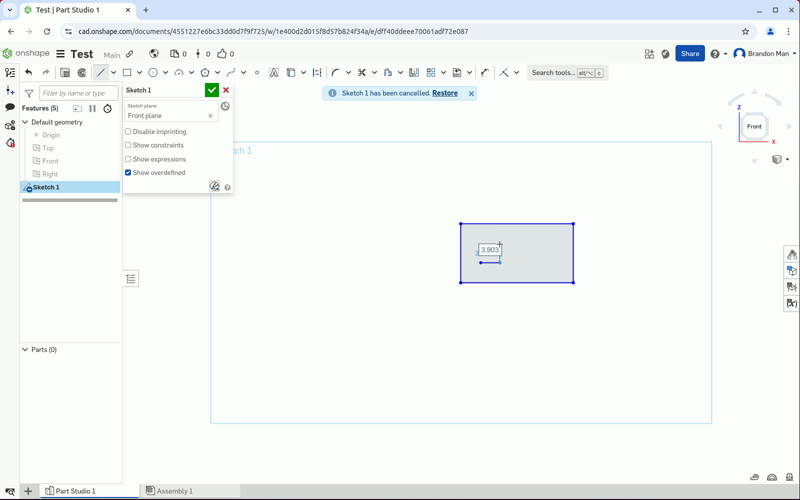
click(499, 243)
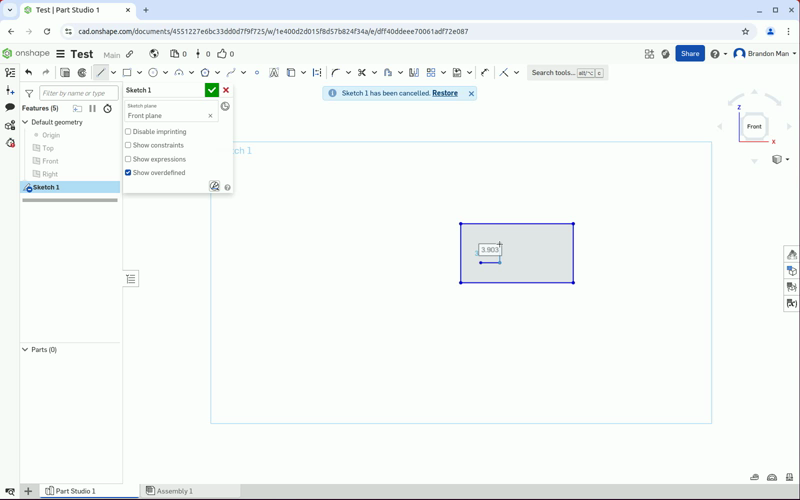
key_up(shift)
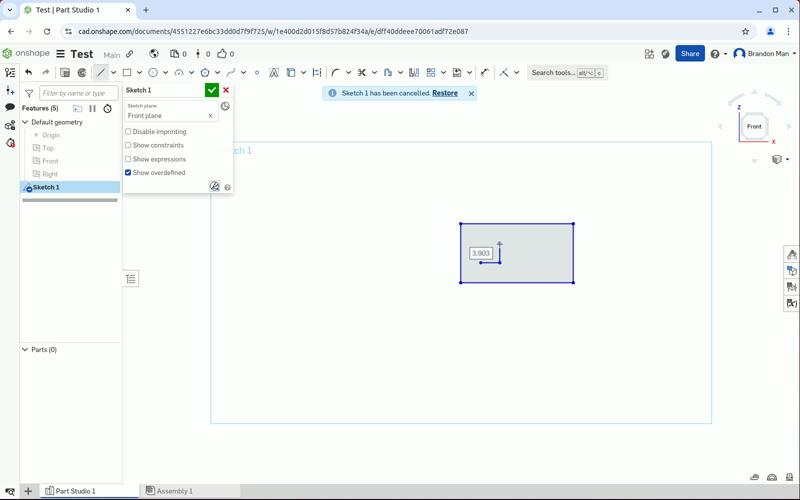
key_down(shift)
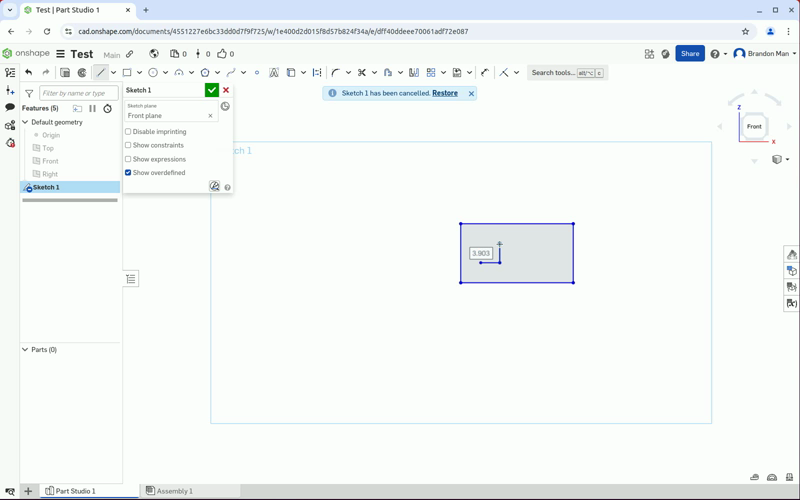
mouse_move(529, 243)
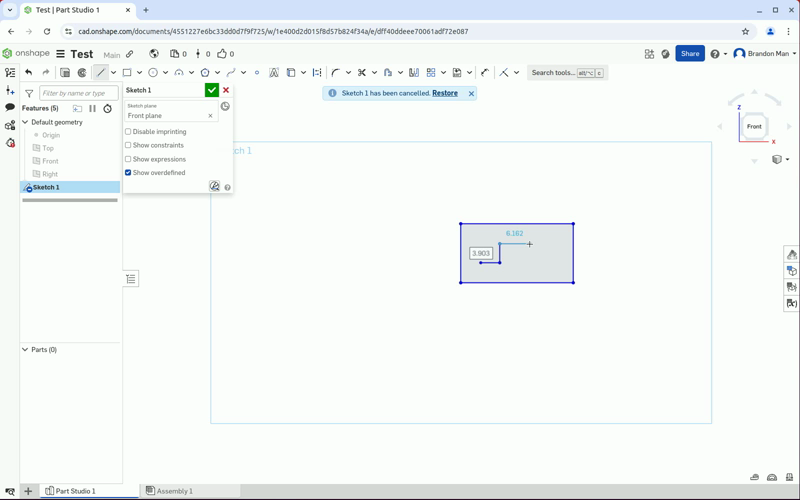
mouse_move(480, 243)
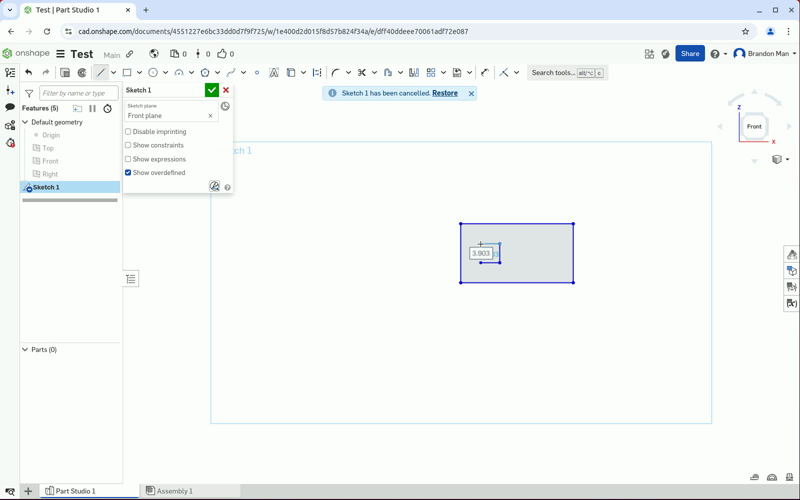
click(480, 243)
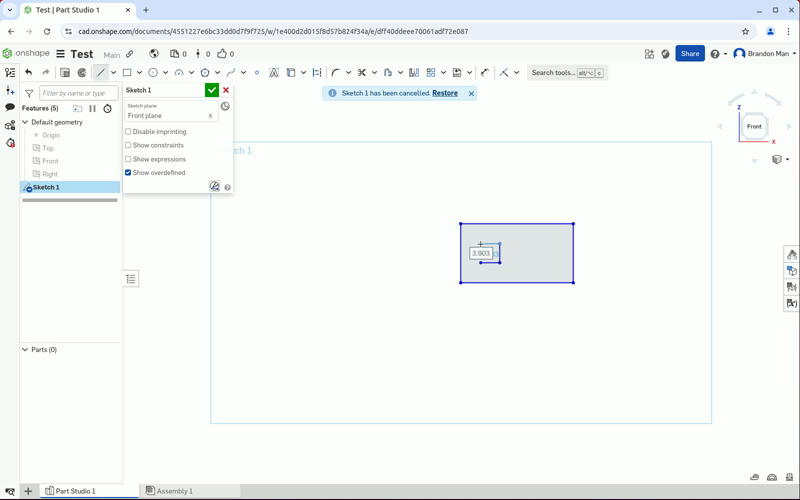
key_up(shift)
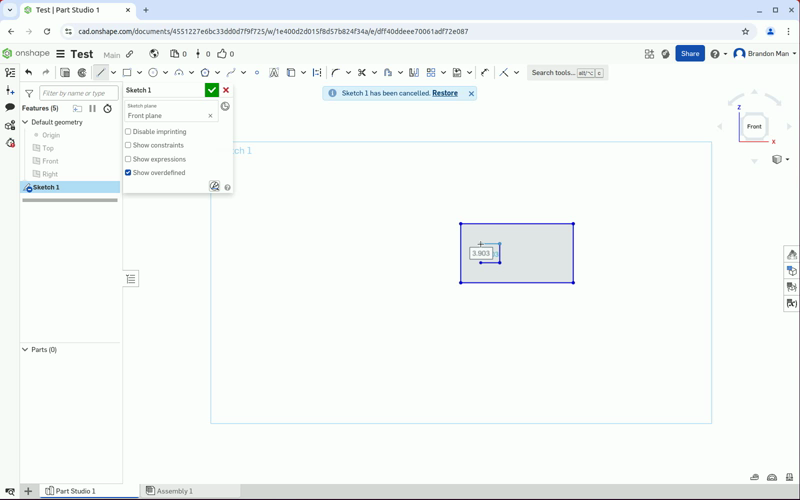
mouse_move(510, 243)
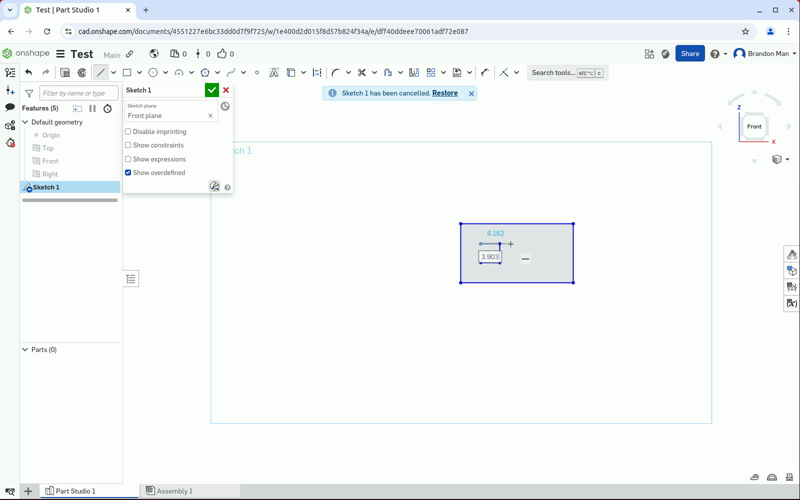
key_down(shift)
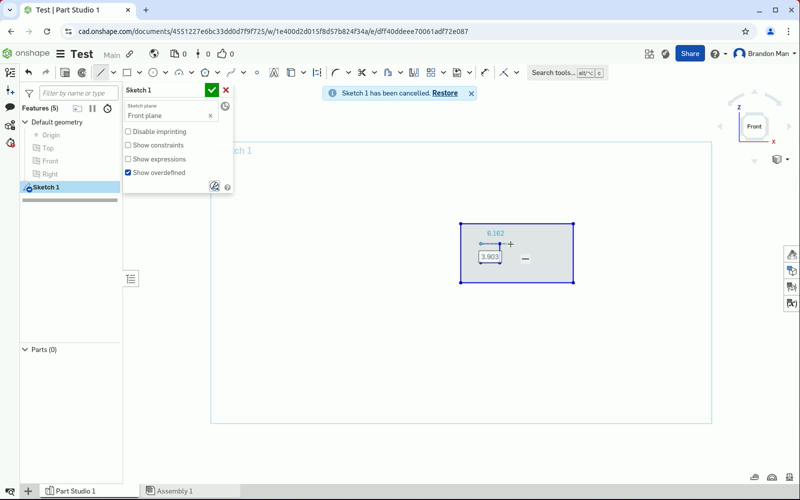
mouse_move(480, 262)
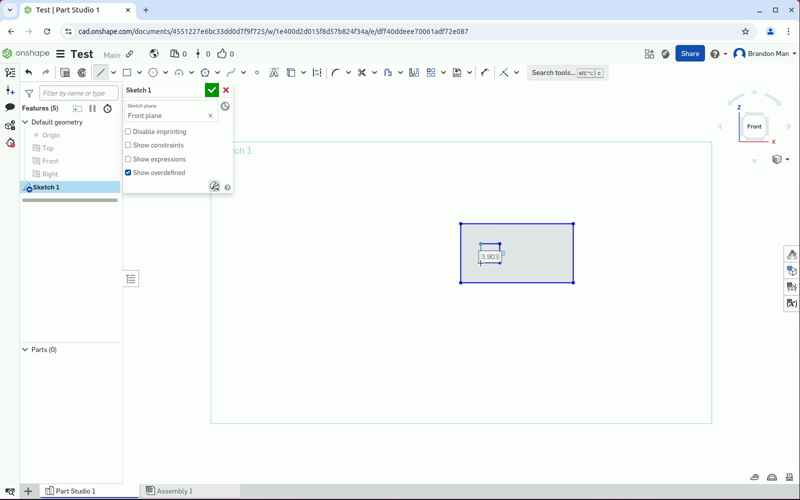
key_up(shift)
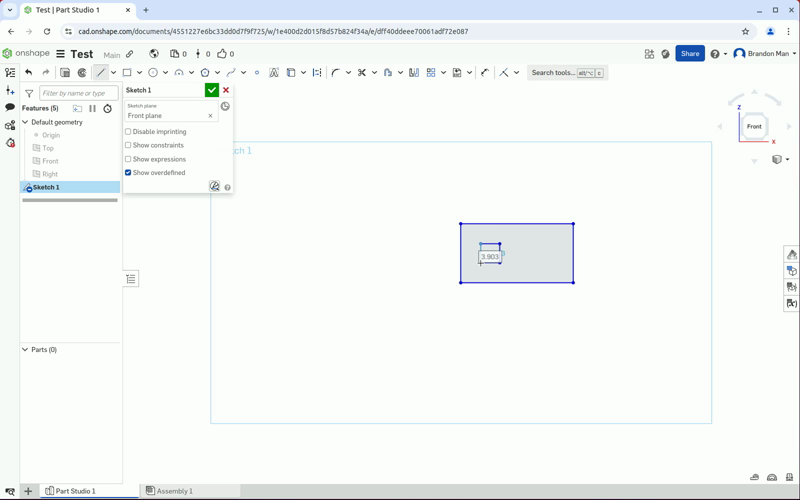
click(480, 262)
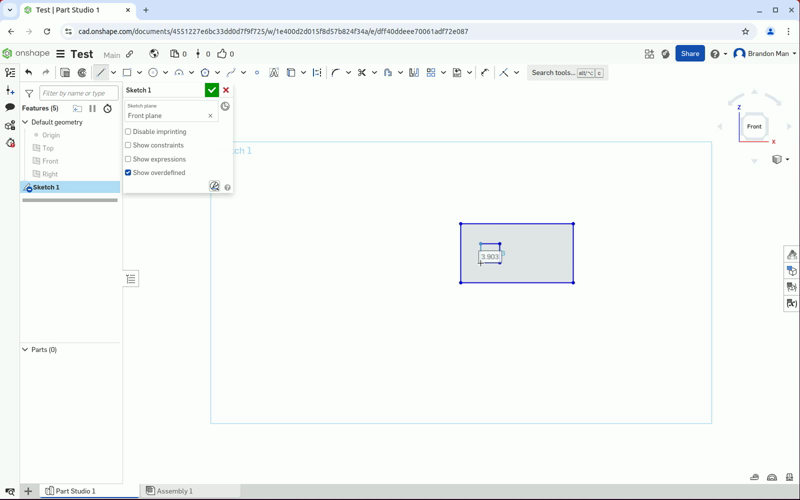
key(esc)
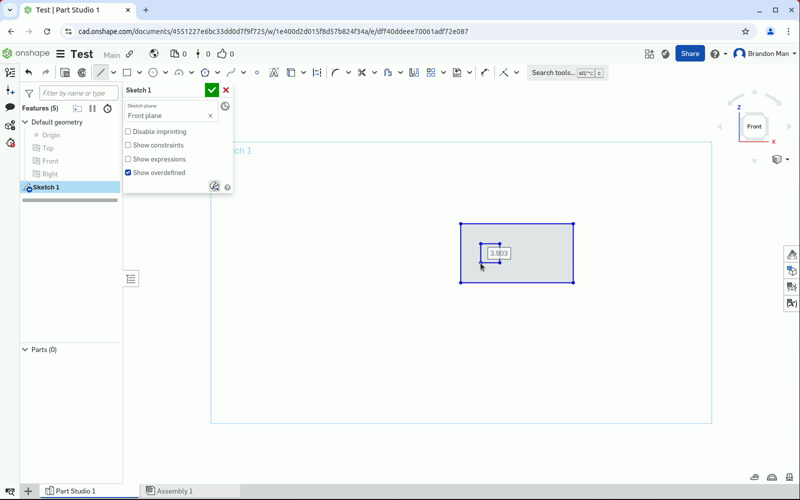
key(c)
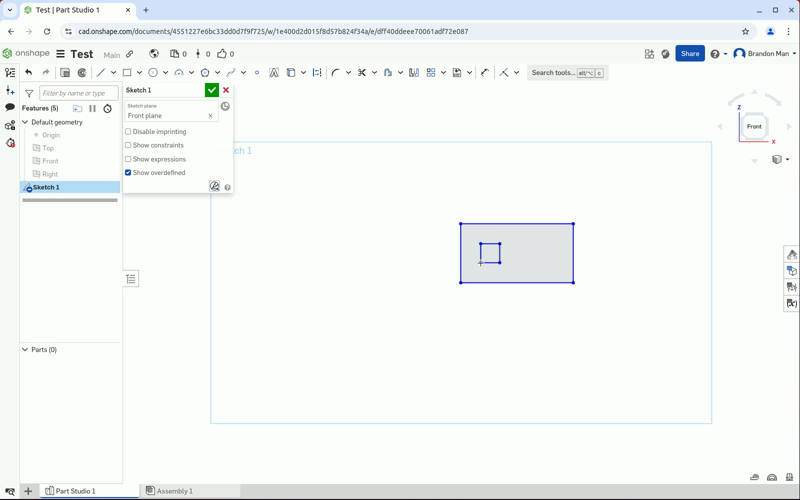
key_down(shift)
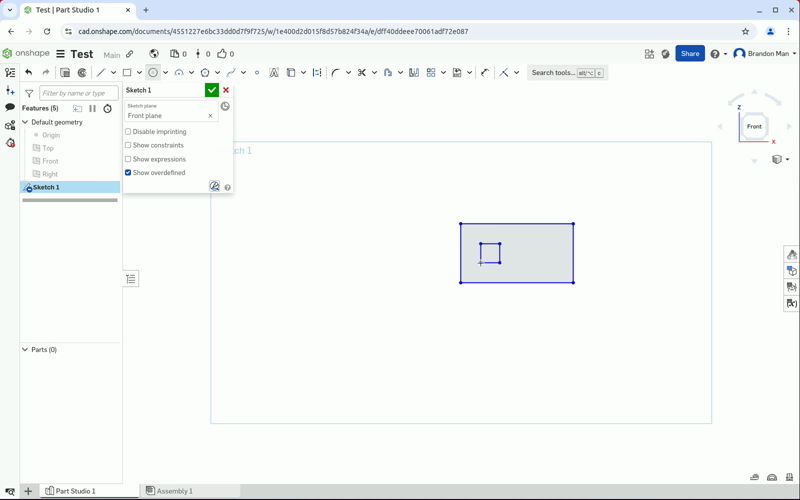
mouse_move(543, 253)
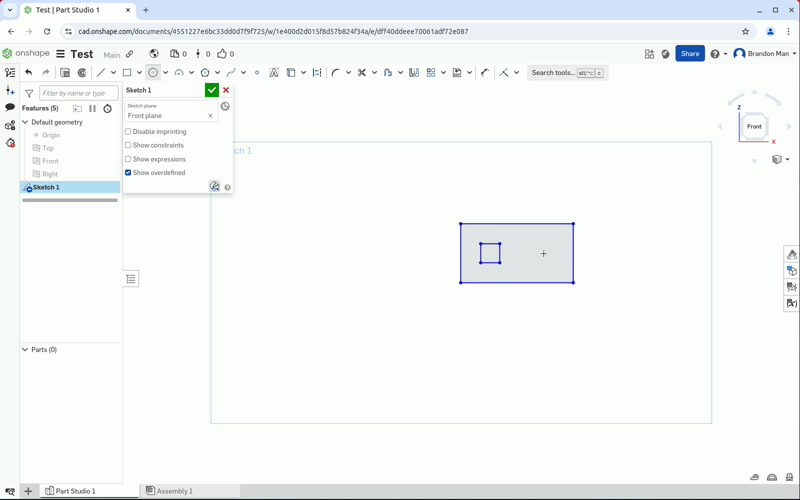
click(543, 253)
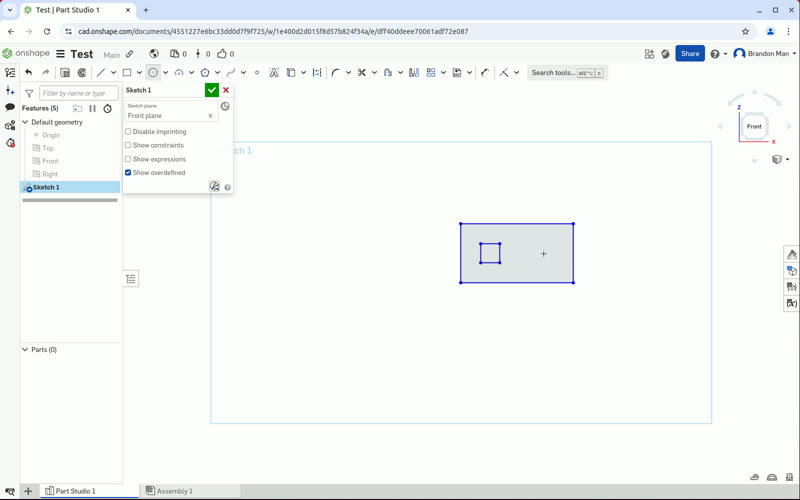
key_up(shift)
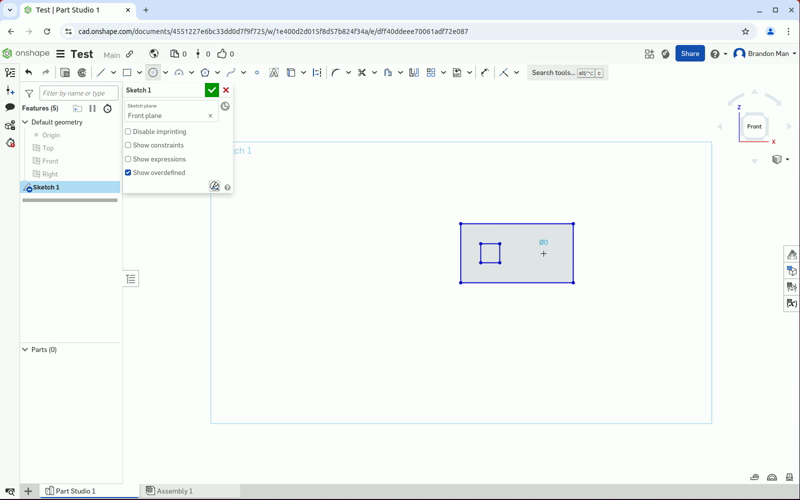
mouse_move(553, 253)
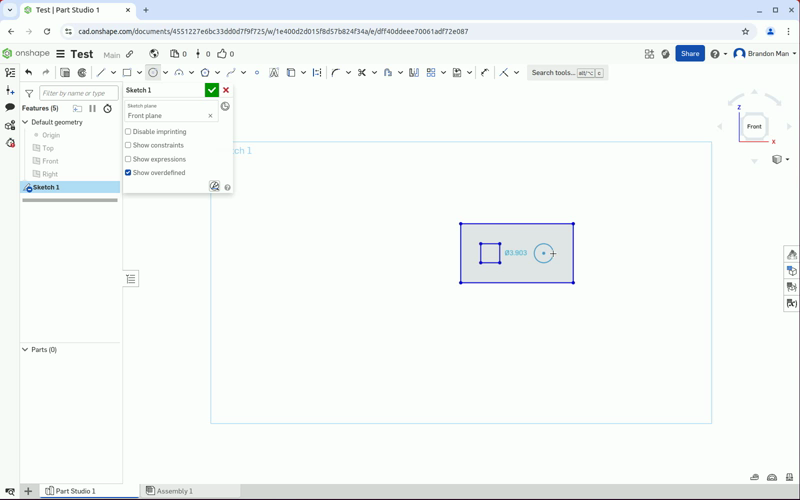
click(553, 253)
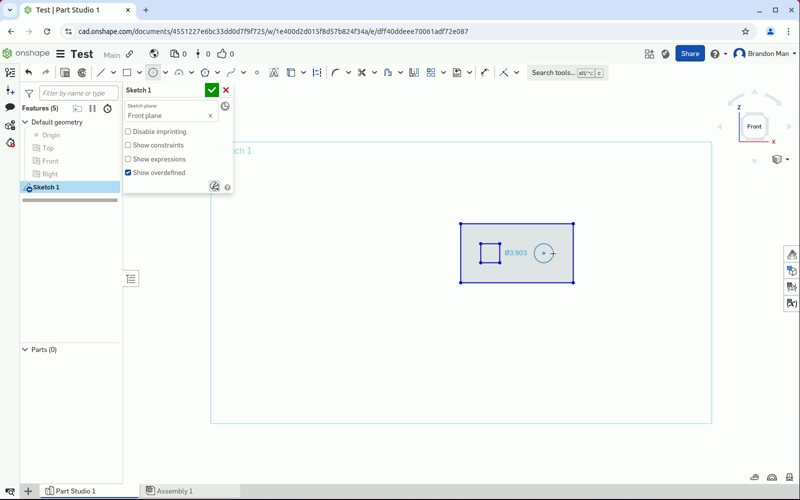
key(esc)
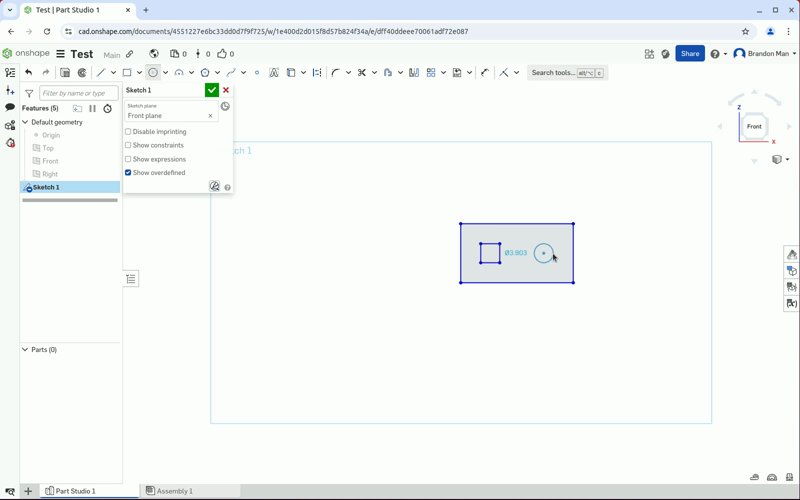
mouse_move(530, 242)
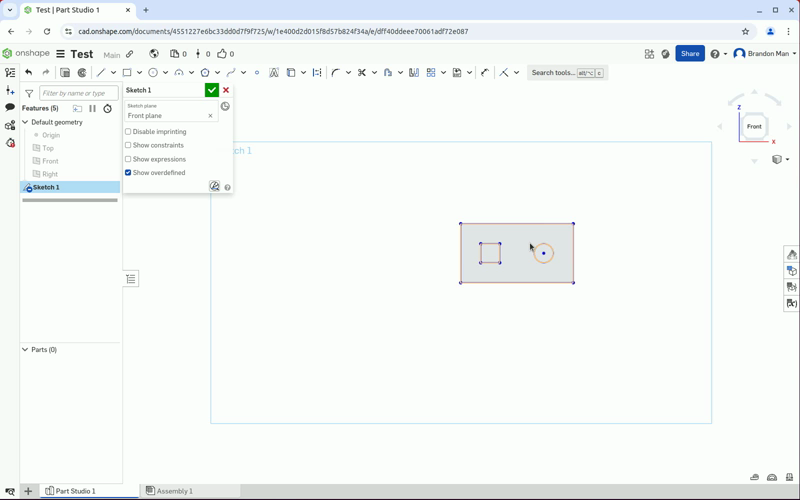
click(530, 242)
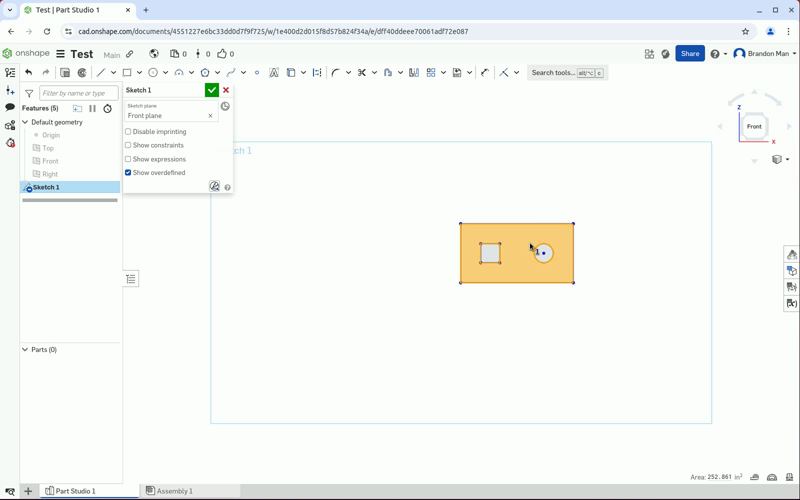
mouse_move(73, 352)
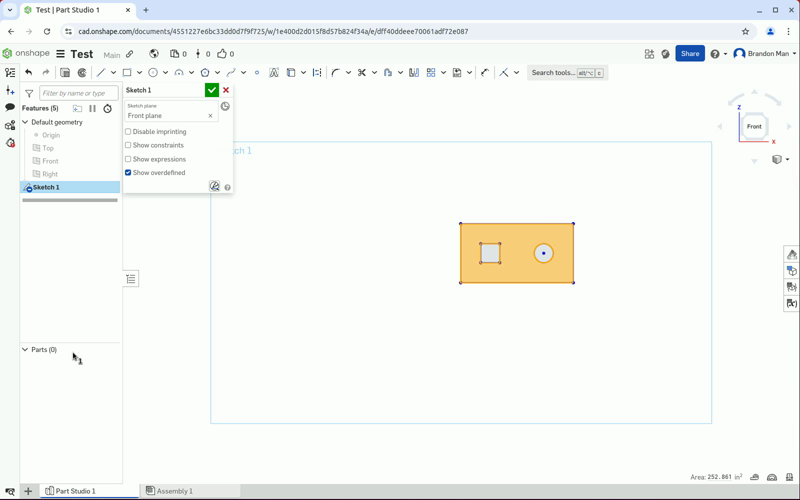
key(shift+y)
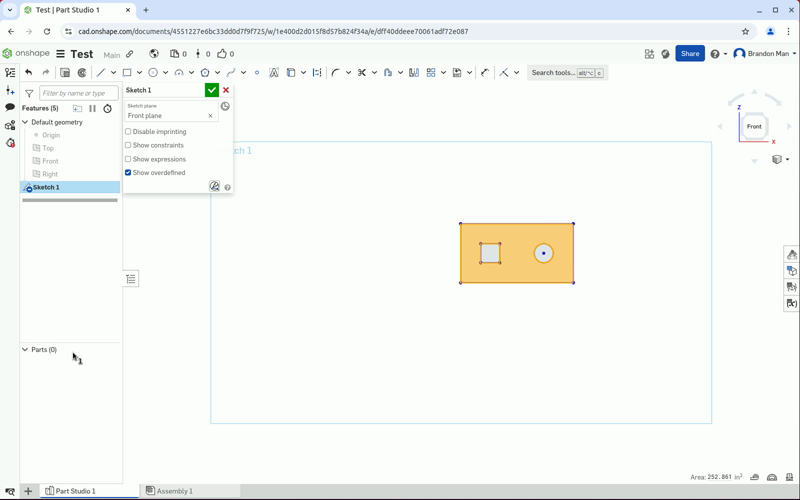
key(shift+e)
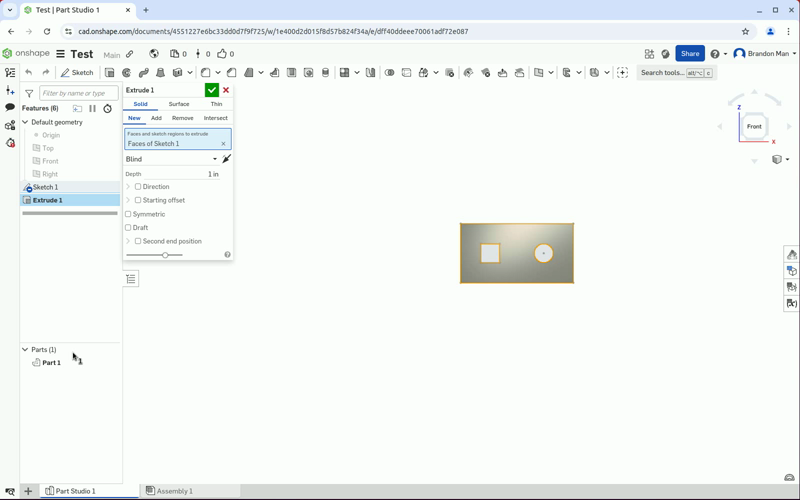
mouse_move(143, 106)
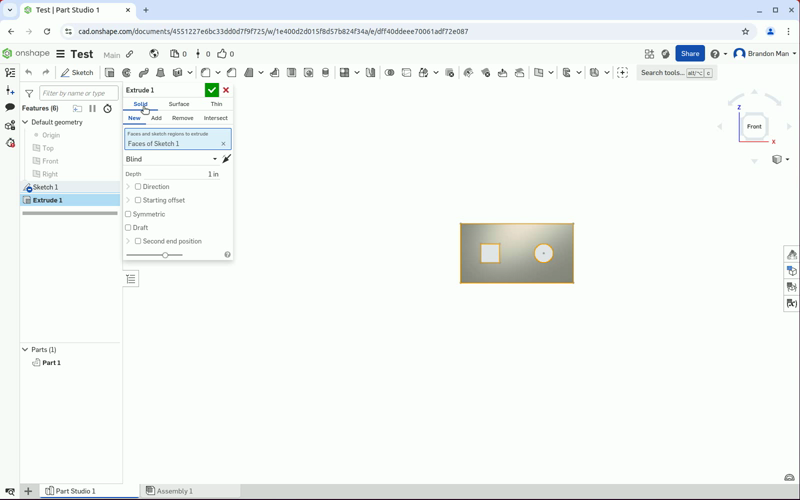
click(143, 106)
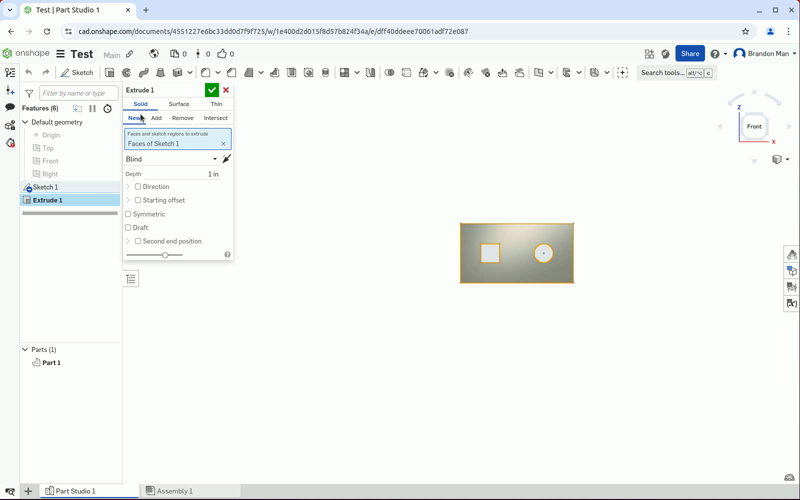
mouse_move(137, 120)
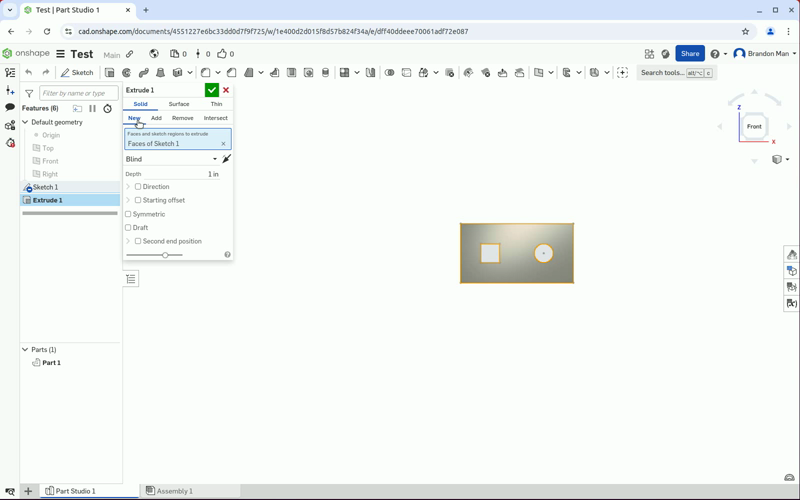
click(137, 120)
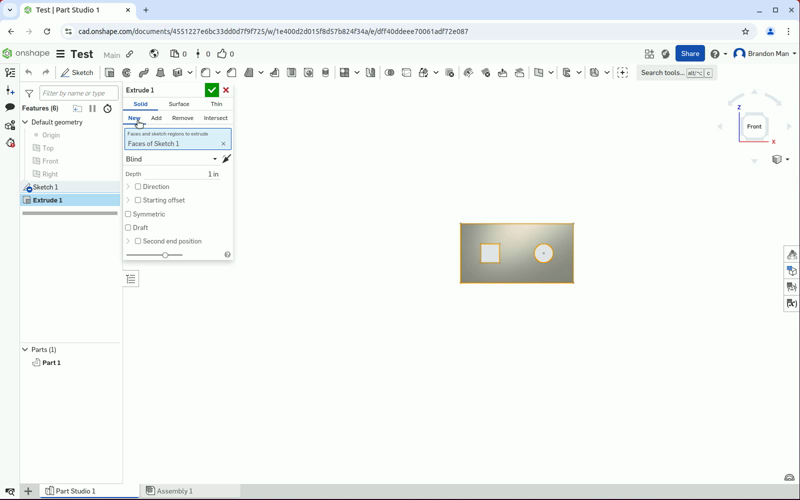
key(tab, 4)
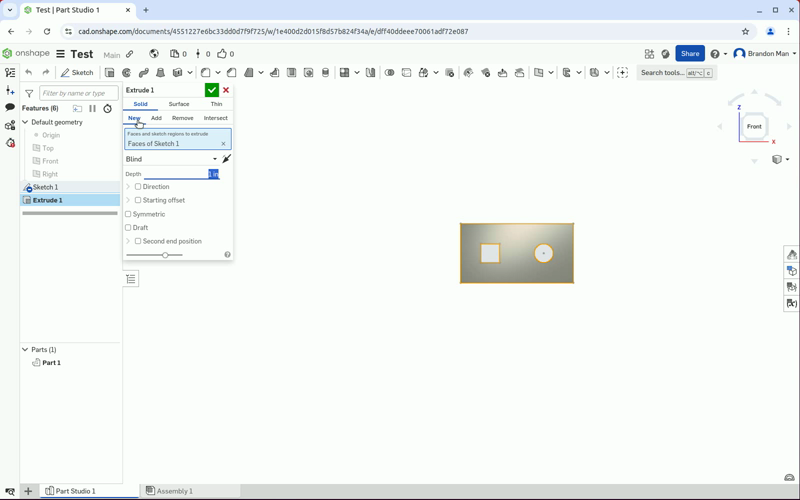
text(3.129)
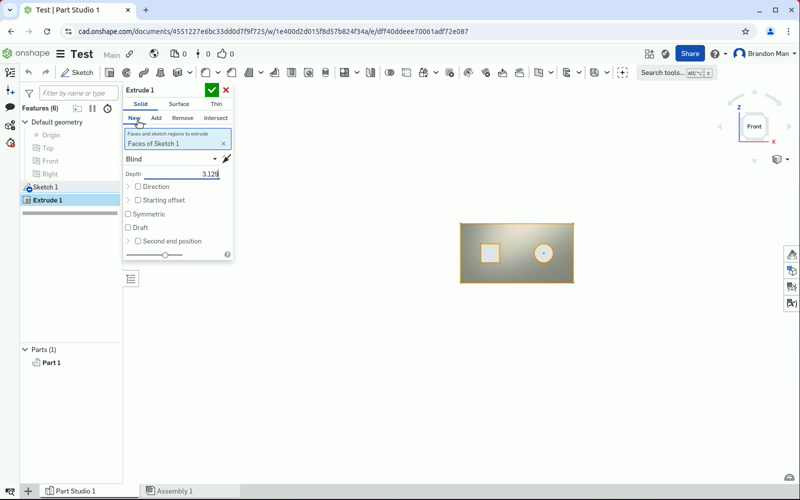
key(enter)
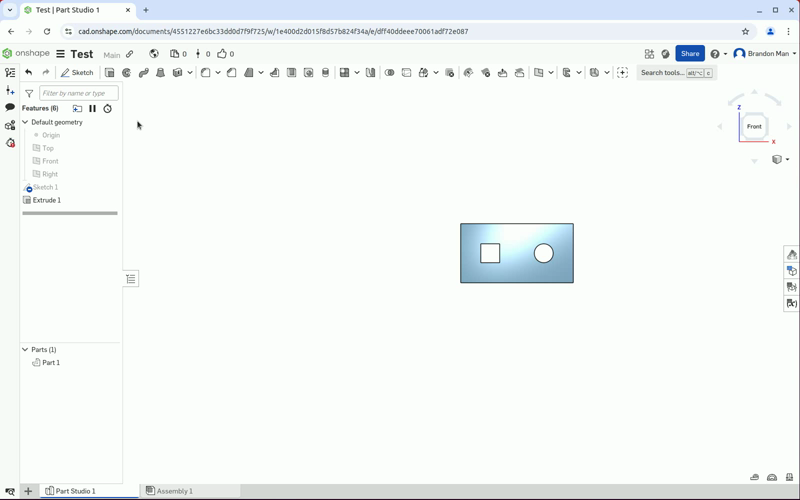
key(shift+h)
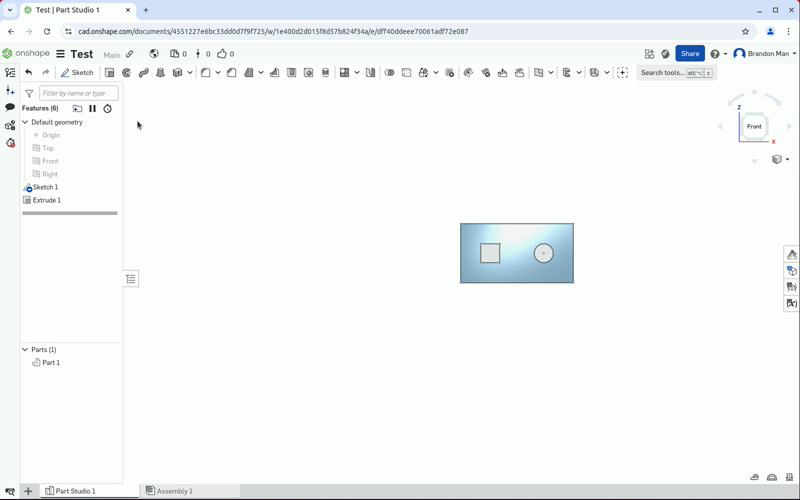
key(shift+h)
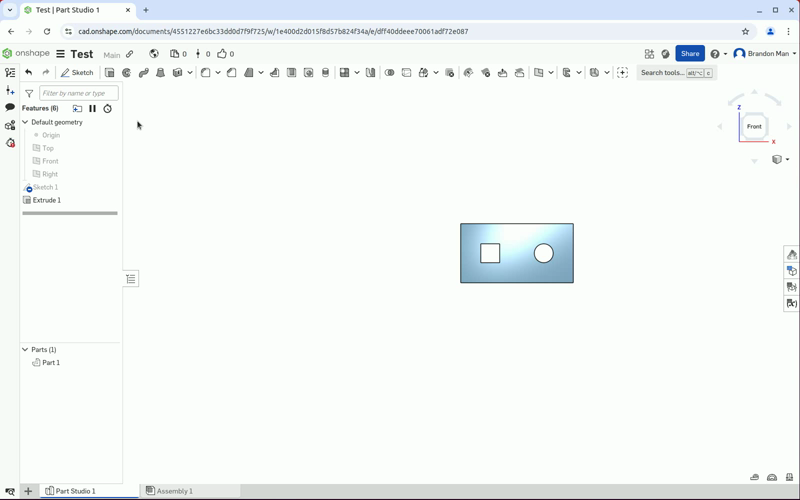
mouse_move(73, 189)
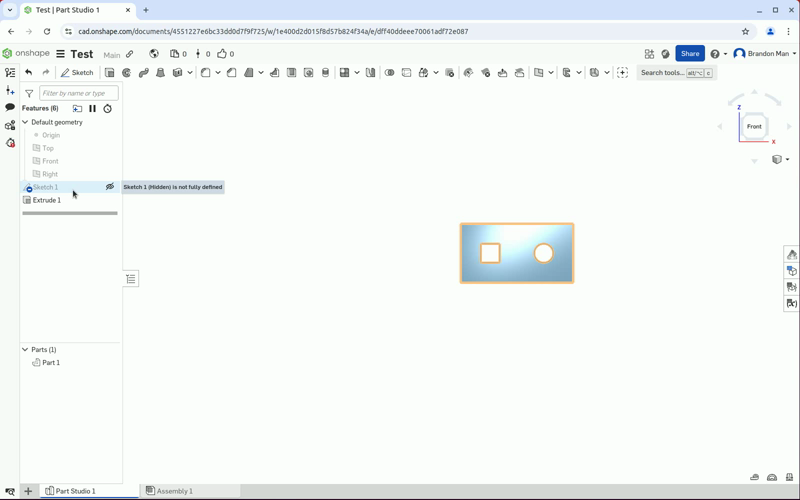
click(73, 189)
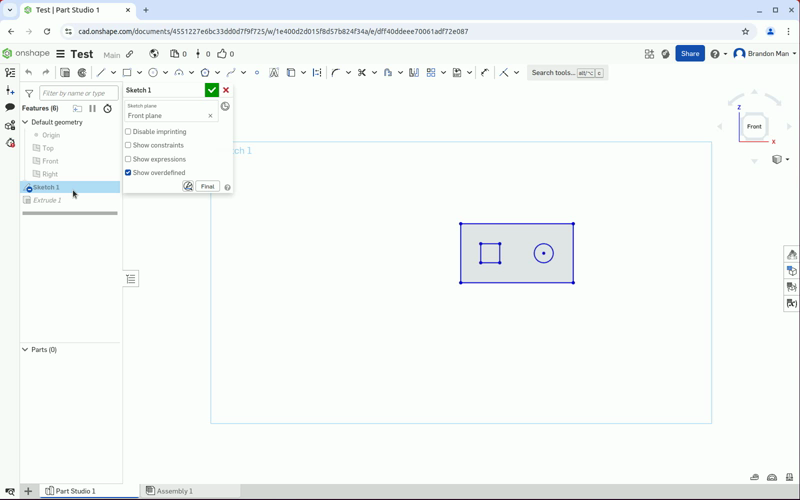
mouse_move(229, 92)
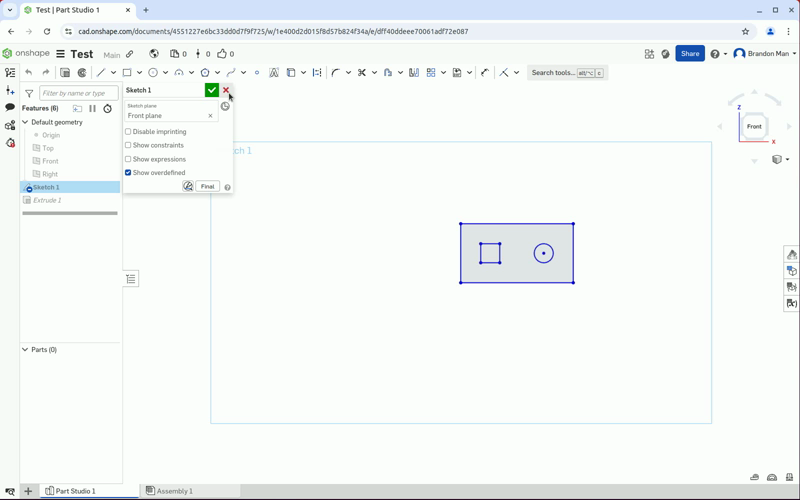
click(229, 92)
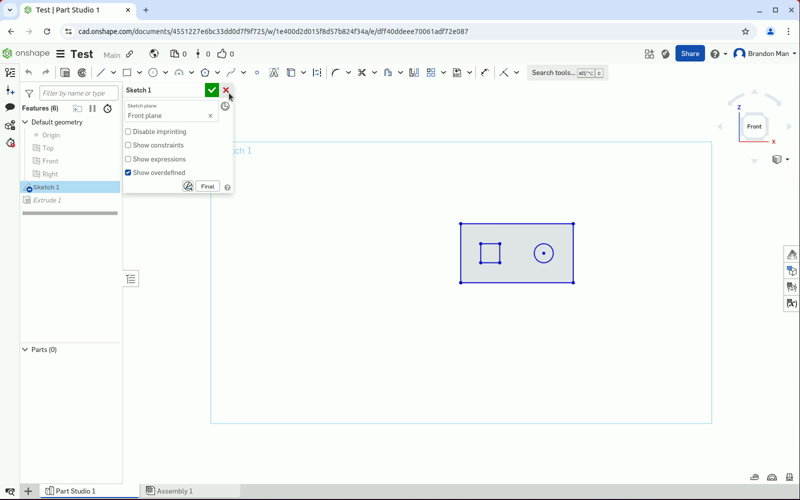
key(shift+s)
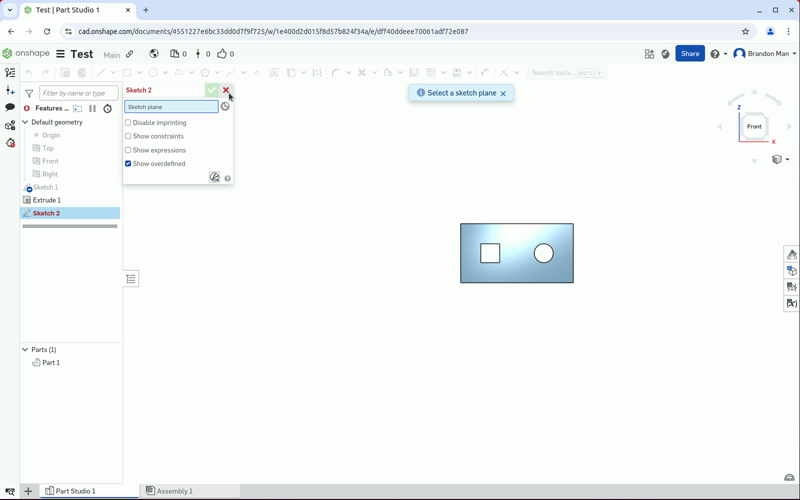
mouse_move(73, 163)
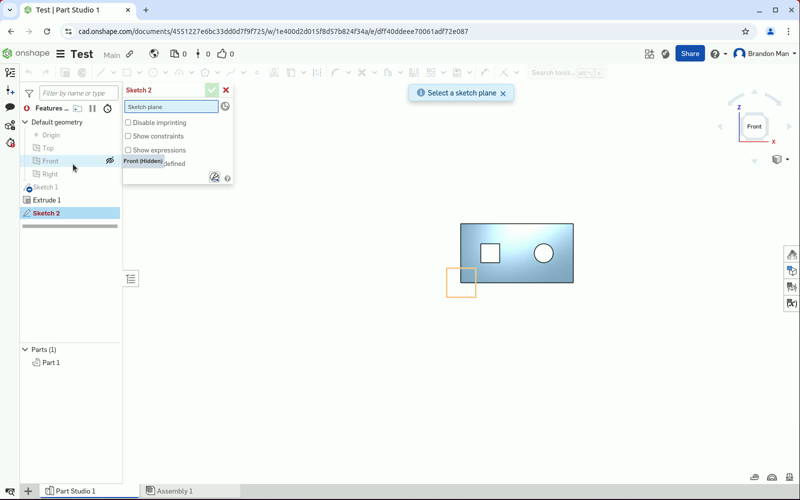
click(73, 163)
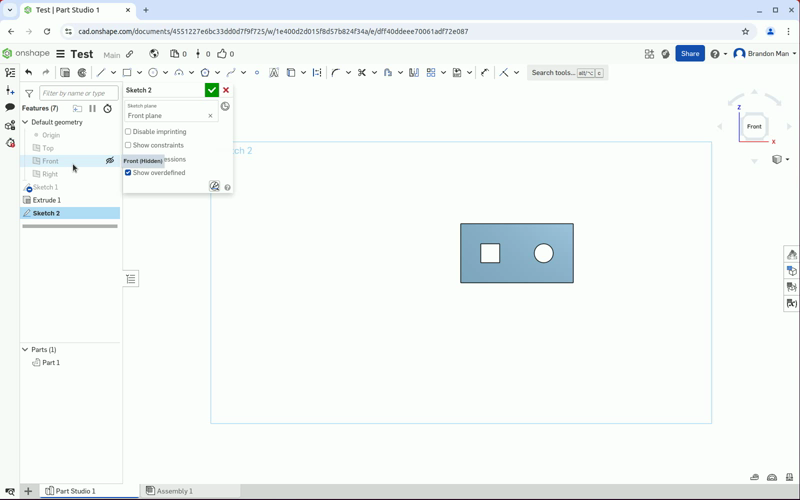
mouse_move(73, 352)
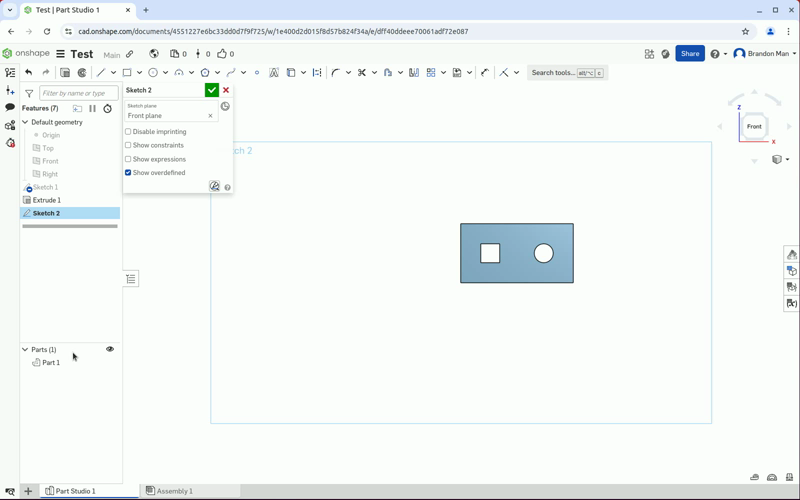
key(y)
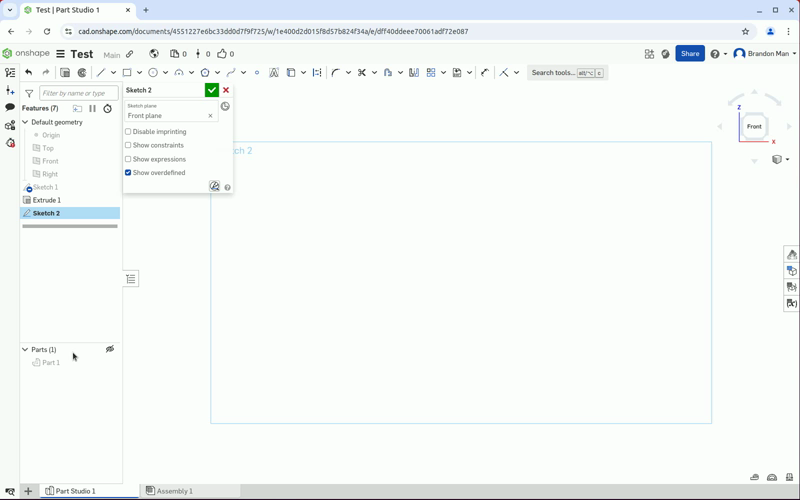
key(l)
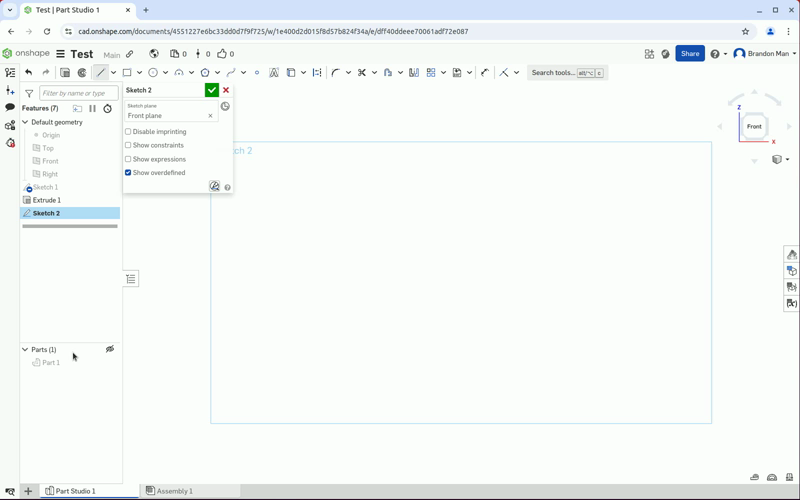
key_down(shift)
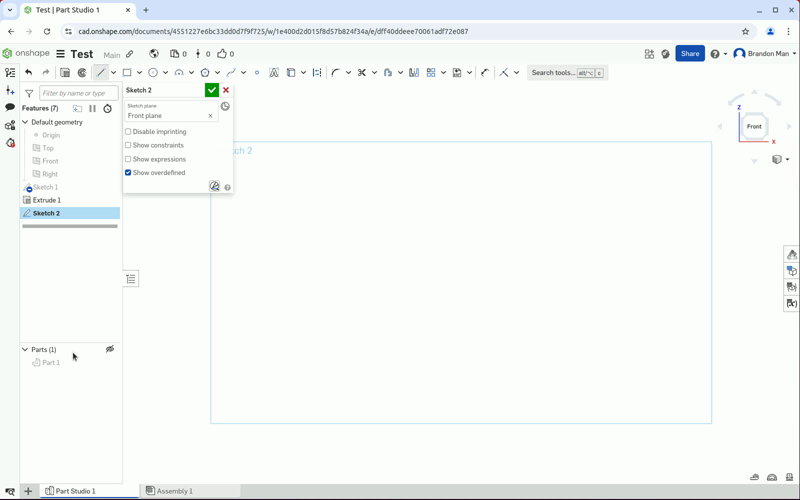
mouse_move(401, 375)
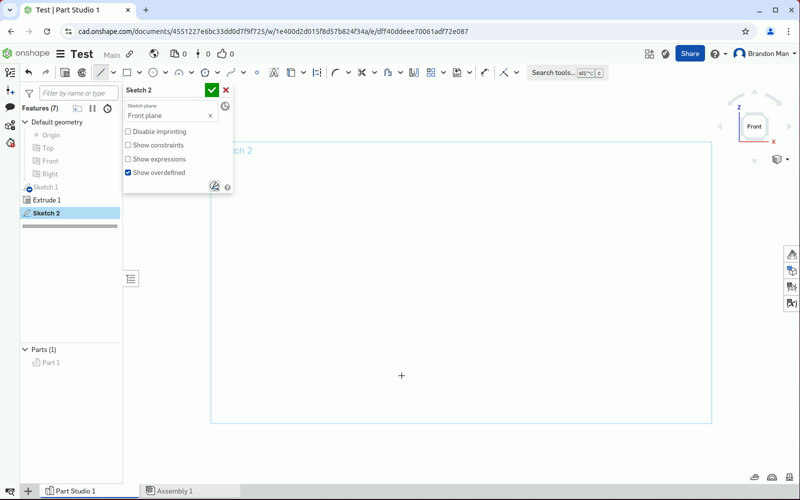
click(401, 375)
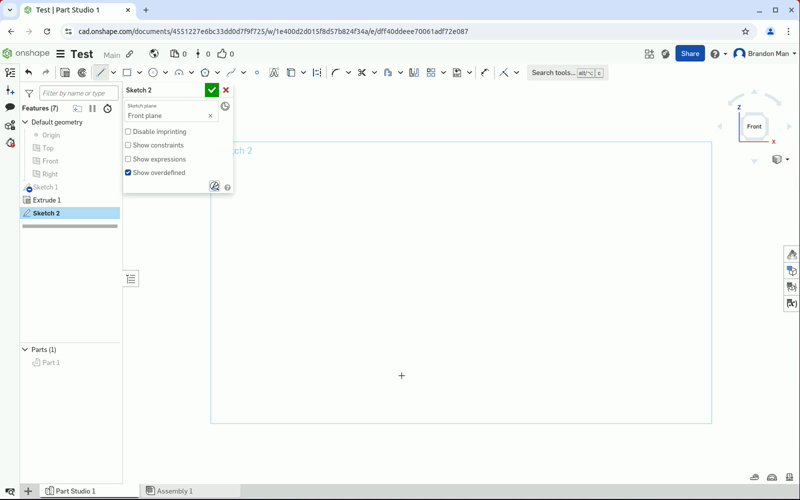
key_up(shift)
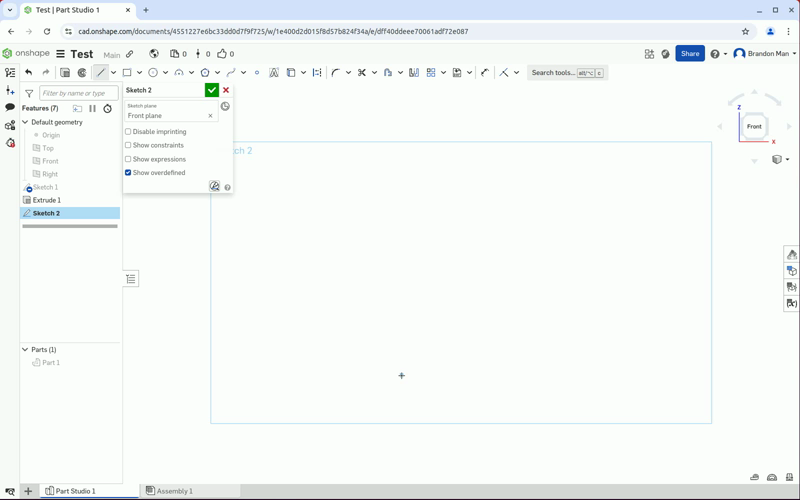
key_down(shift)
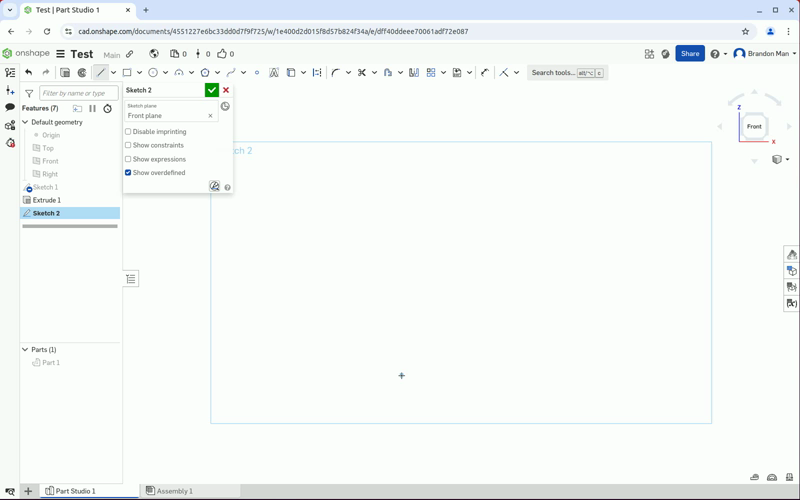
mouse_move(431, 375)
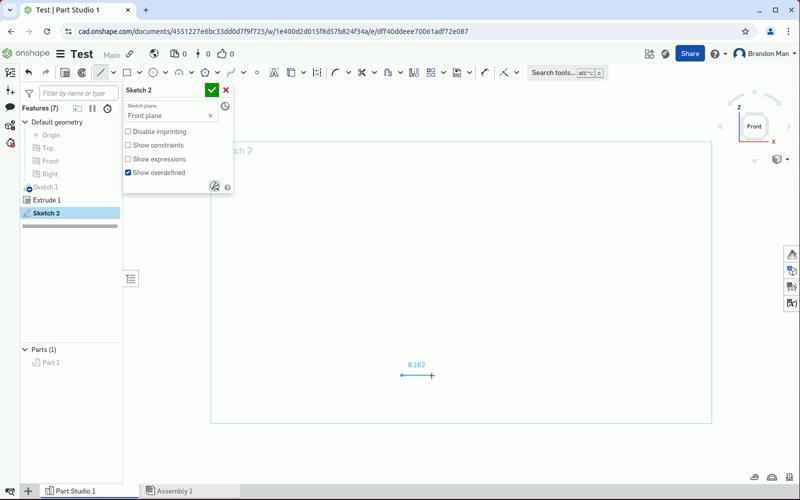
mouse_move(416, 375)
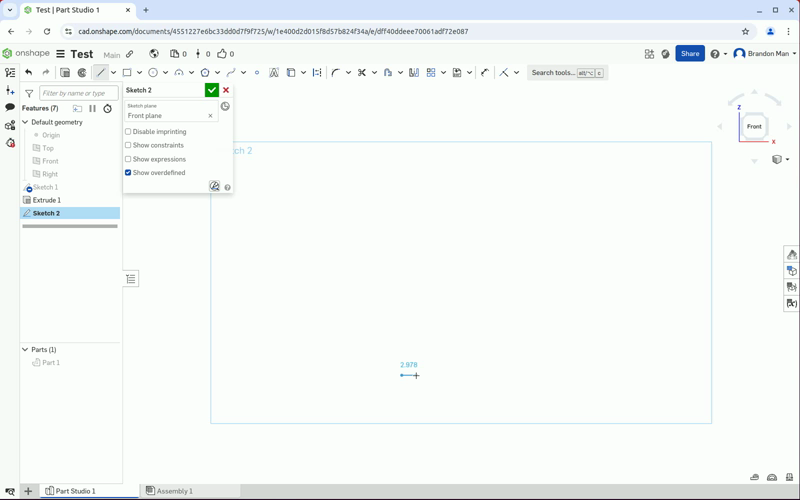
click(416, 375)
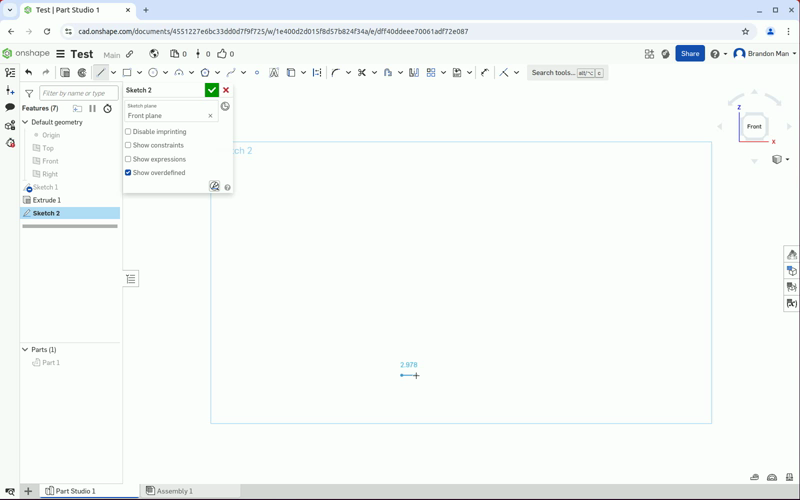
key_up(shift)
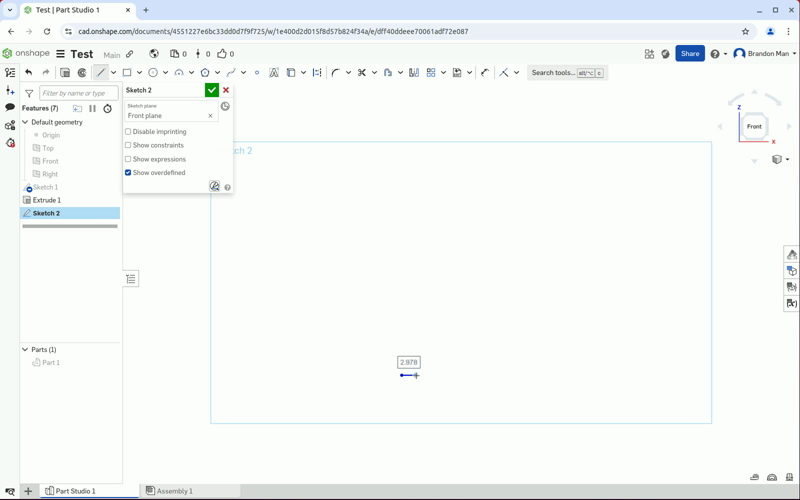
key_down(shift)
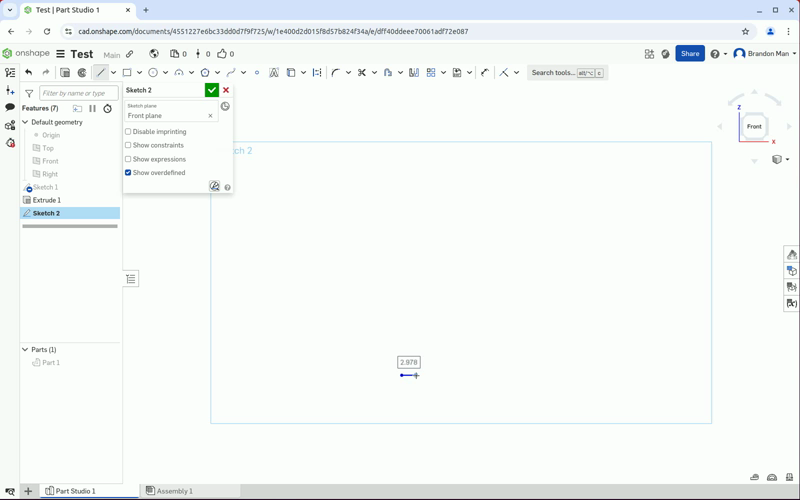
mouse_move(416, 278)
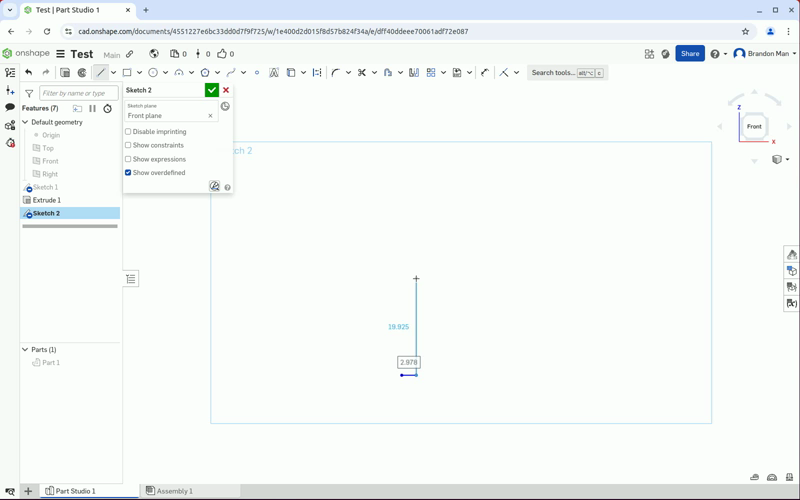
click(416, 278)
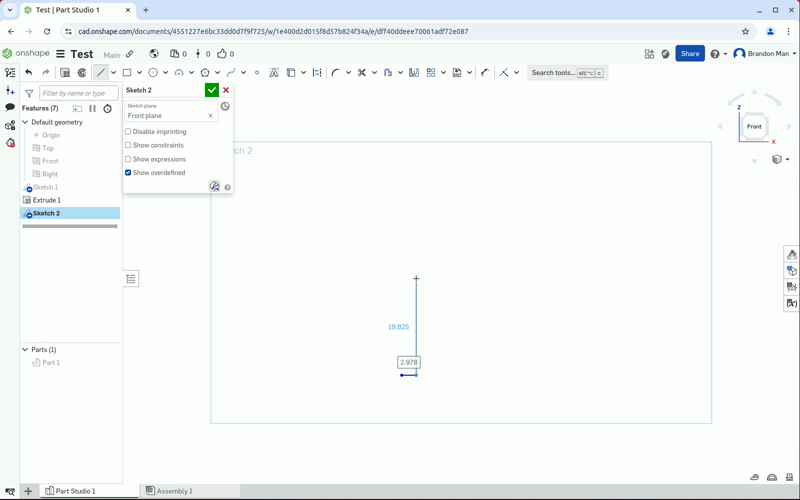
key_up(shift)
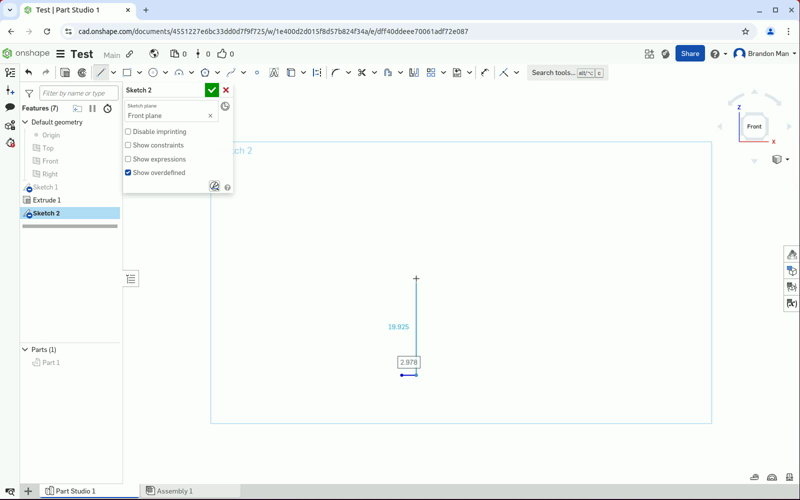
key_down(shift)
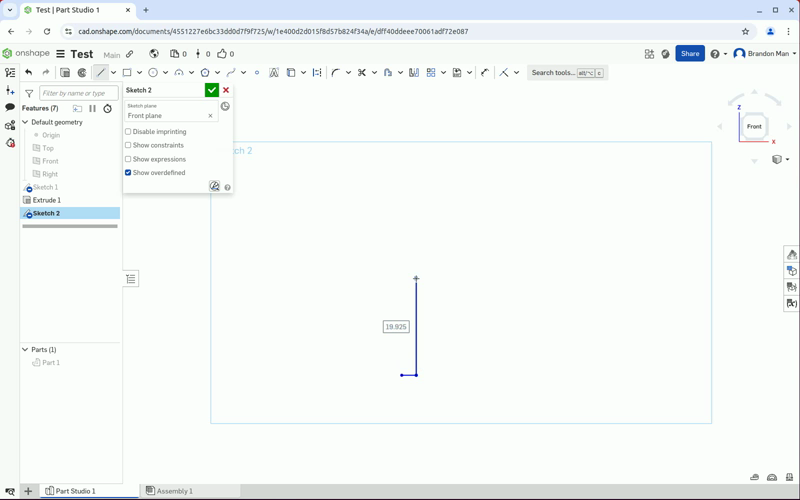
mouse_move(446, 278)
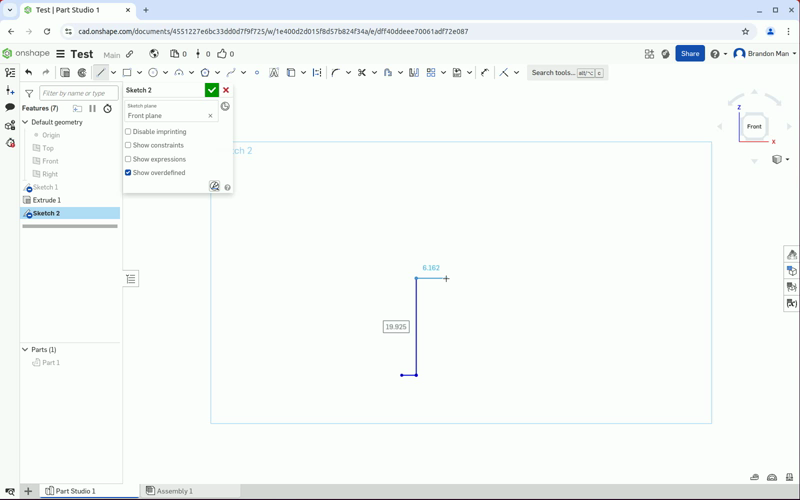
mouse_move(401, 278)
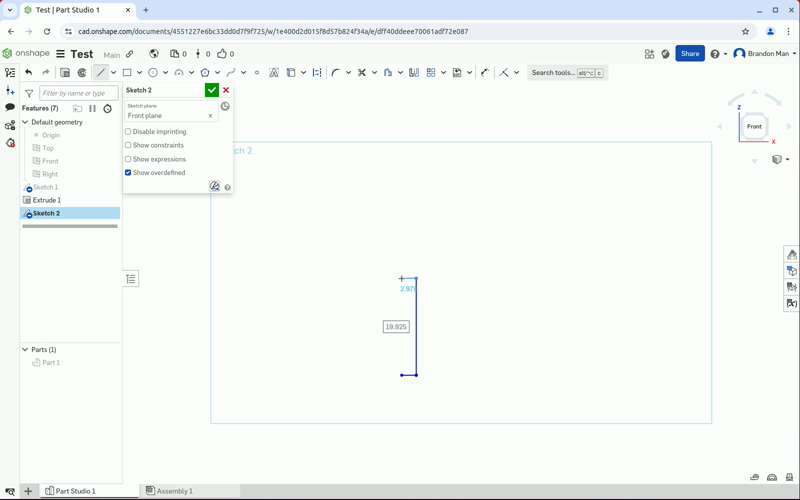
click(401, 278)
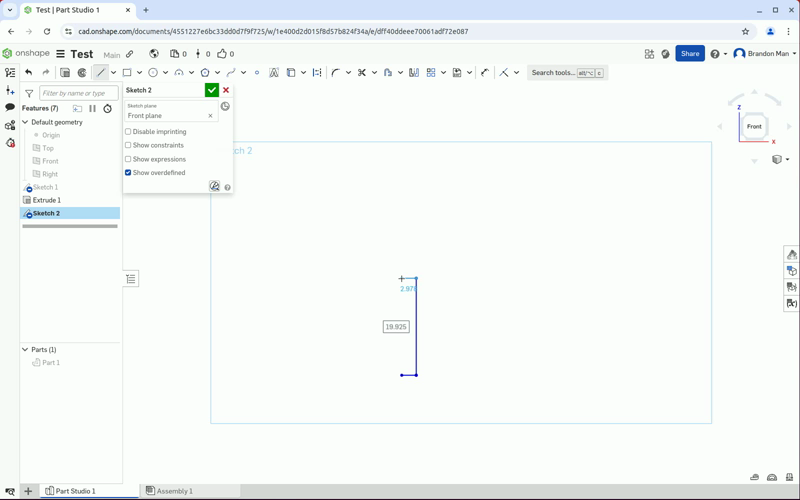
key_up(shift)
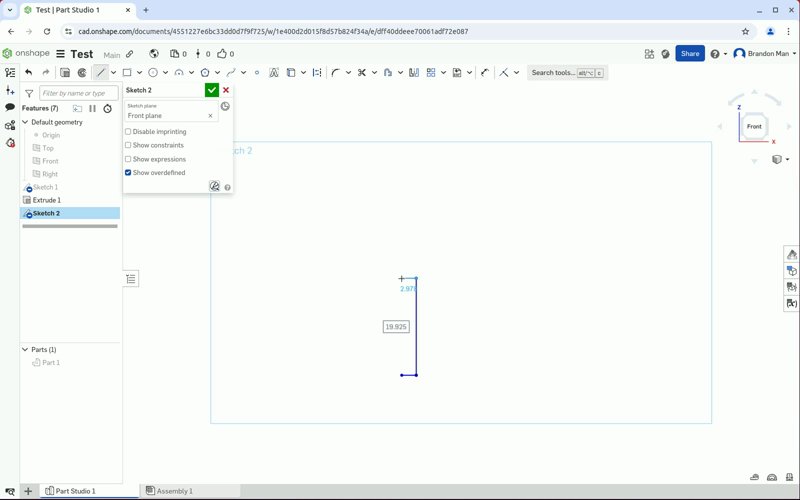
key_down(shift)
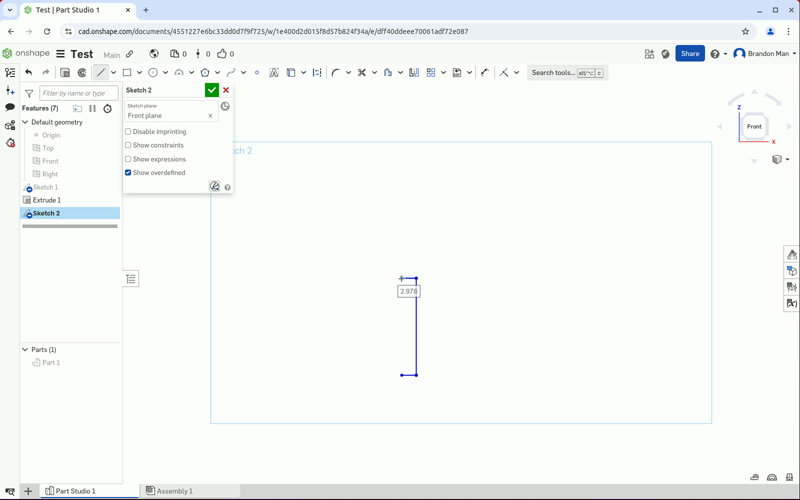
mouse_move(431, 278)
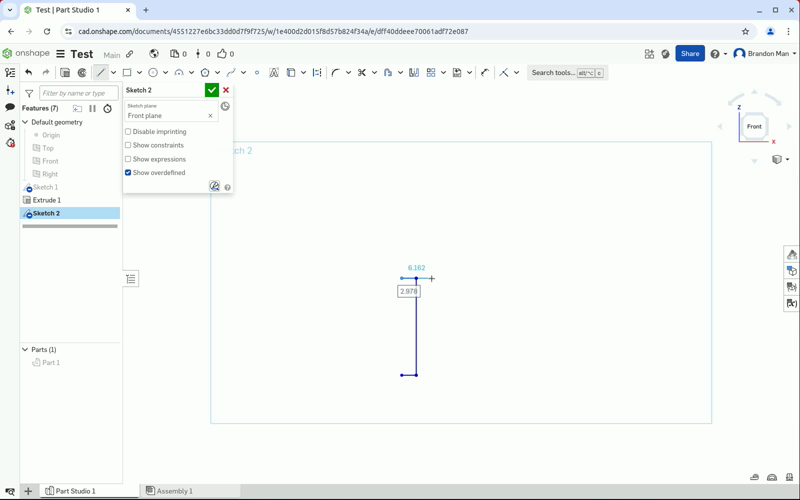
mouse_move(401, 297)
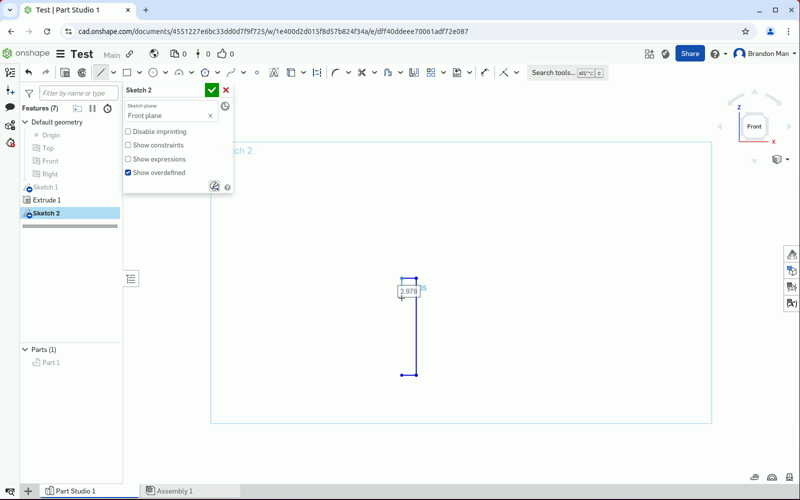
click(401, 297)
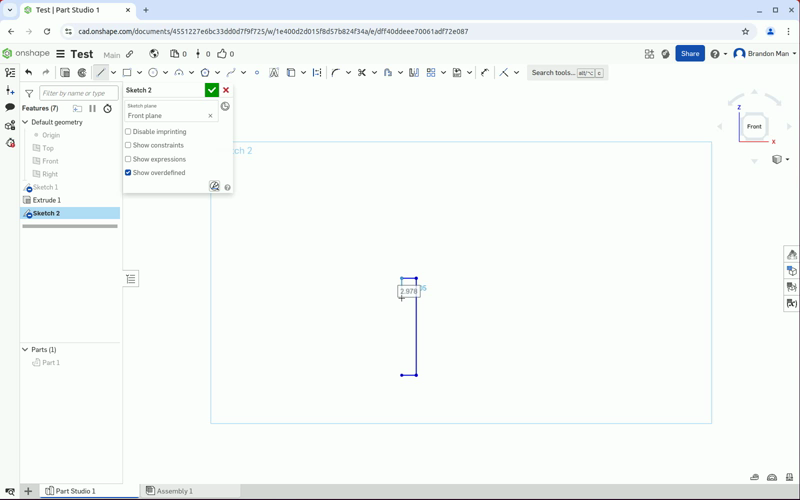
key_up(shift)
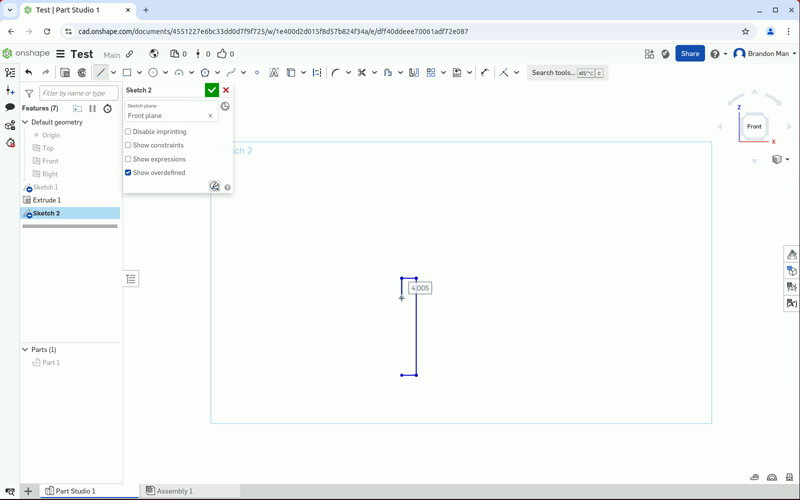
key_down(shift)
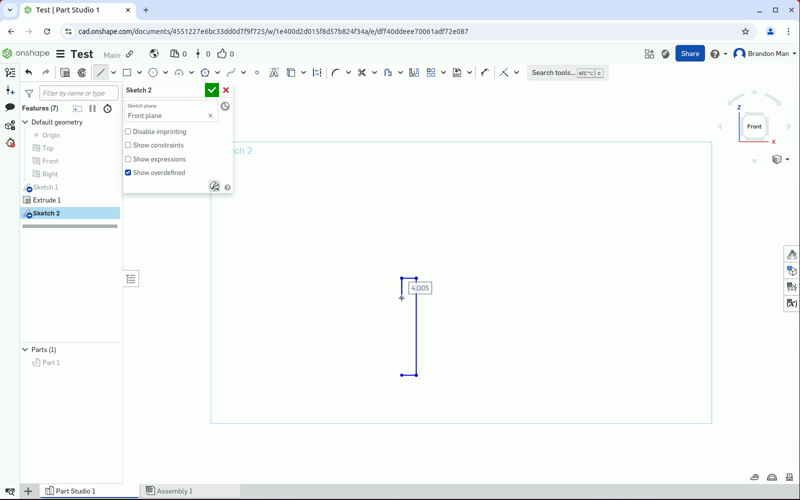
mouse_move(431, 297)
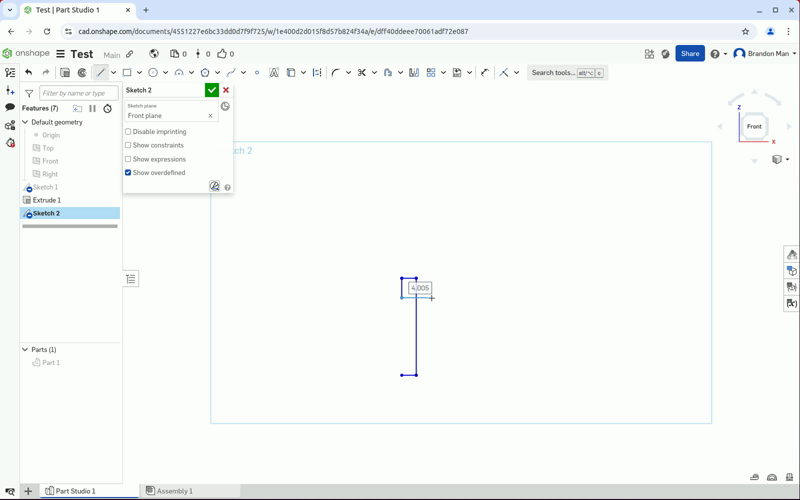
mouse_move(409, 297)
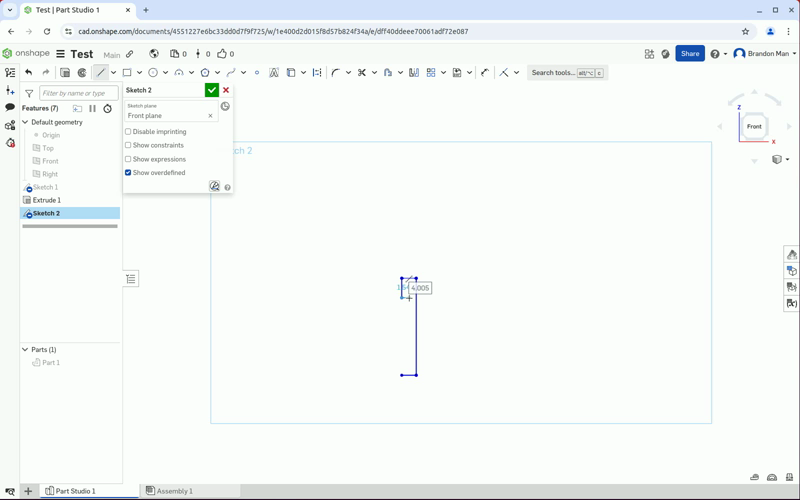
scroll(6)
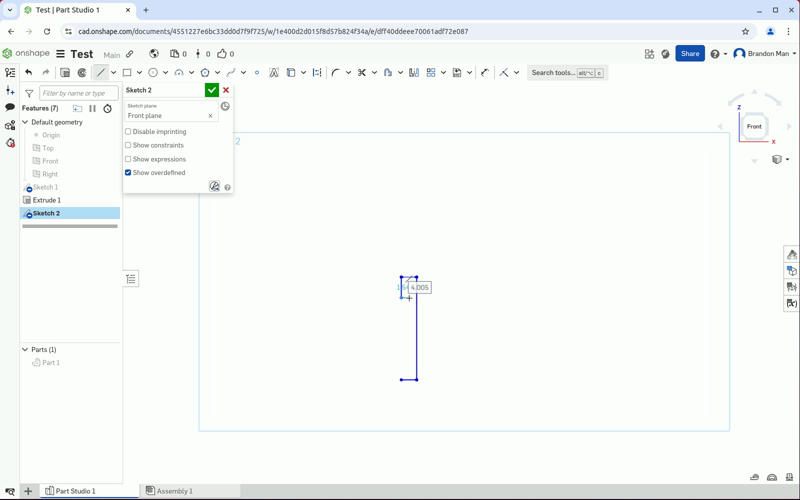
scroll(6)
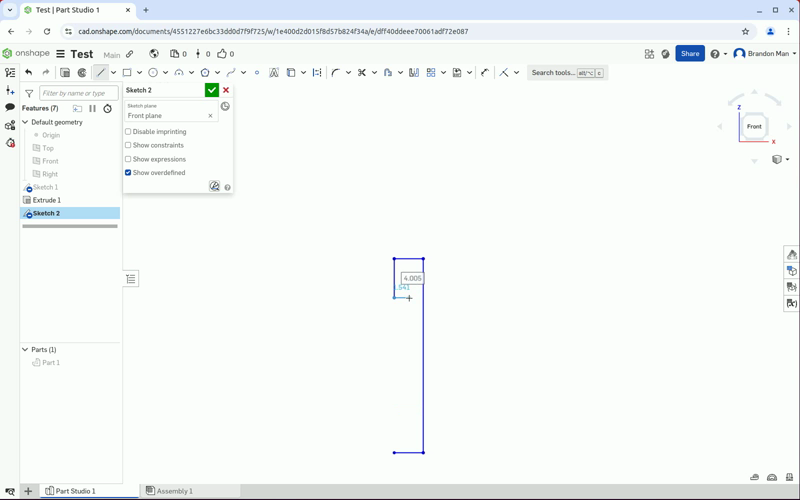
scroll(6)
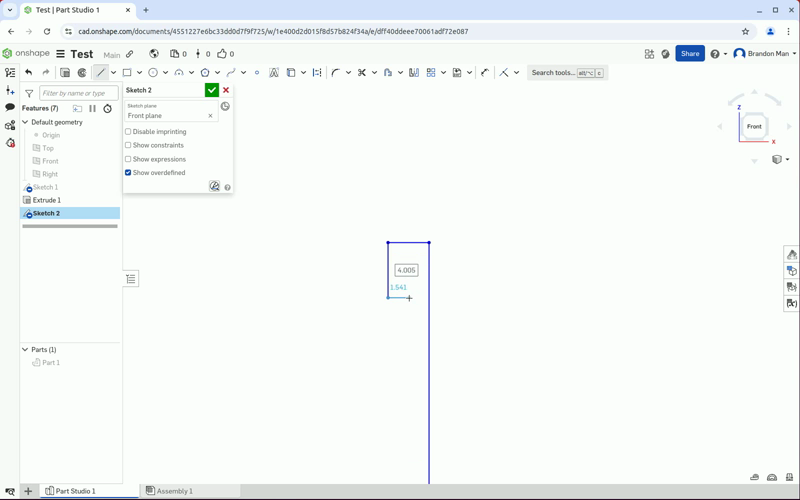
scroll(6)
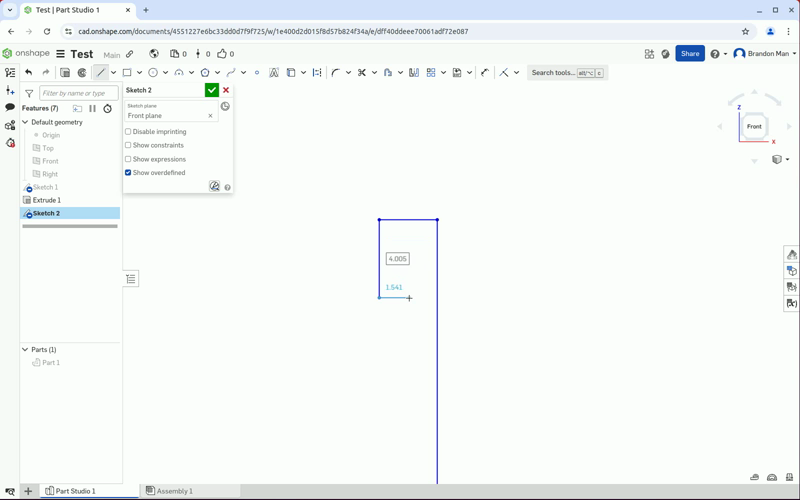
scroll(6)
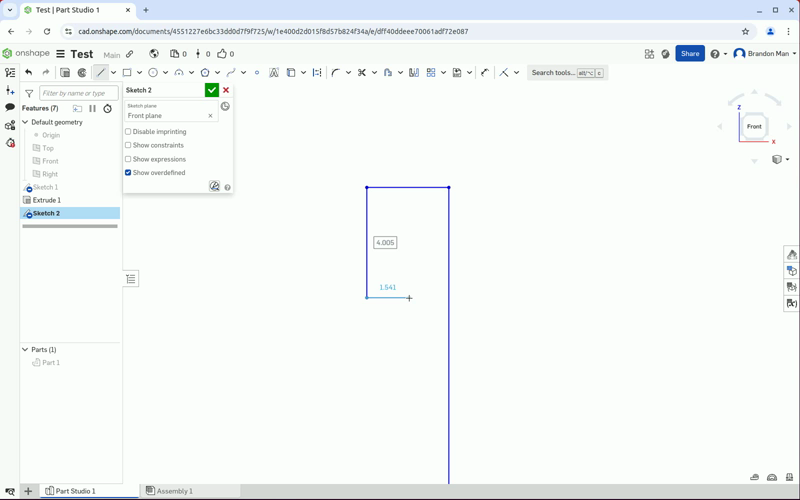
scroll(6)
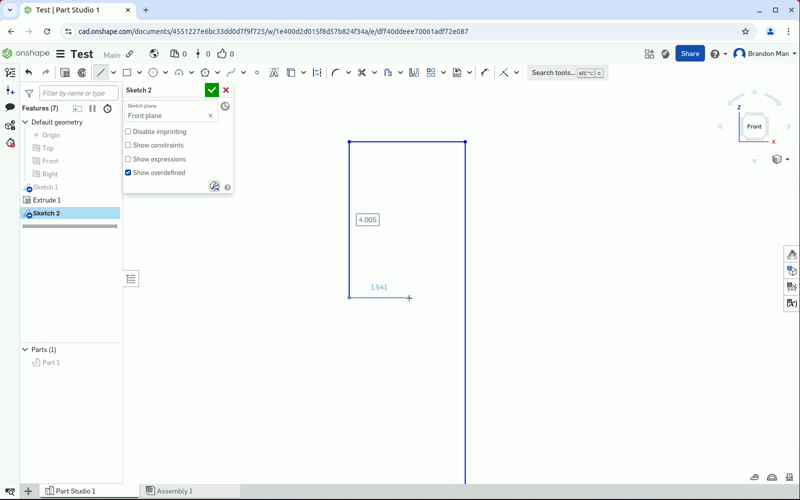
scroll(6)
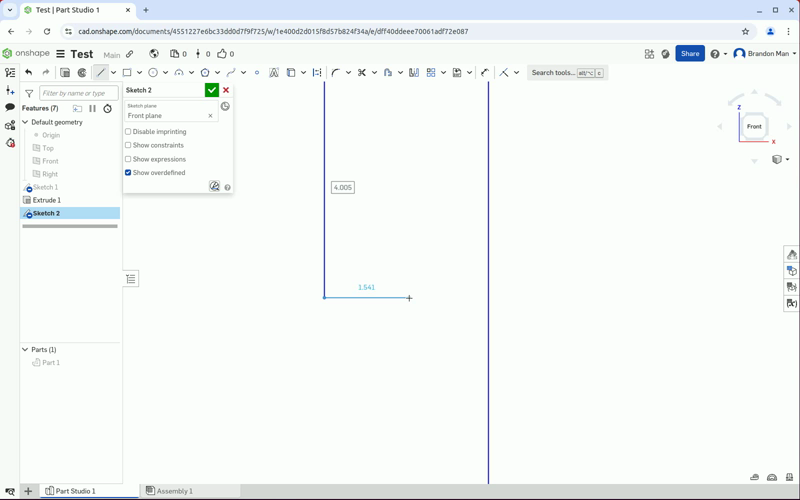
click(409, 297)
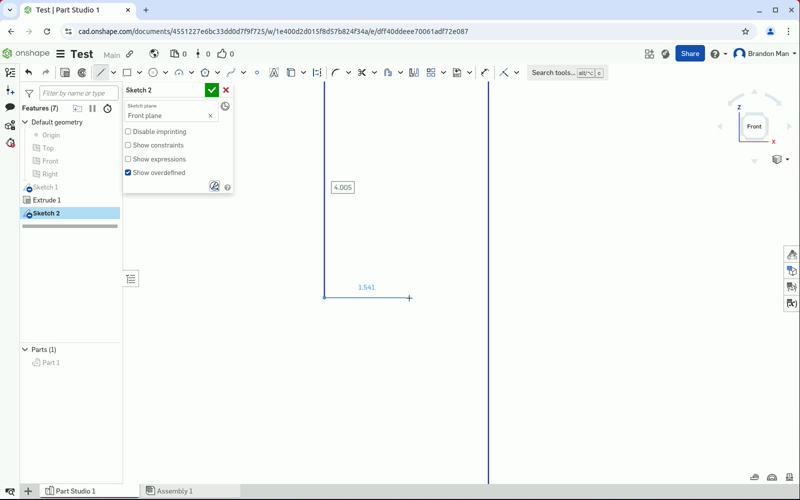
scroll(-6)
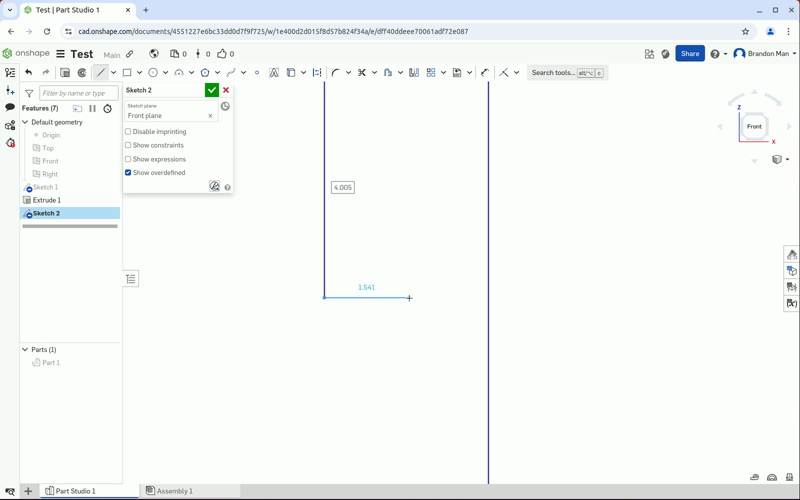
scroll(-6)
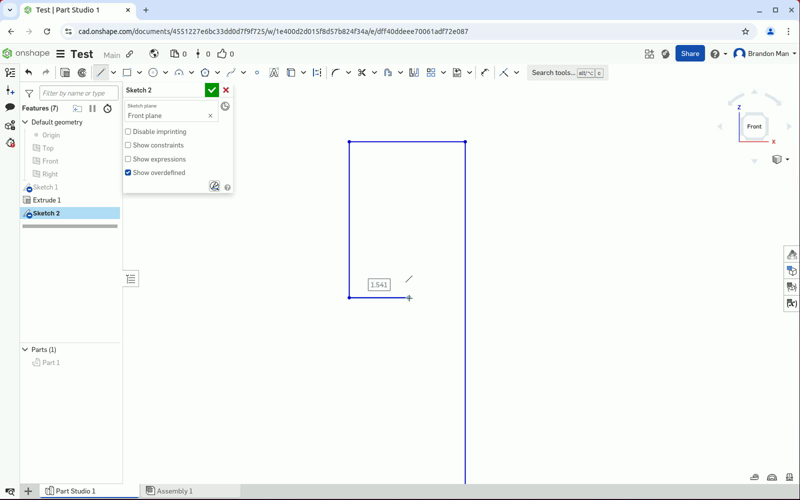
scroll(-6)
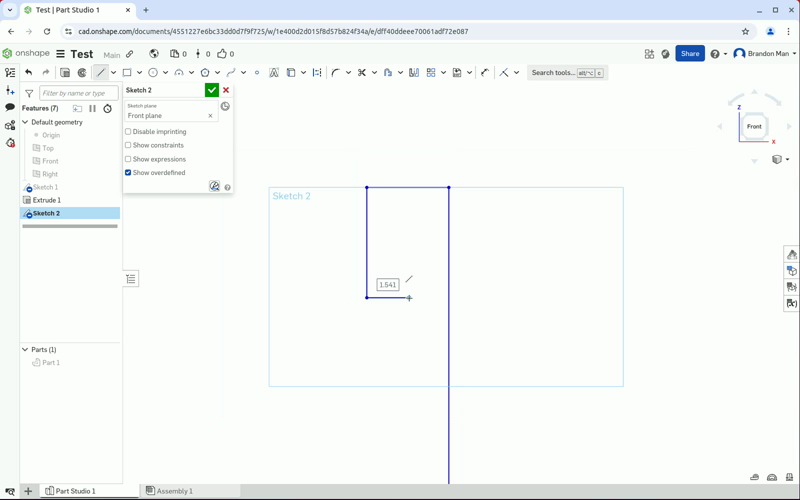
scroll(-6)
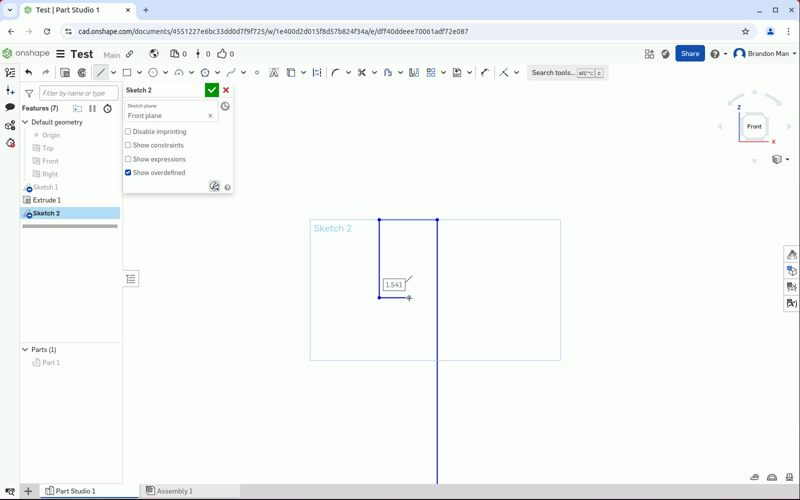
scroll(-6)
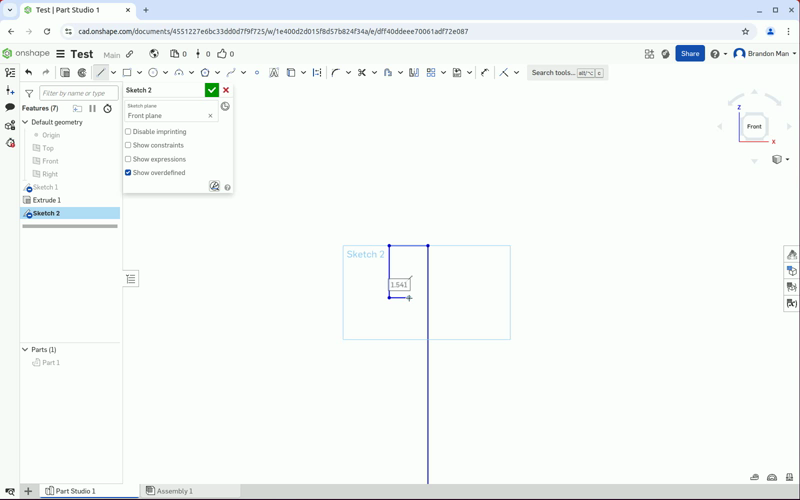
scroll(-6)
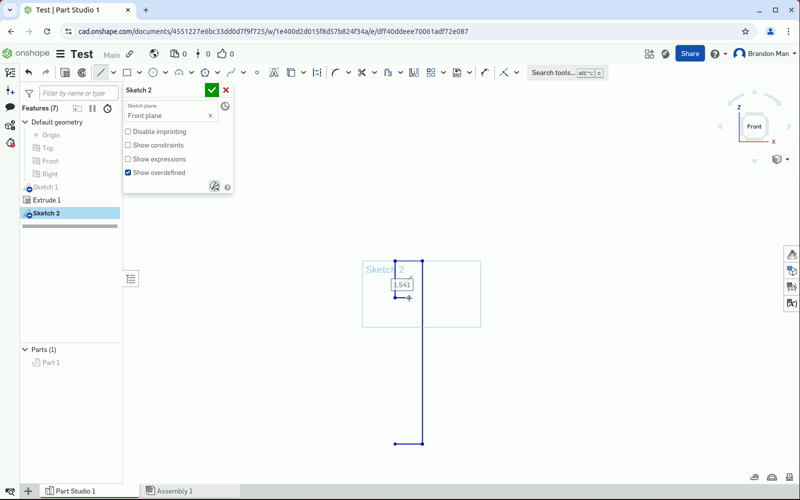
scroll(-6)
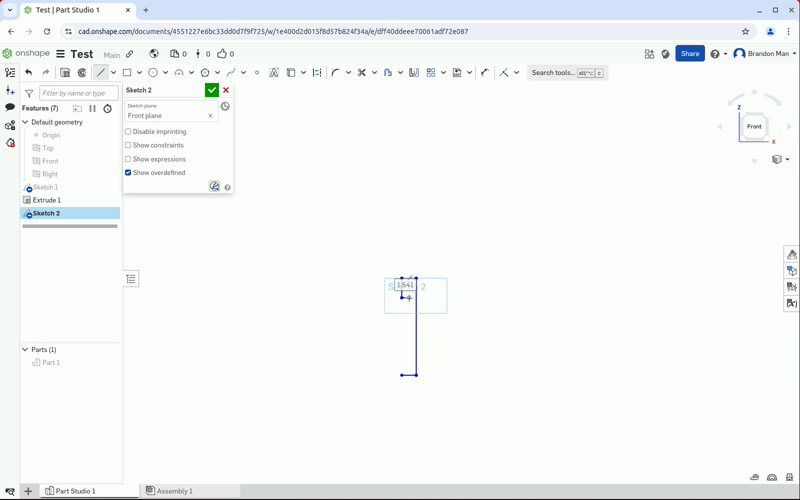
key_up(shift)
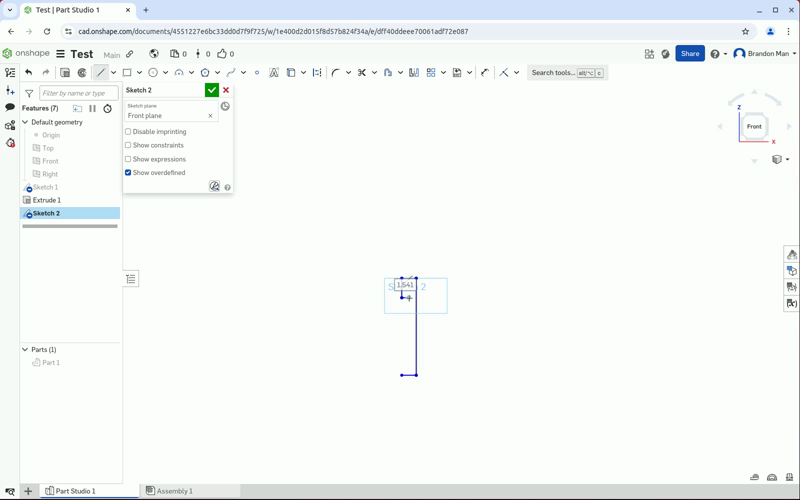
key_down(shift)
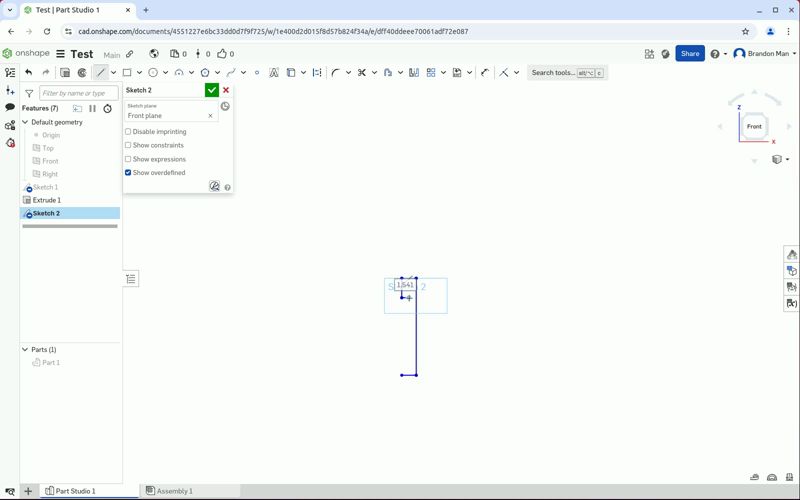
mouse_move(439, 297)
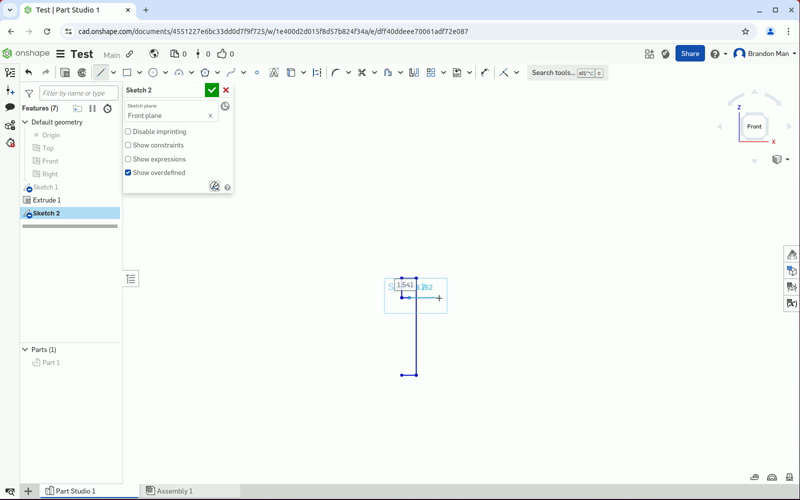
mouse_move(409, 312)
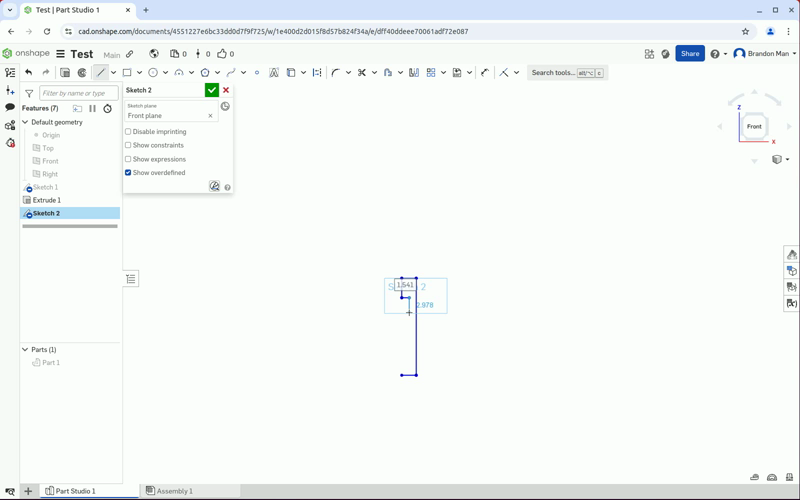
click(409, 312)
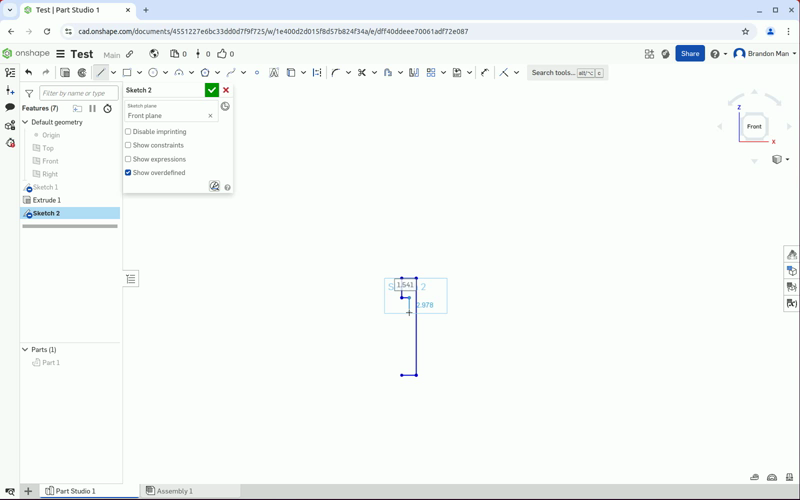
key_up(shift)
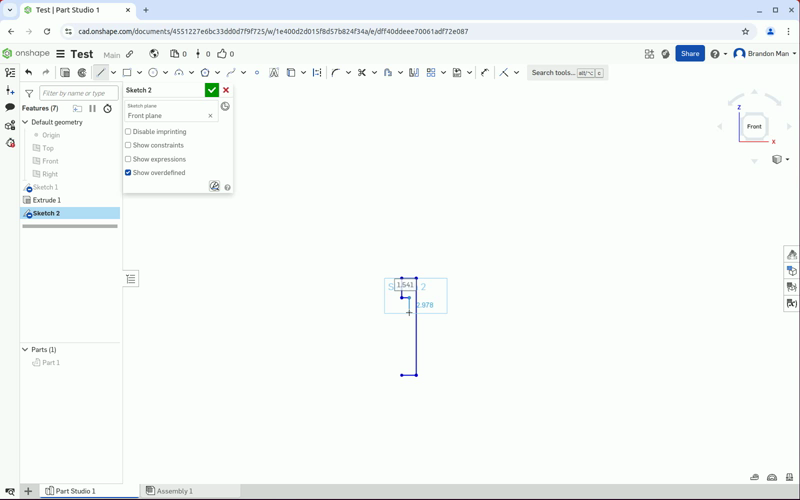
key_down(shift)
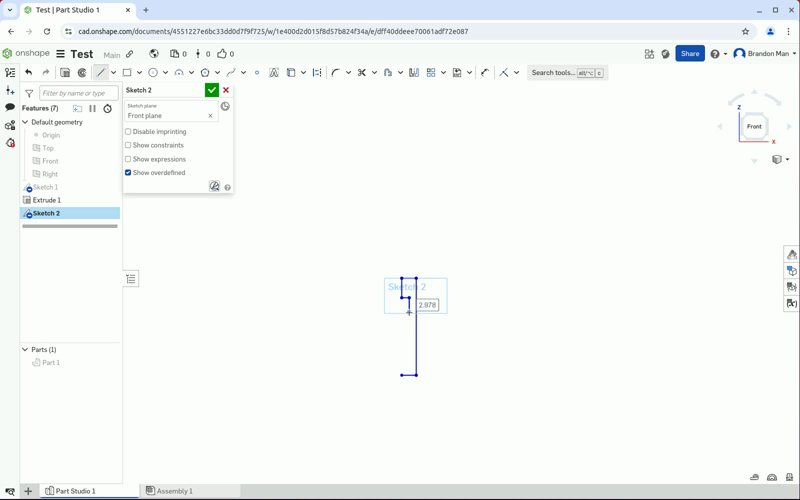
mouse_move(439, 312)
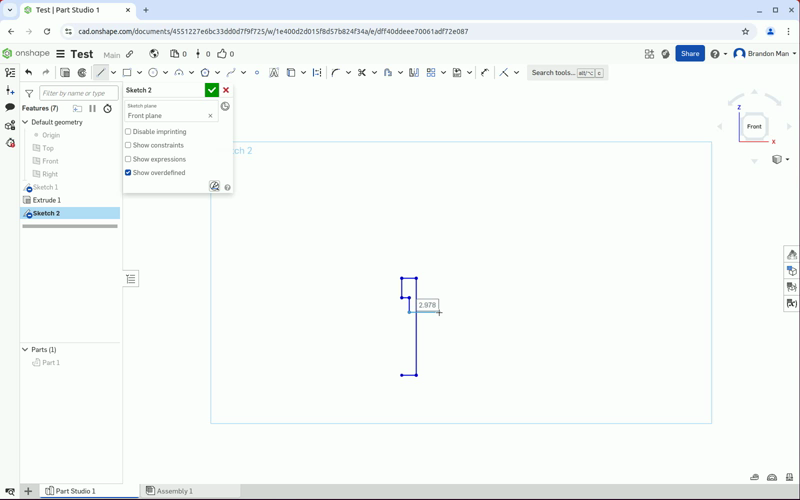
mouse_move(401, 312)
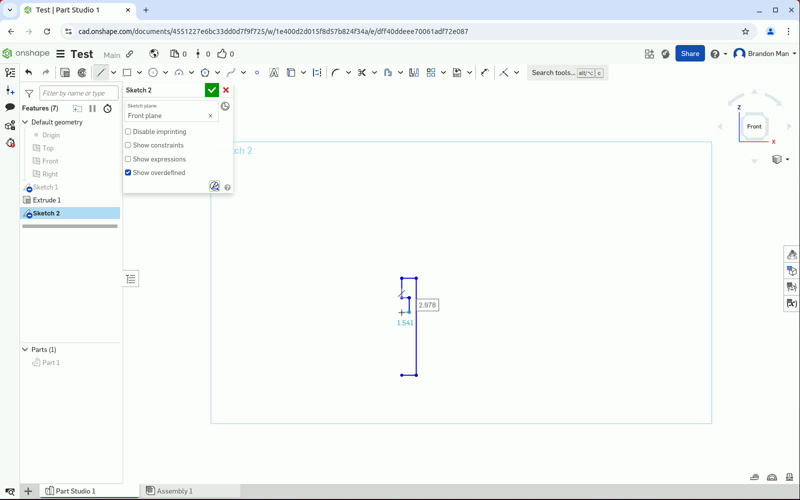
scroll(6)
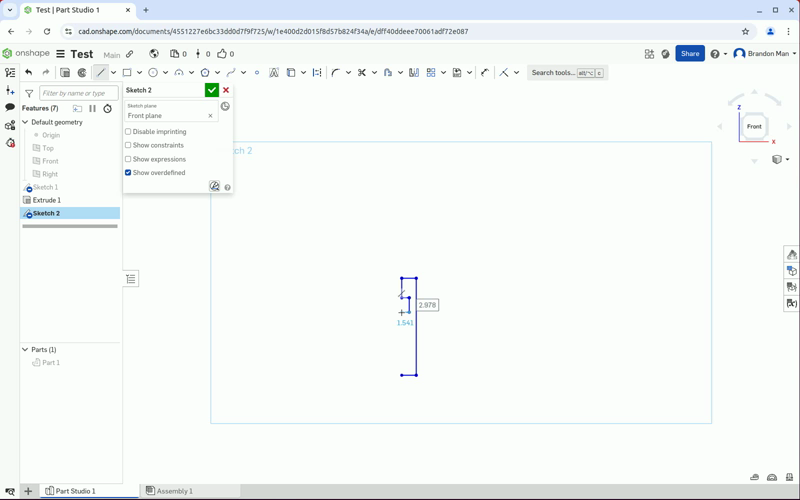
scroll(6)
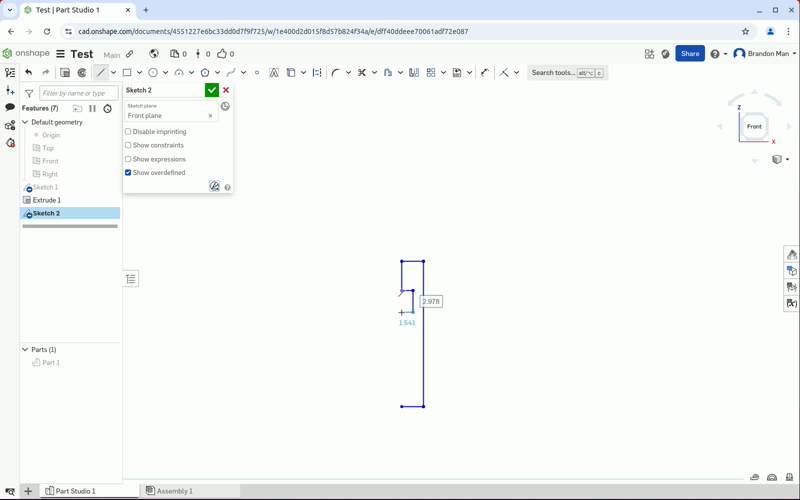
scroll(6)
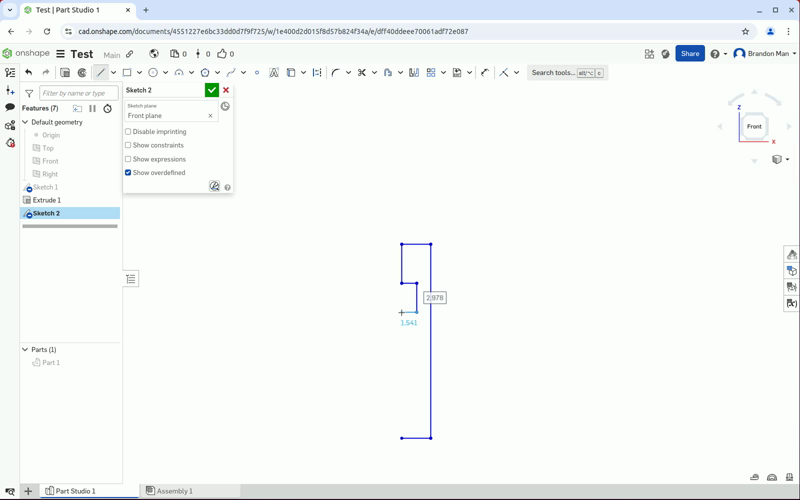
scroll(6)
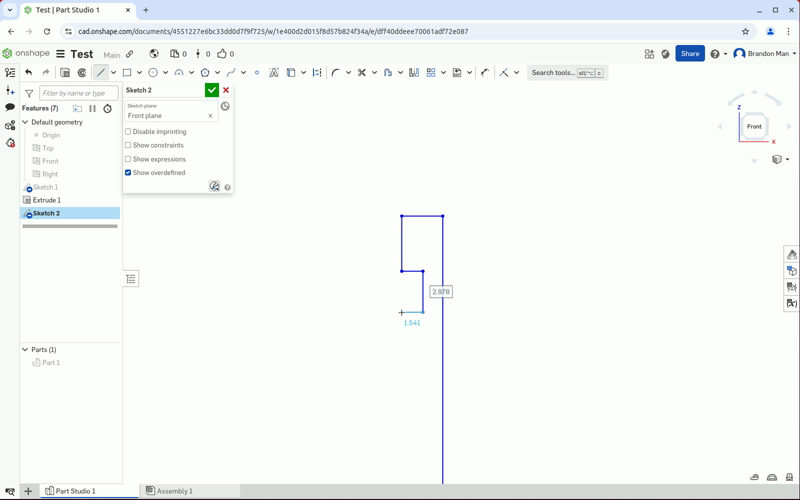
scroll(6)
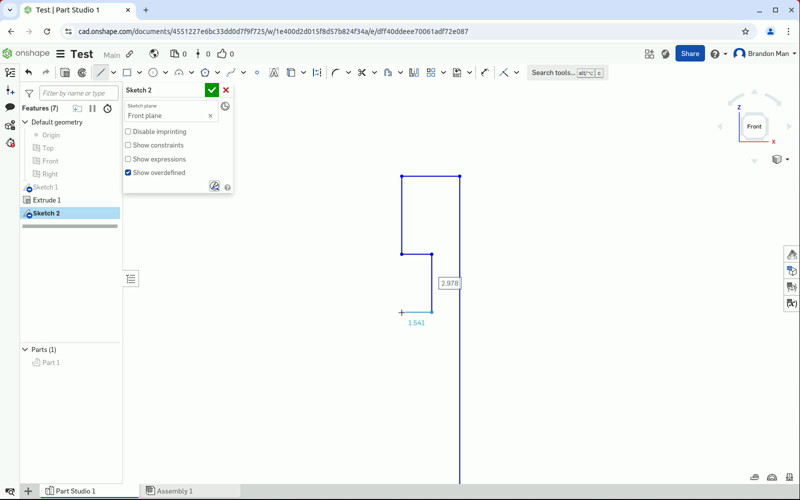
scroll(6)
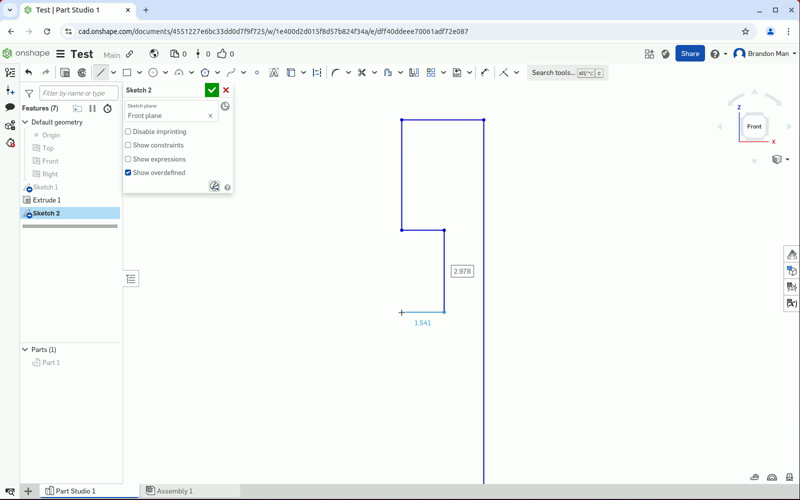
scroll(6)
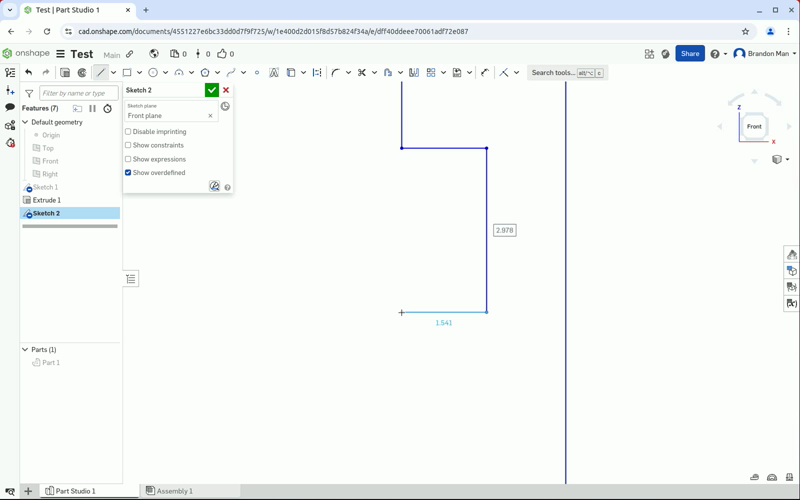
click(401, 312)
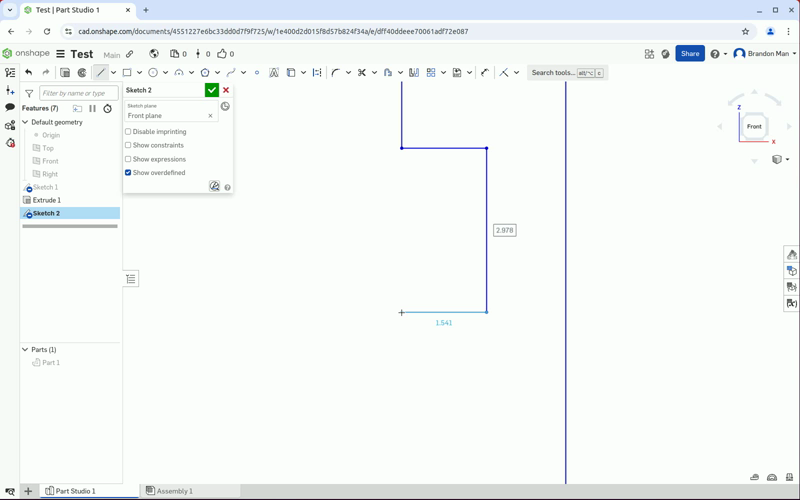
scroll(-6)
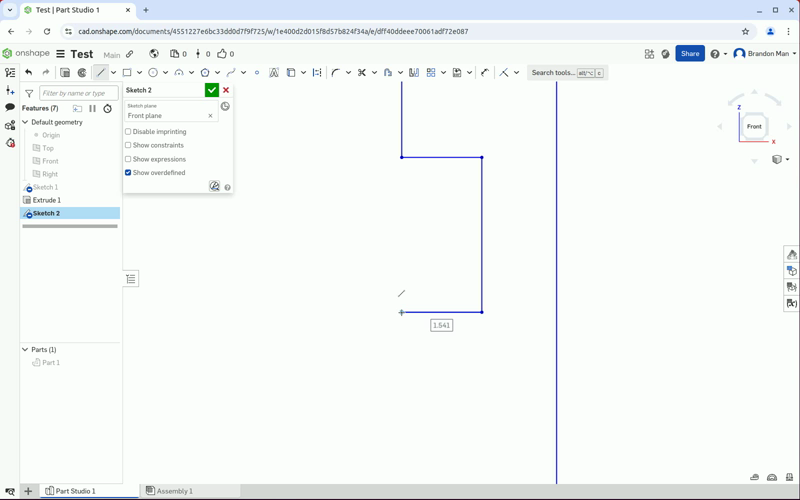
scroll(-6)
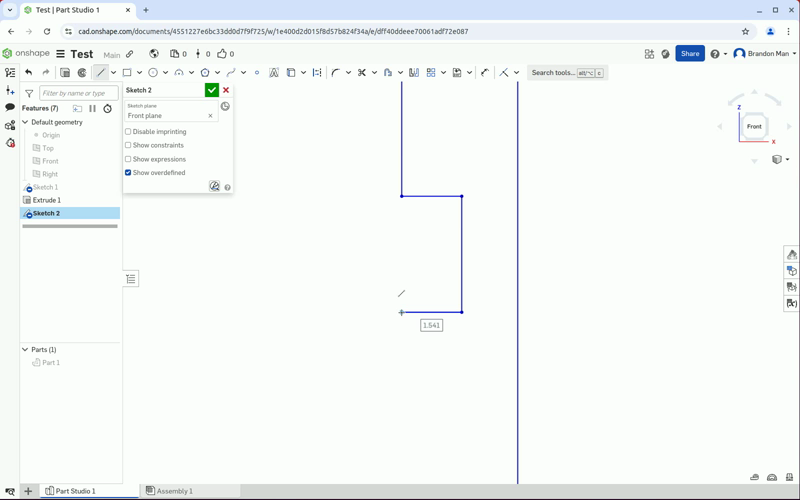
scroll(-6)
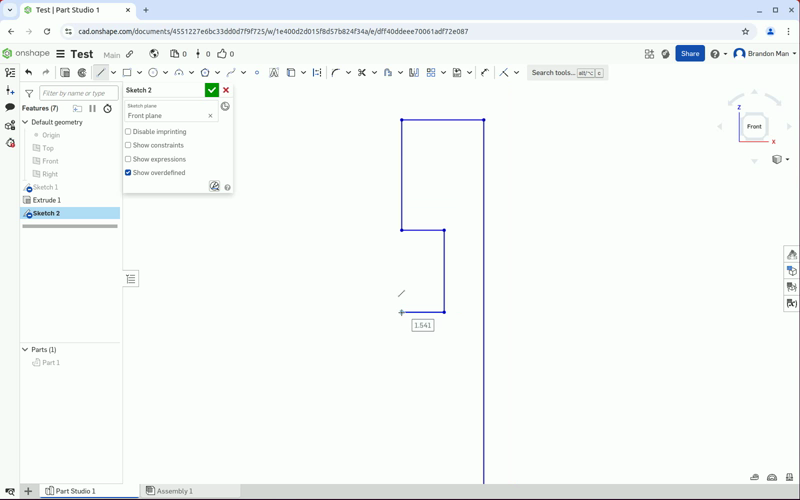
scroll(-6)
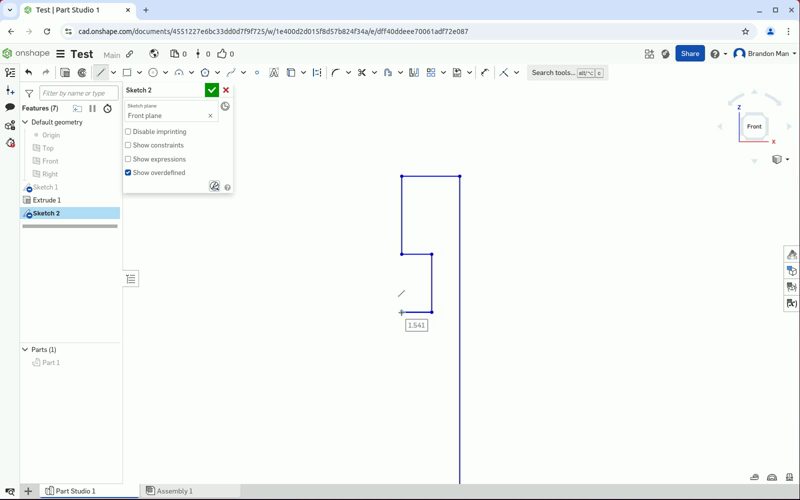
scroll(-6)
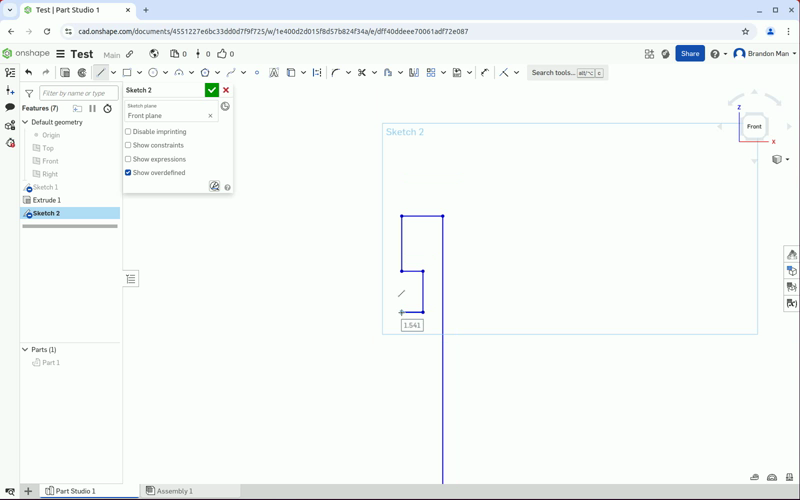
scroll(-6)
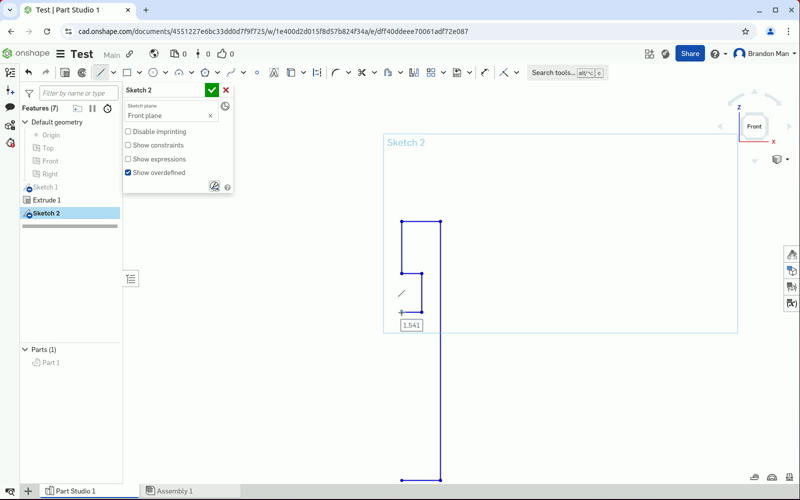
scroll(-6)
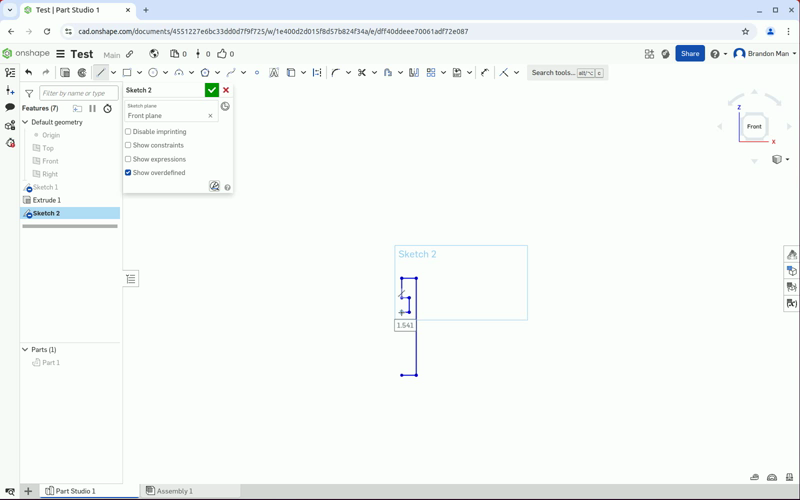
key_up(shift)
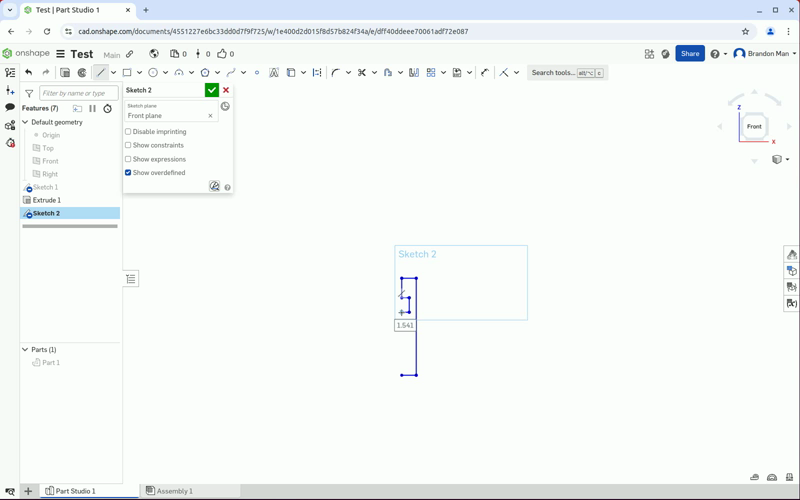
key_down(shift)
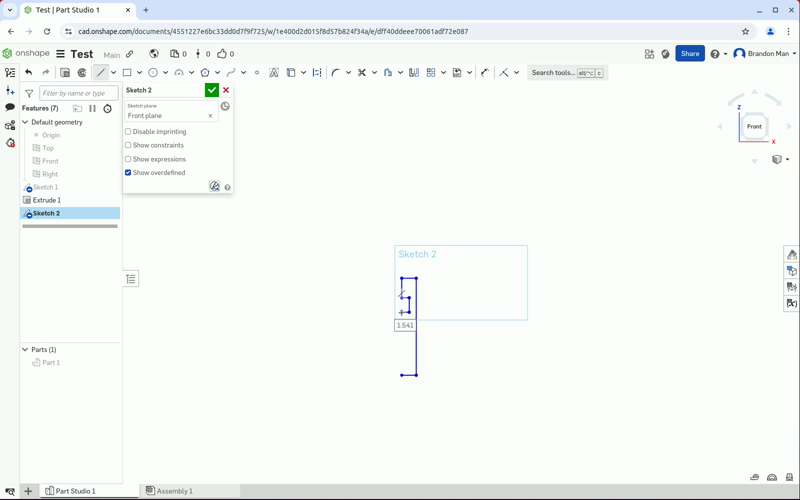
mouse_move(401, 375)
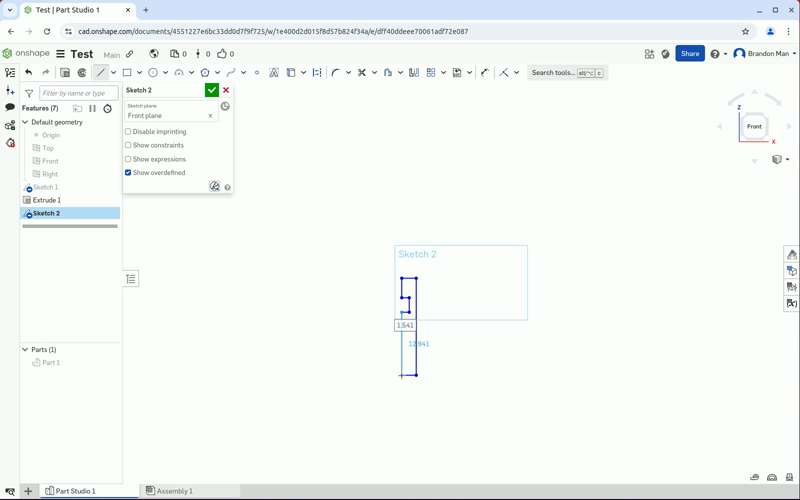
key_up(shift)
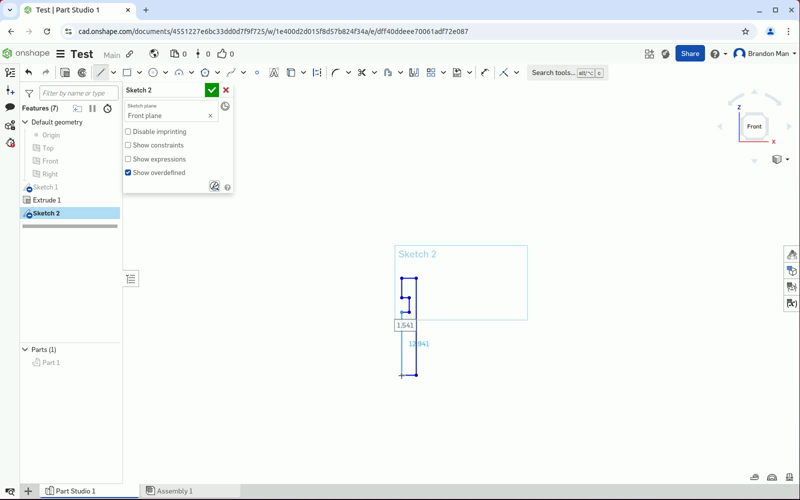
click(401, 375)
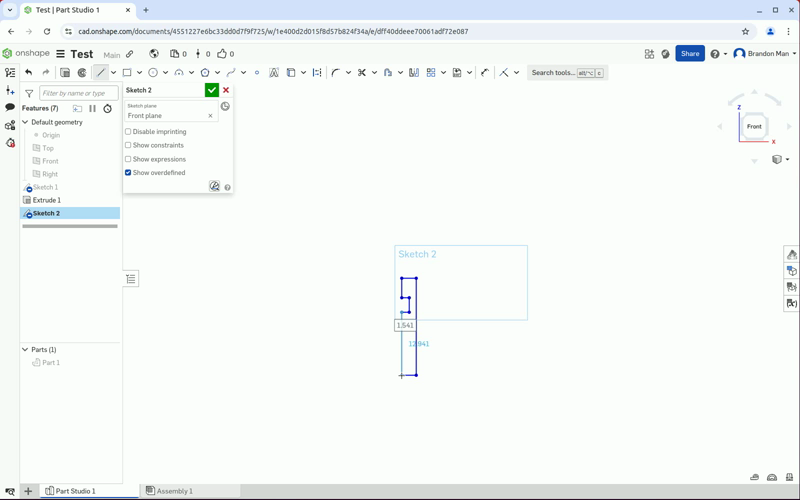
key(esc)
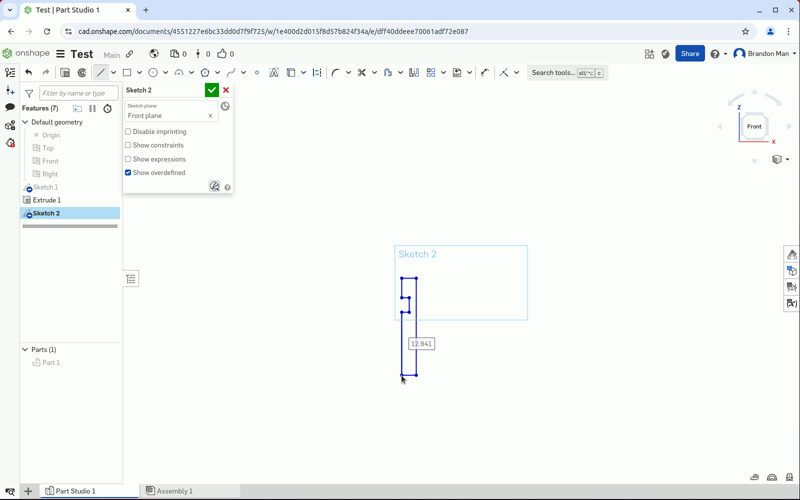
mouse_move(413, 333)
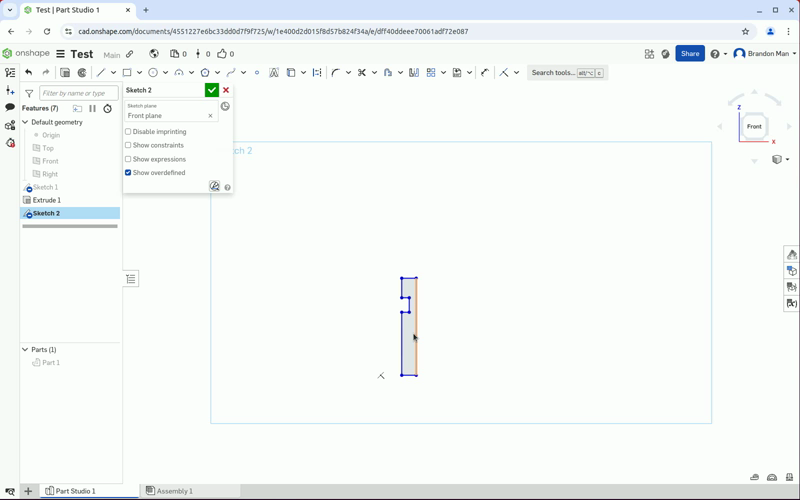
scroll(6)
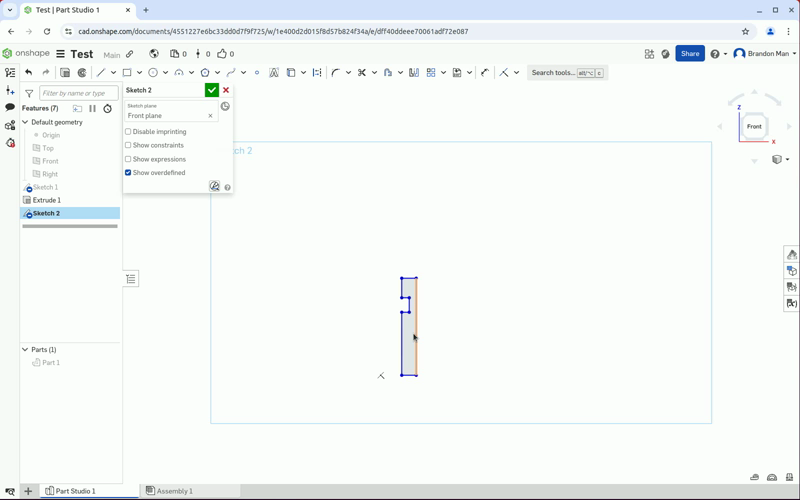
scroll(6)
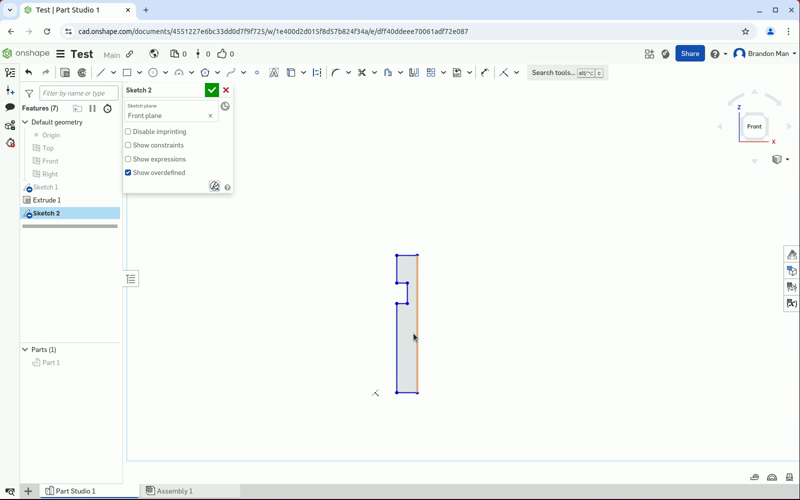
scroll(6)
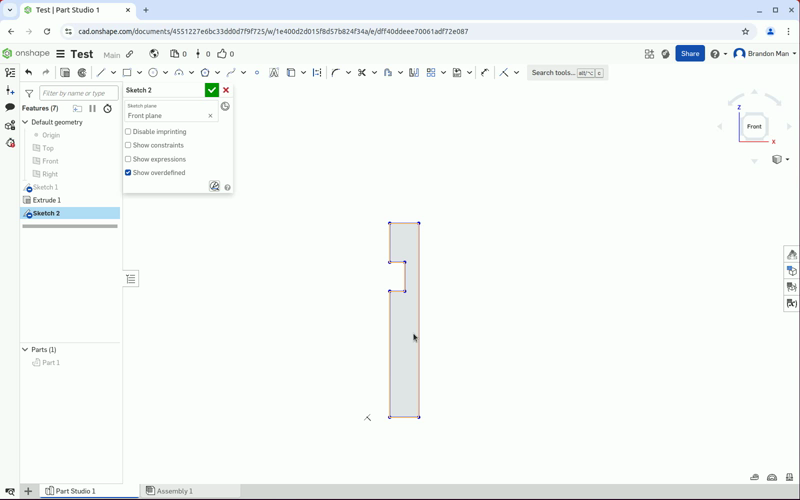
scroll(6)
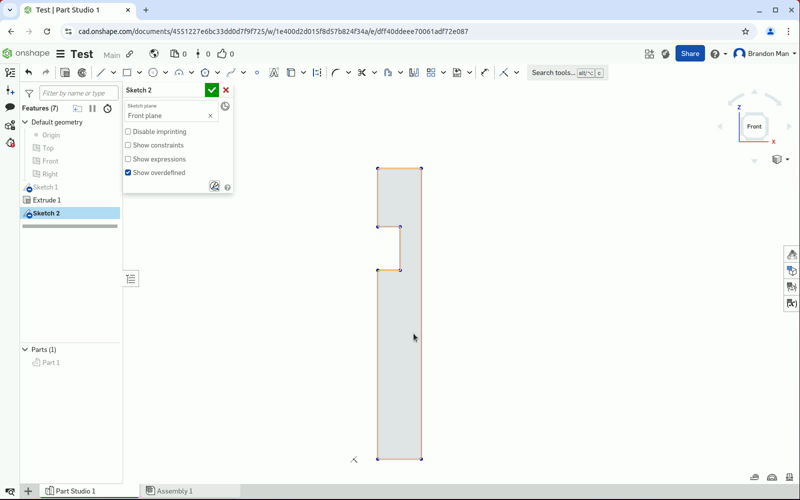
scroll(6)
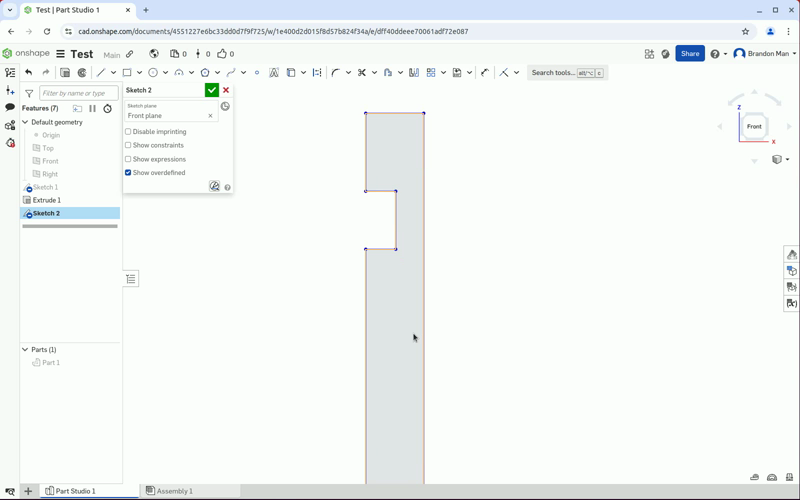
scroll(6)
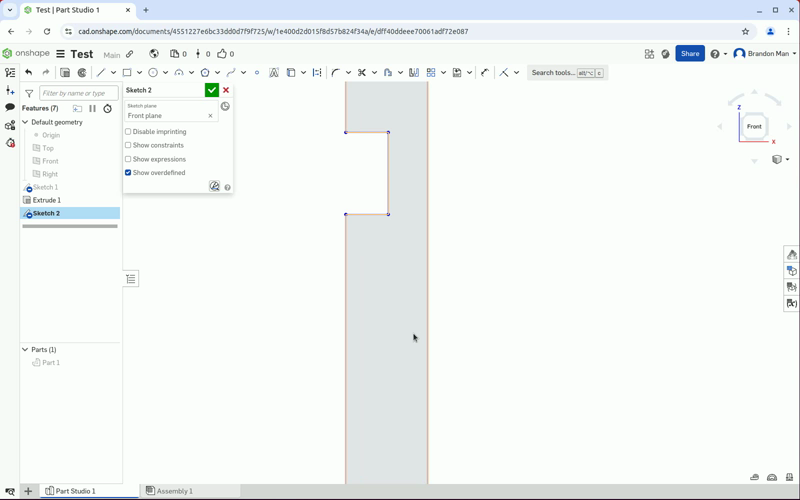
scroll(6)
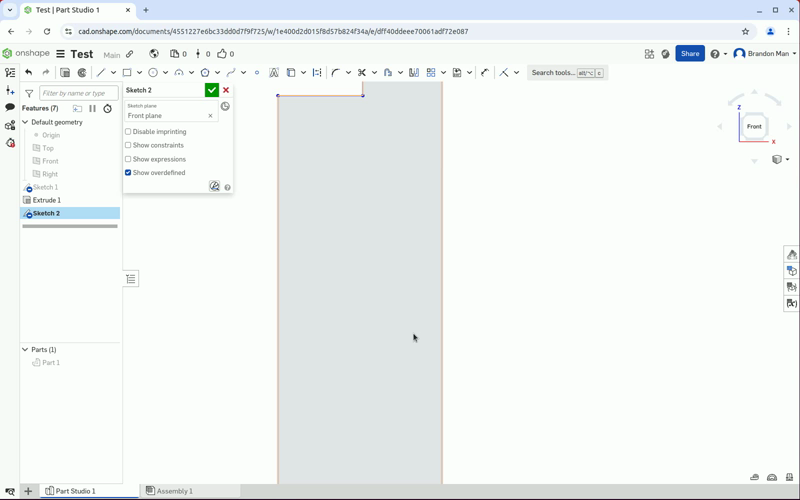
click(413, 333)
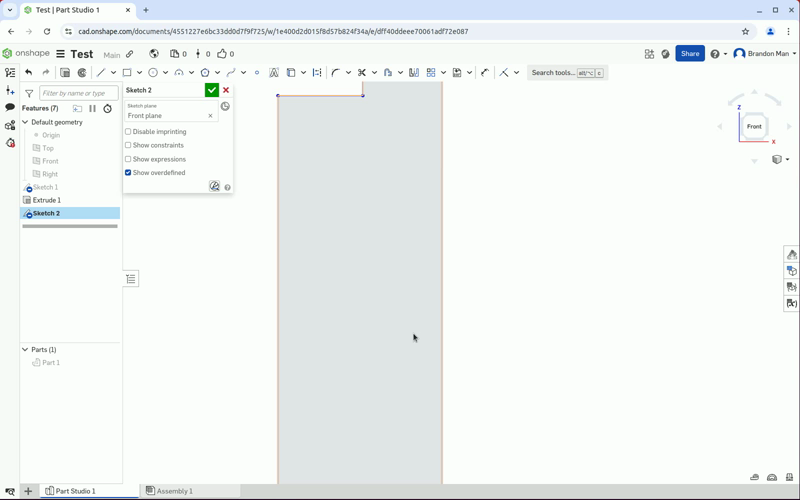
scroll(-6)
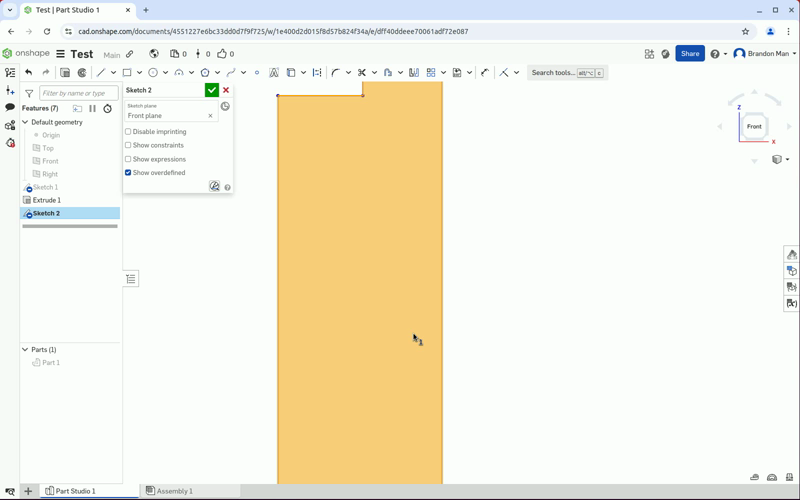
scroll(-6)
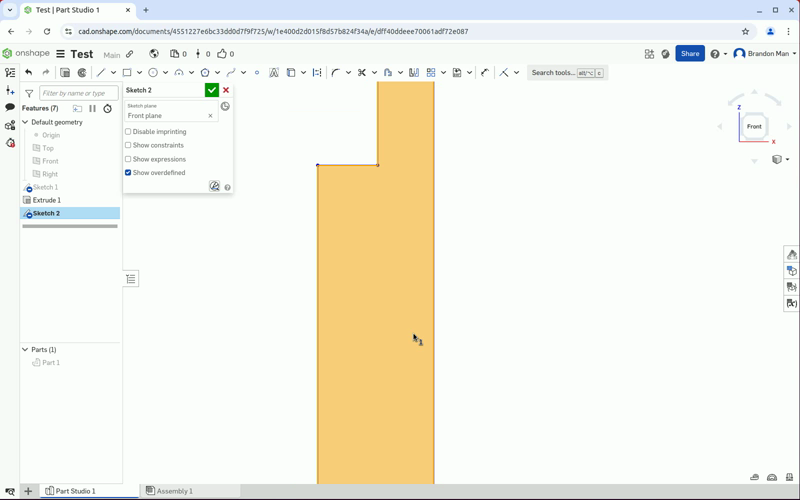
scroll(-6)
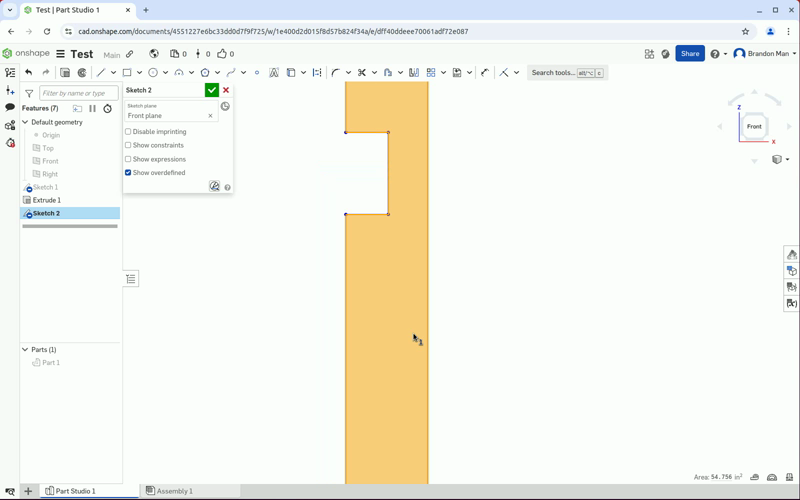
scroll(-6)
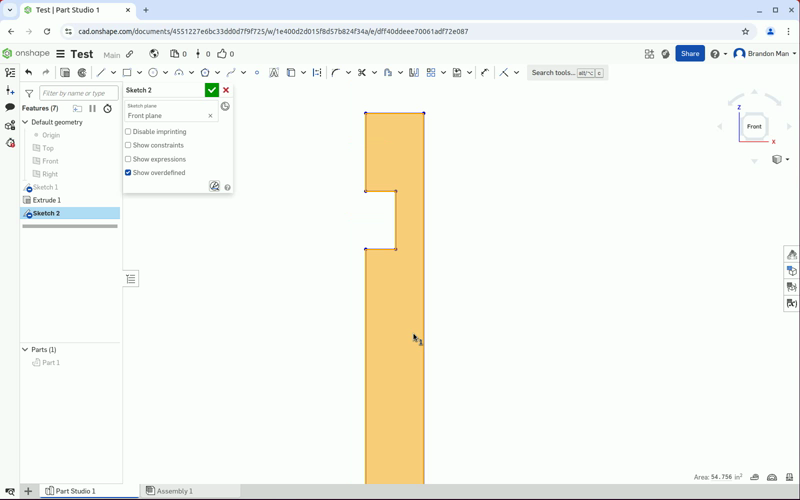
scroll(-6)
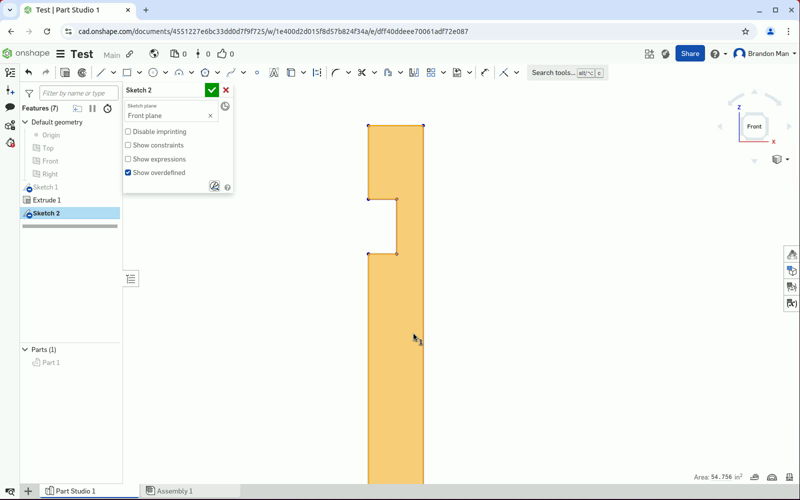
scroll(-6)
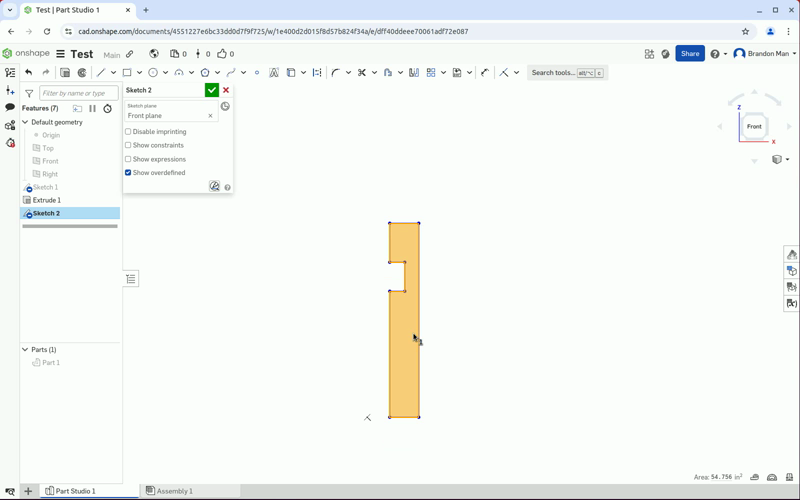
scroll(-6)
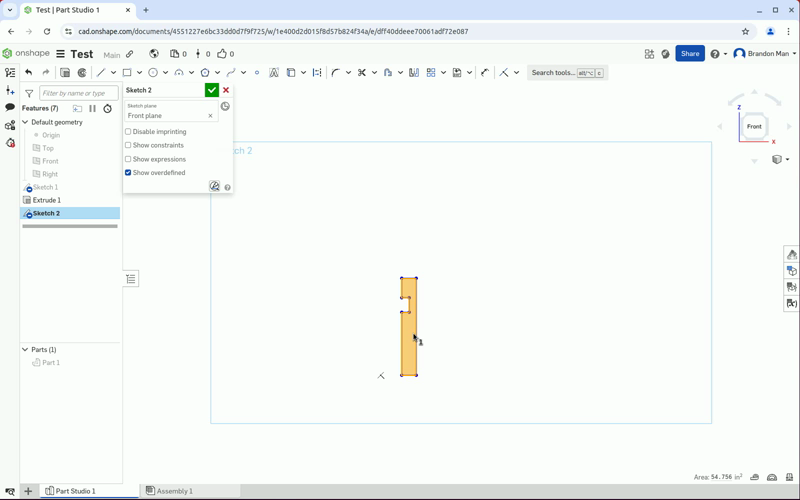
mouse_move(73, 352)
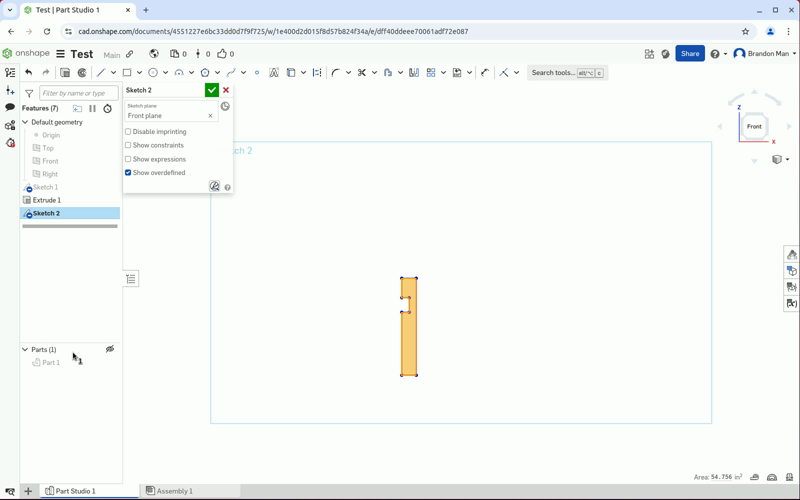
key(shift+y)
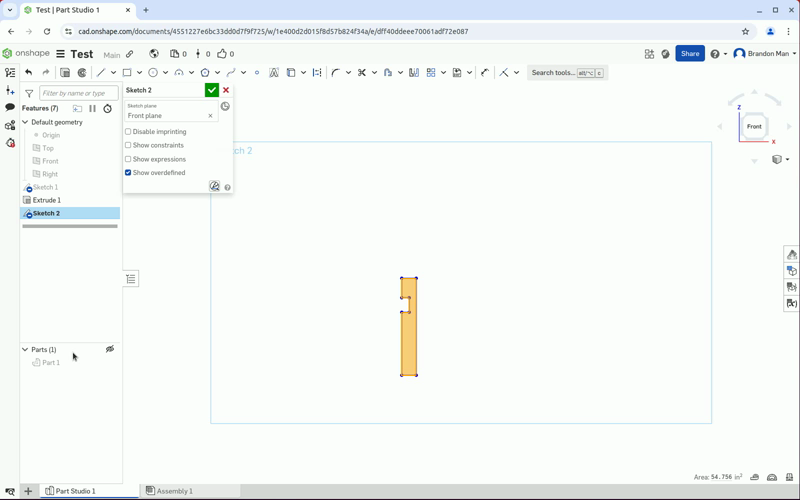
key(shift+e)
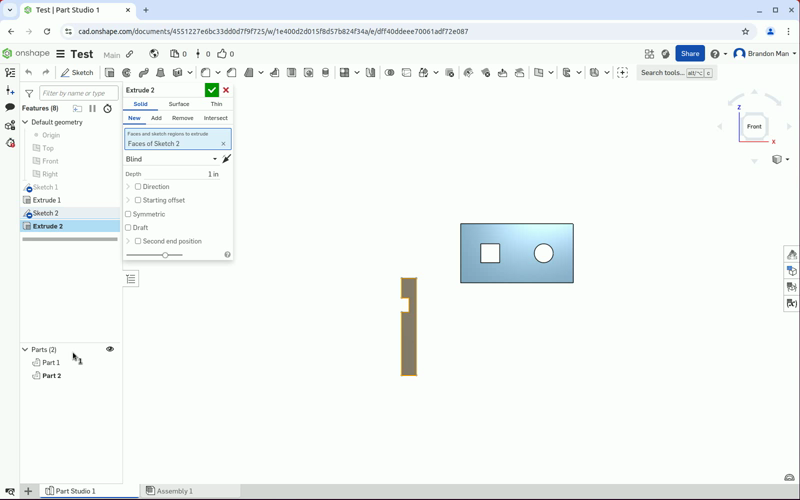
mouse_move(143, 106)
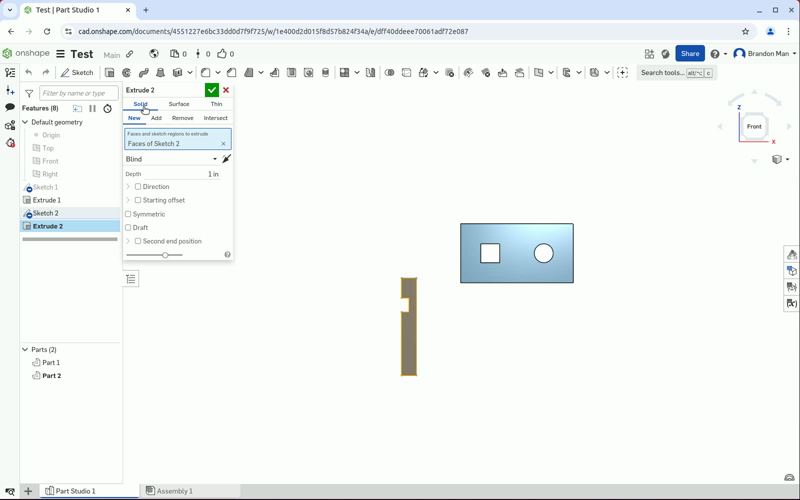
click(143, 106)
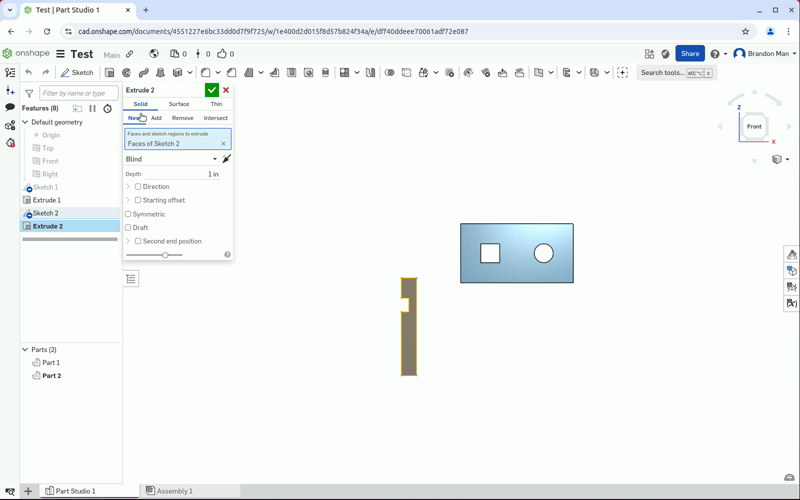
mouse_move(137, 120)
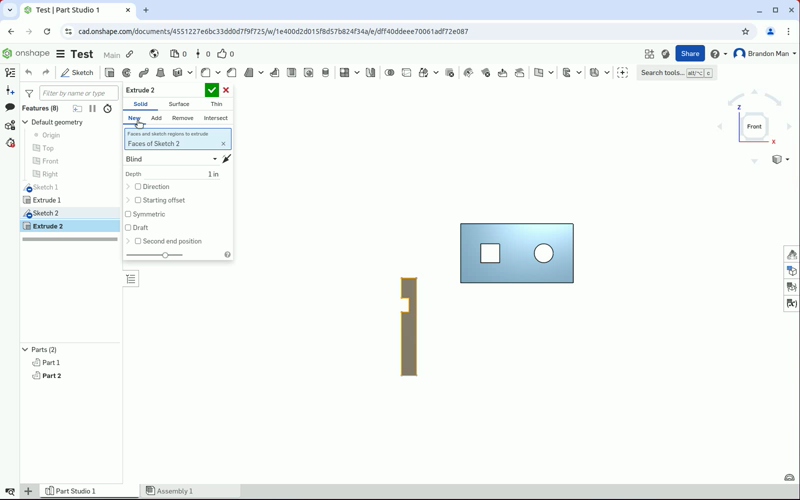
click(137, 120)
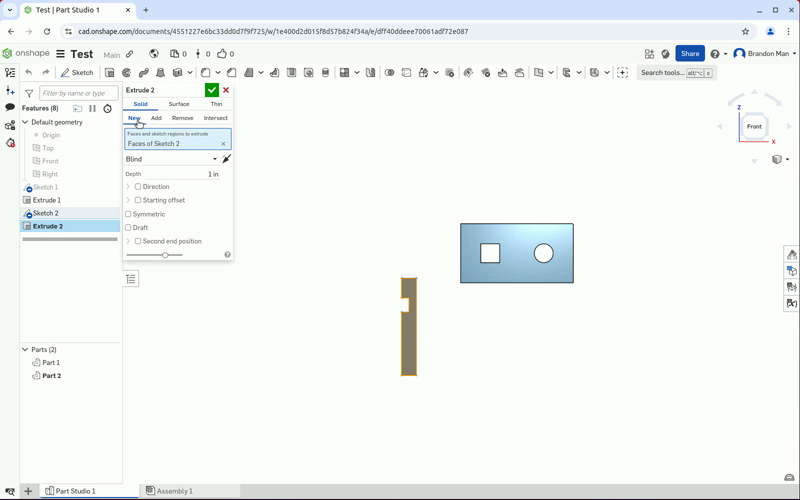
key(tab, 4)
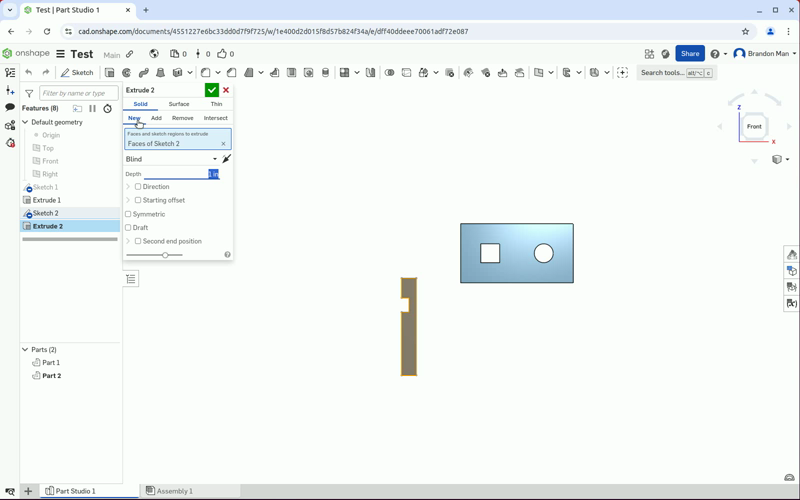
text(12.036)
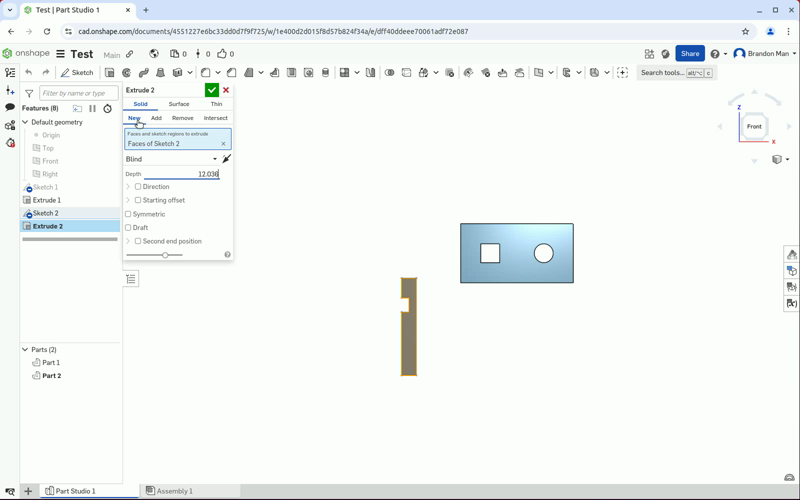
key(enter)
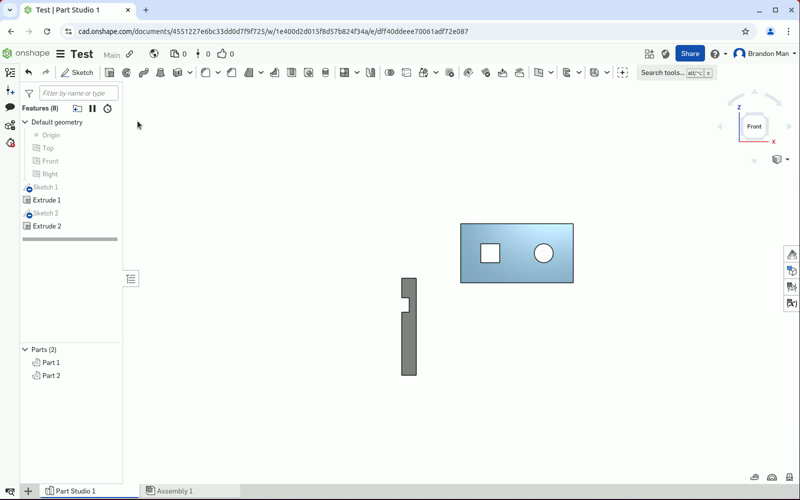
key(shift+h)
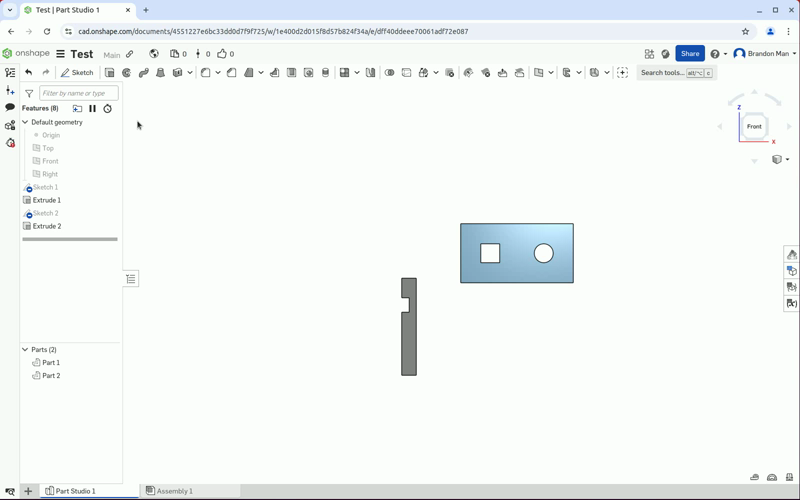
key(shift+h)
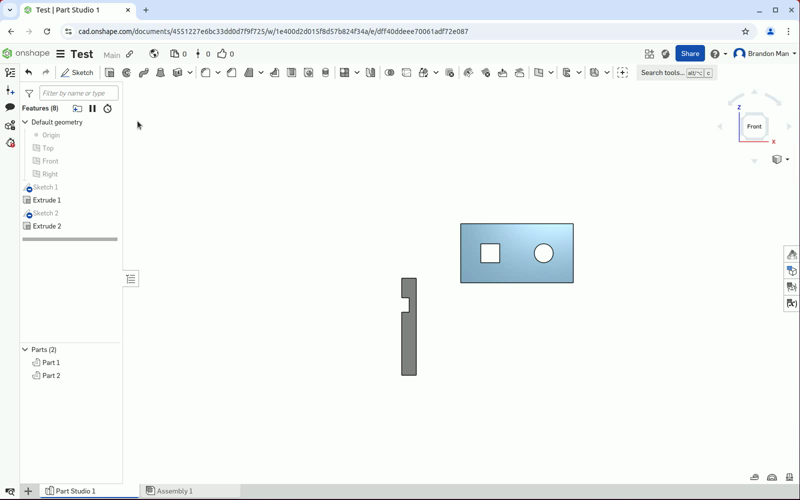
mouse_move(73, 189)
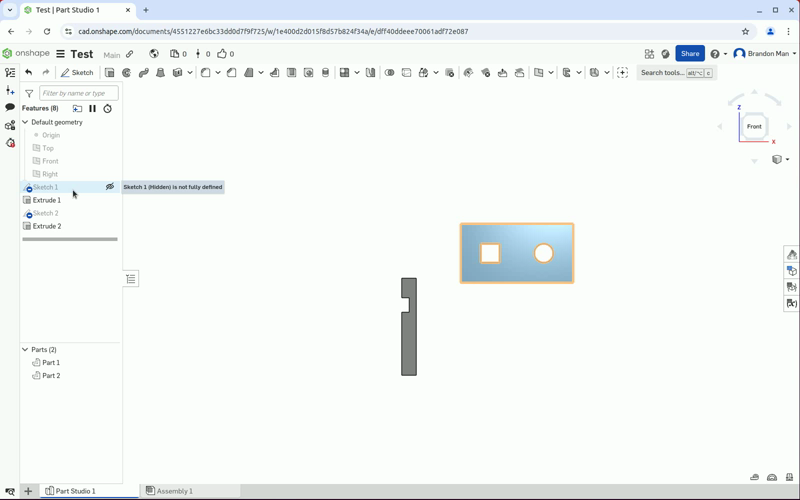
click(73, 189)
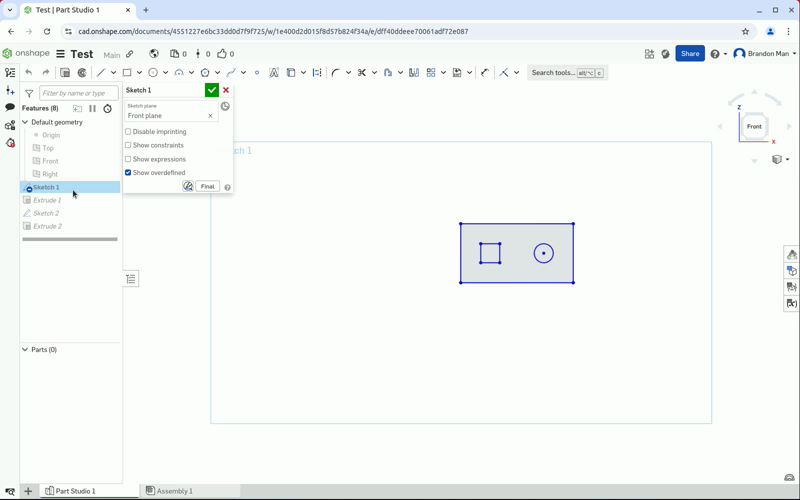
mouse_move(229, 92)
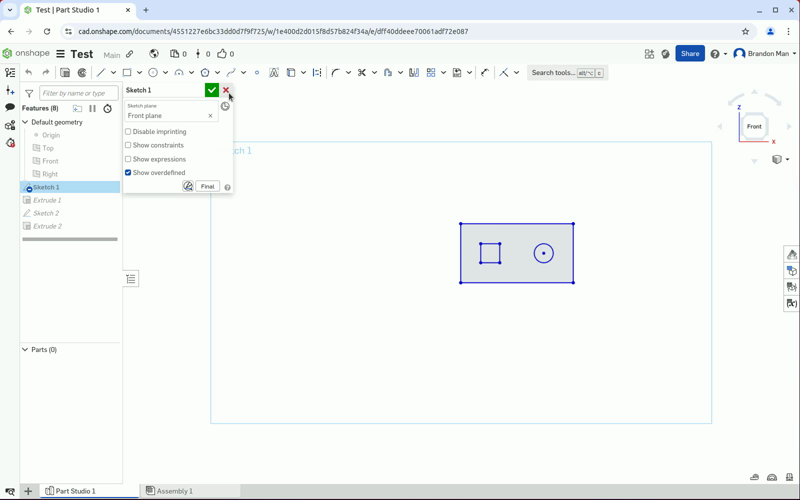
click(229, 92)
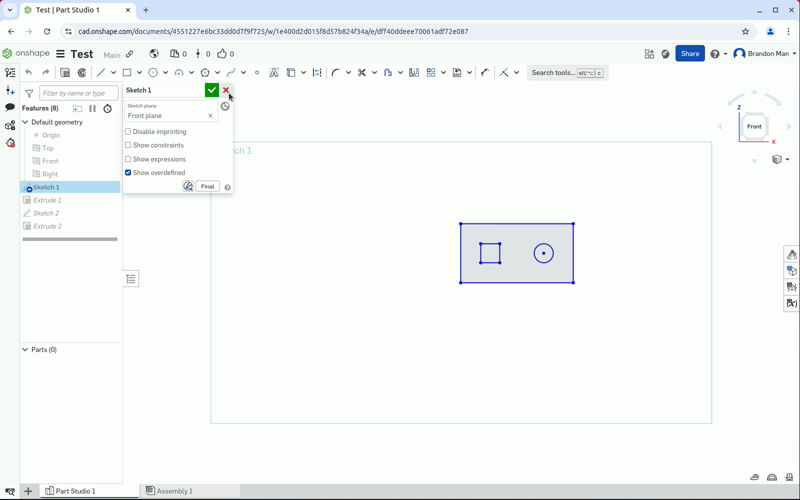
key(shift+s)
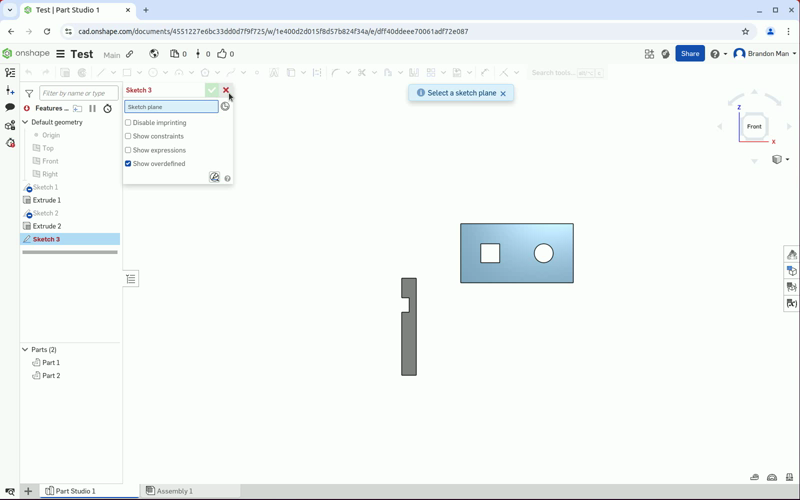
mouse_move(73, 163)
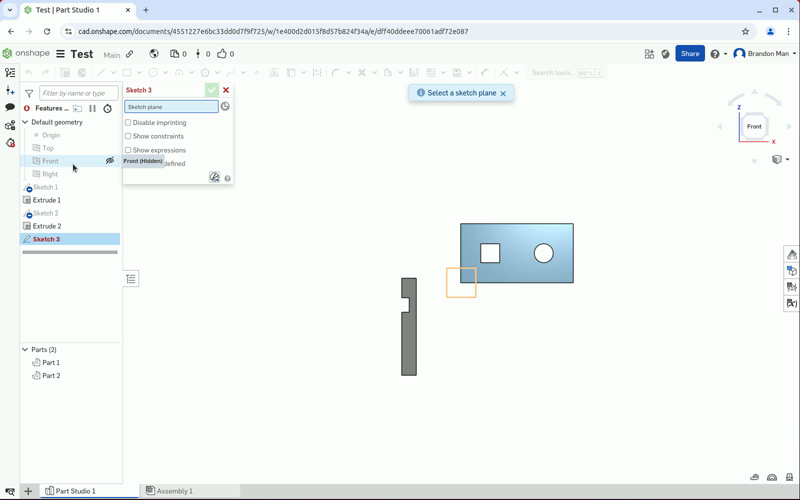
click(73, 163)
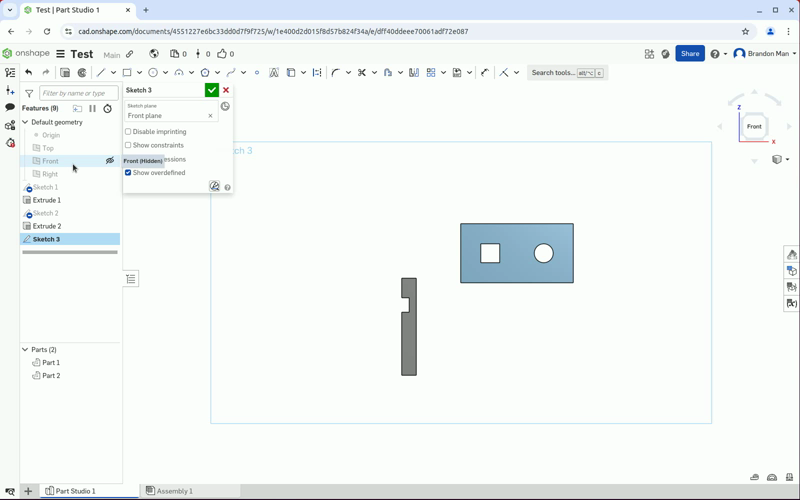
mouse_move(73, 352)
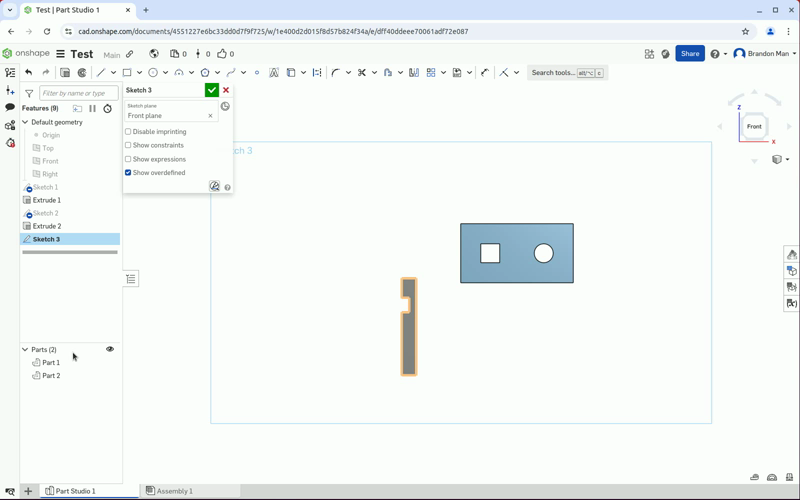
key(y)
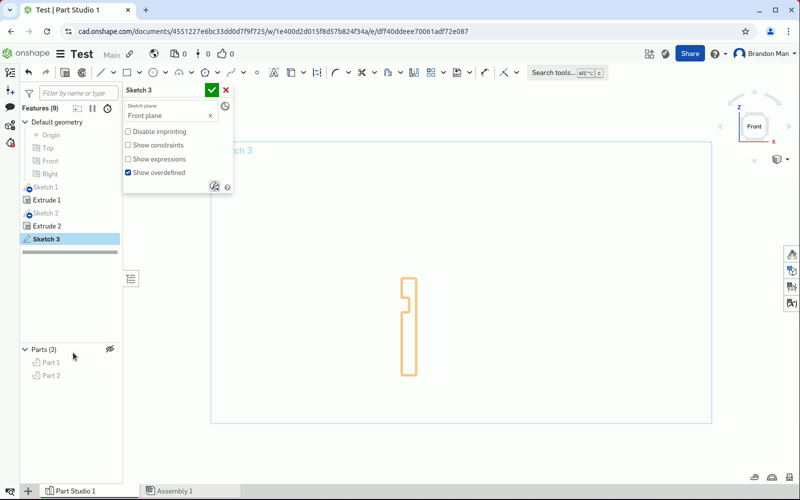
key(l)
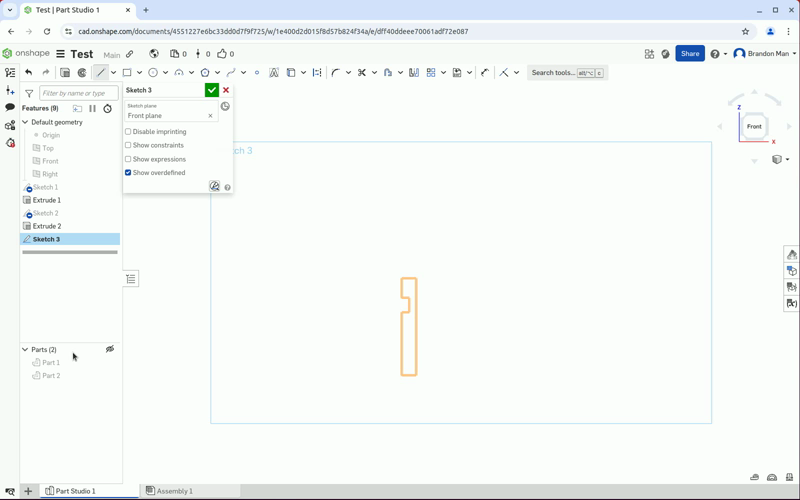
key_down(shift)
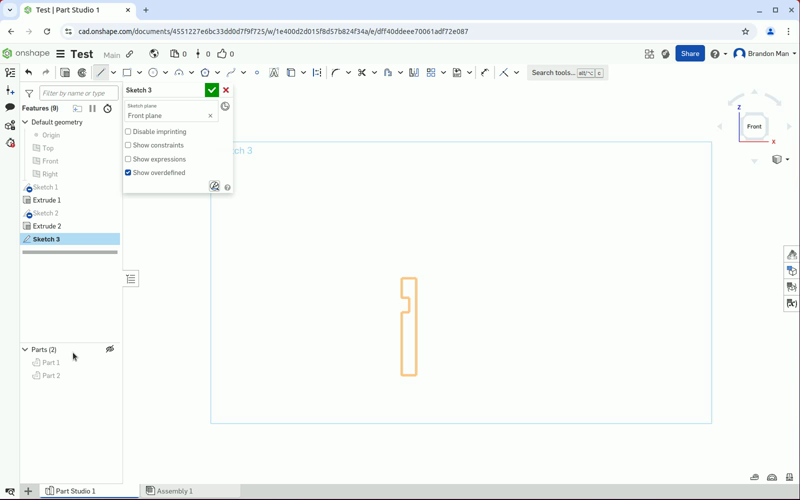
mouse_move(418, 375)
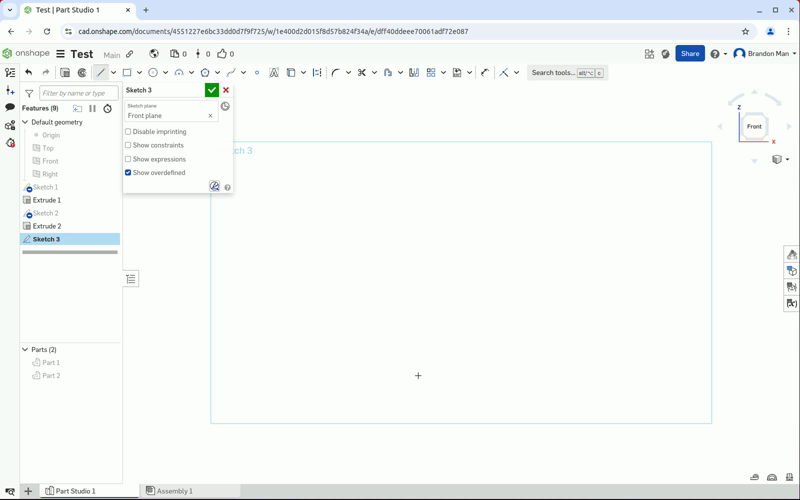
click(418, 375)
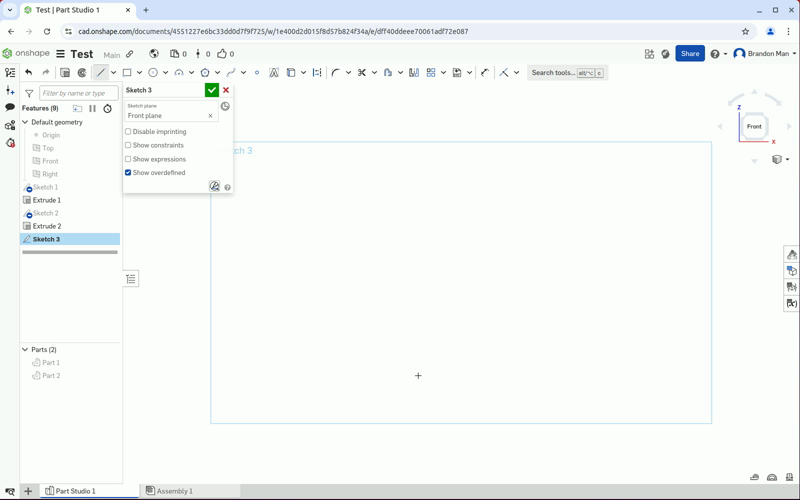
key_up(shift)
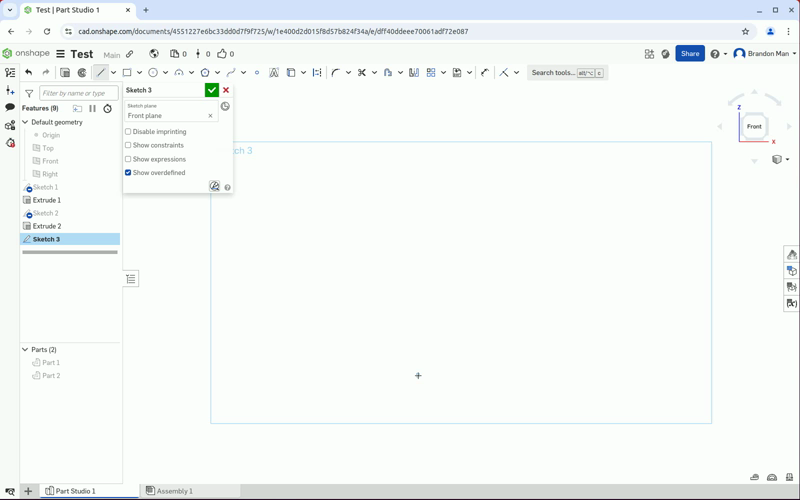
key_down(shift)
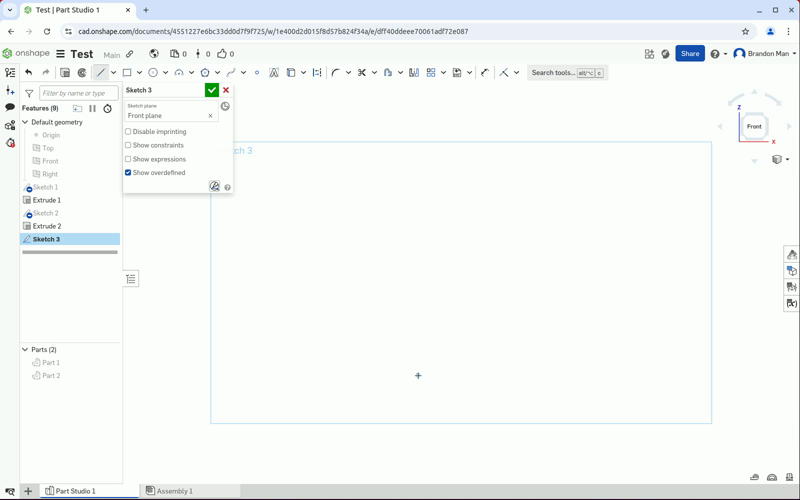
mouse_move(448, 375)
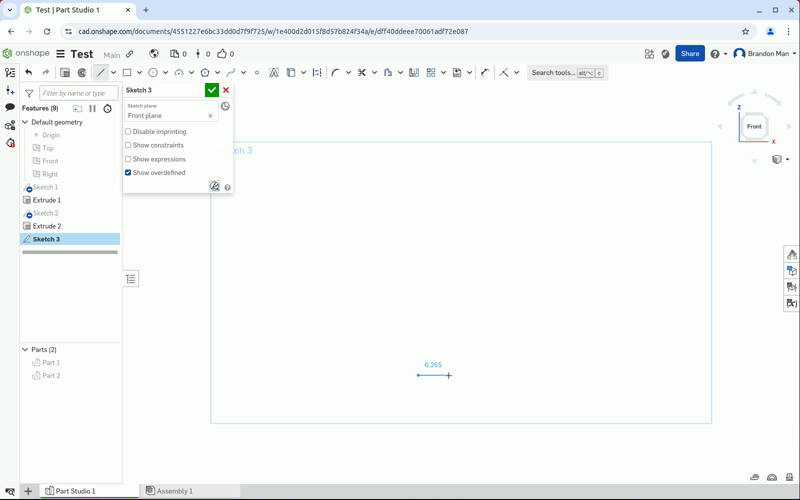
mouse_move(432, 375)
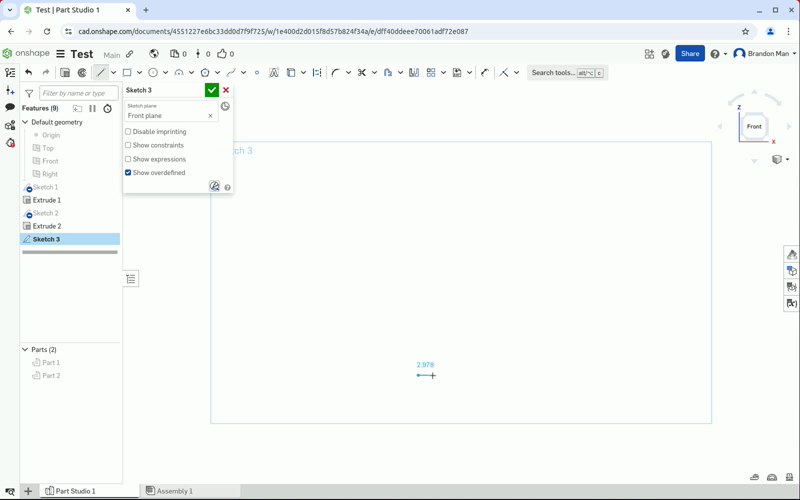
click(432, 375)
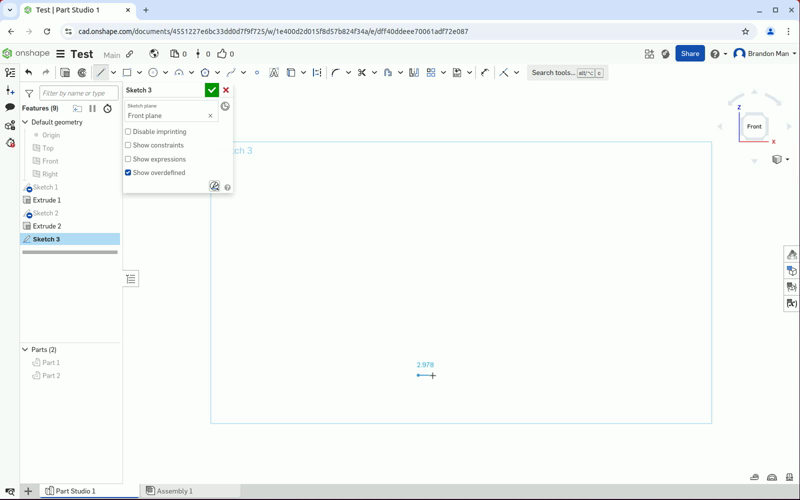
key_up(shift)
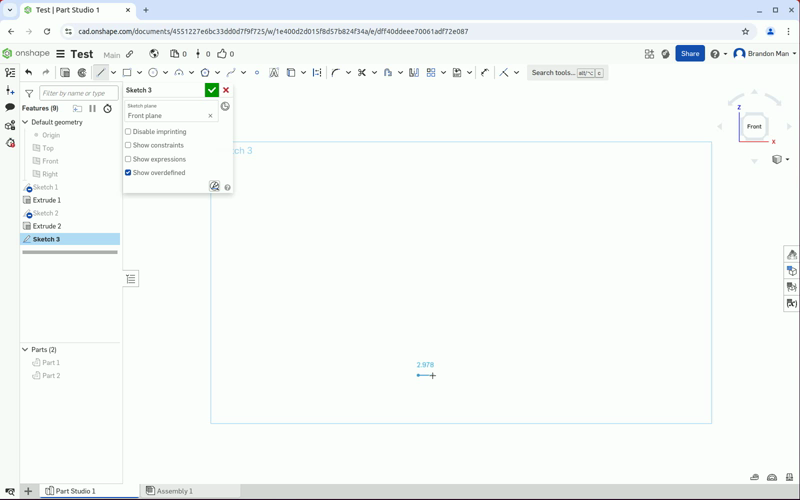
key_down(shift)
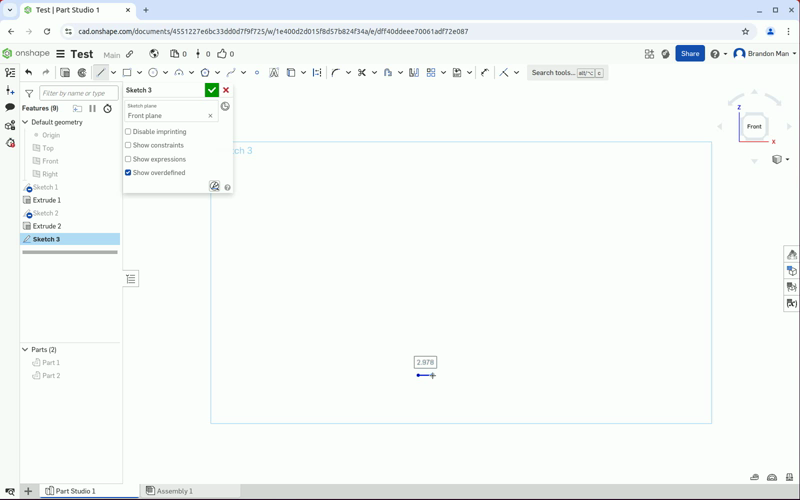
mouse_move(432, 312)
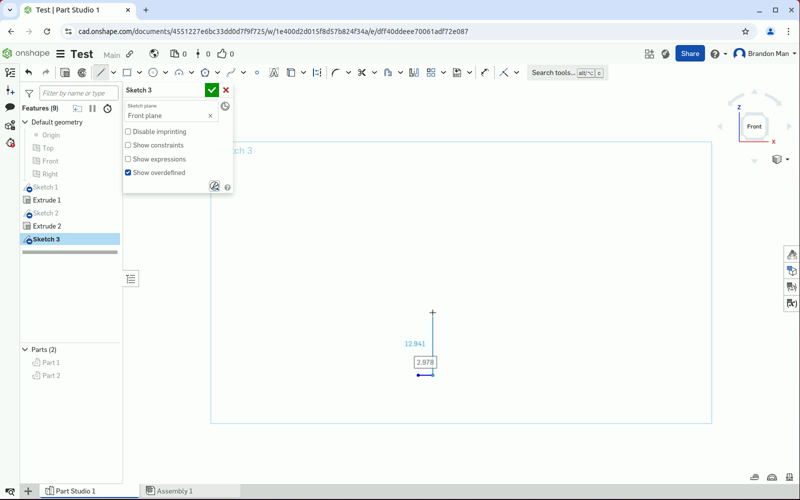
click(432, 312)
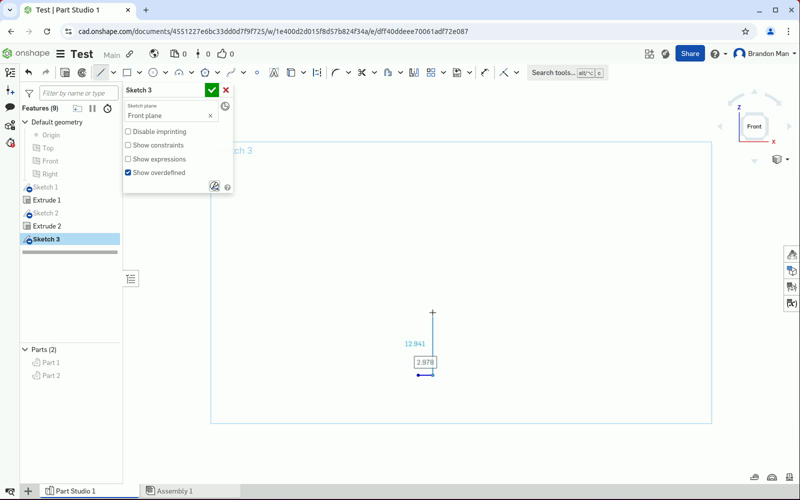
key_up(shift)
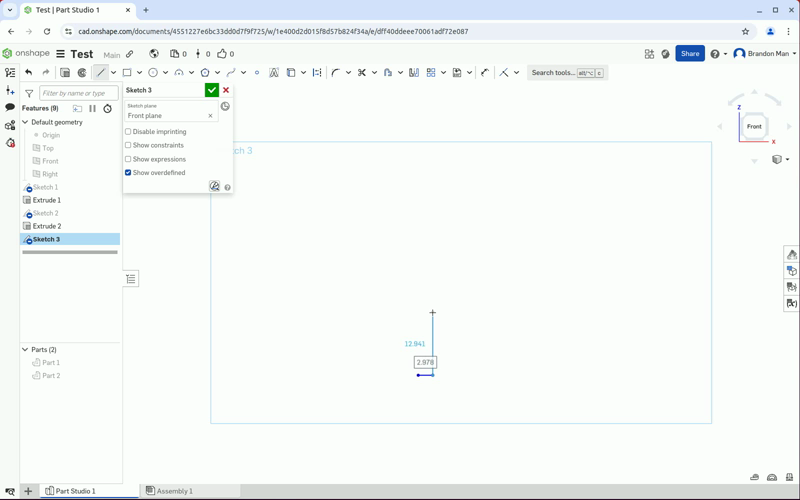
key_down(shift)
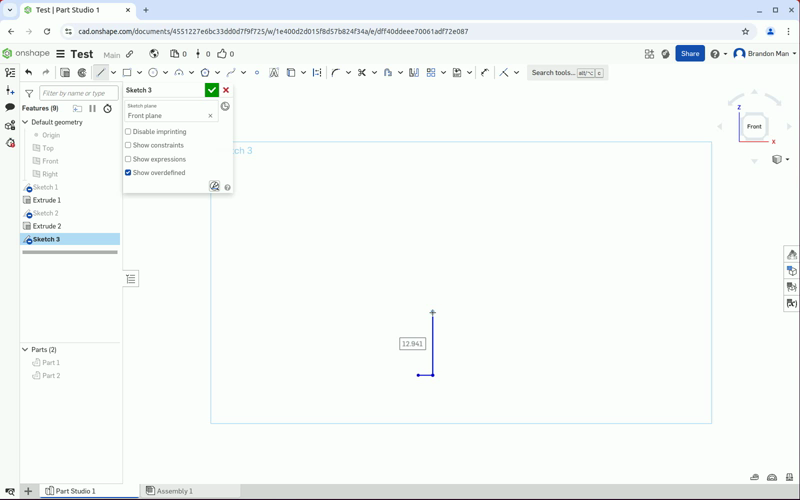
mouse_move(462, 312)
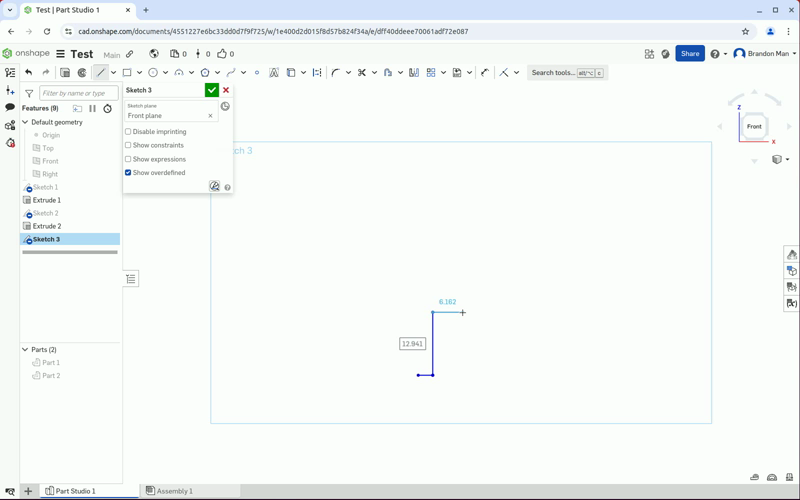
mouse_move(425, 312)
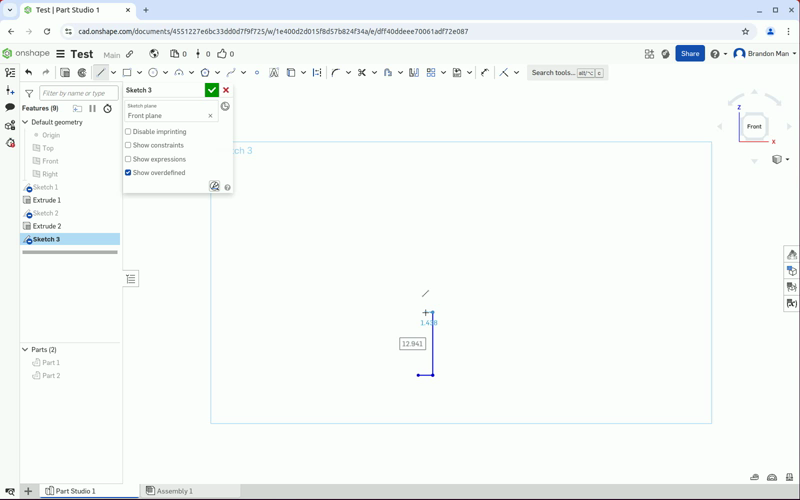
scroll(6)
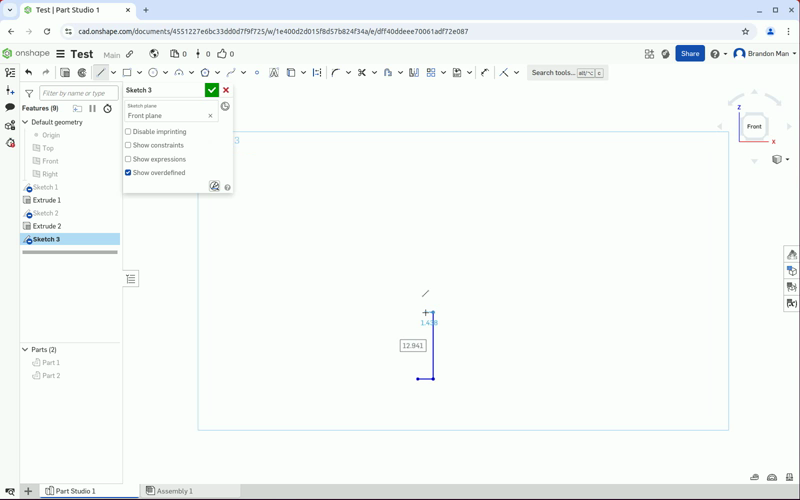
scroll(6)
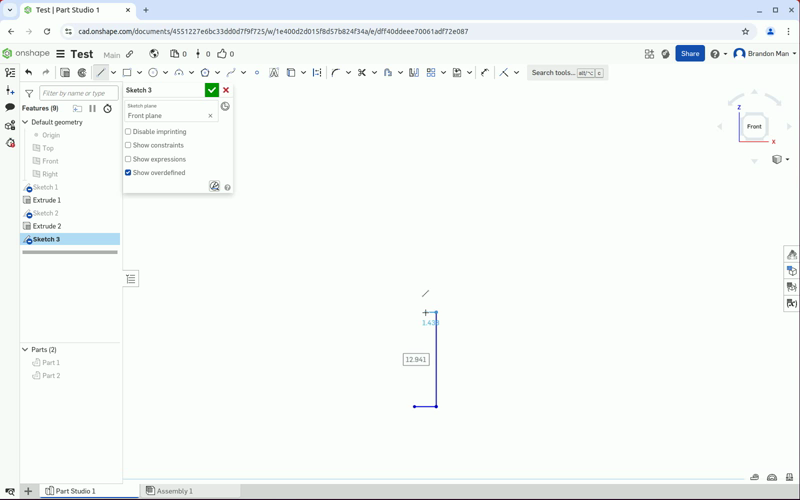
scroll(6)
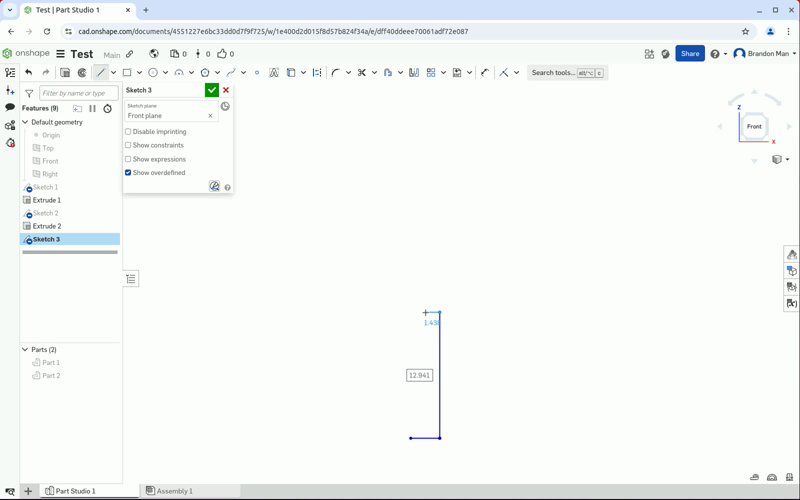
scroll(6)
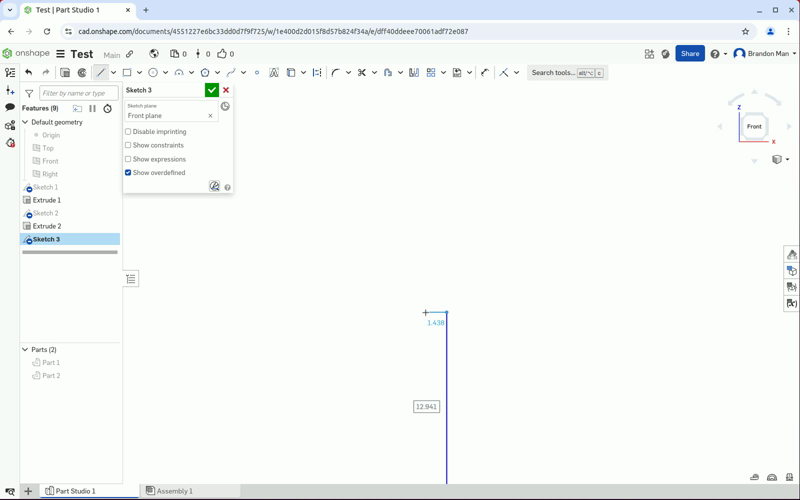
scroll(6)
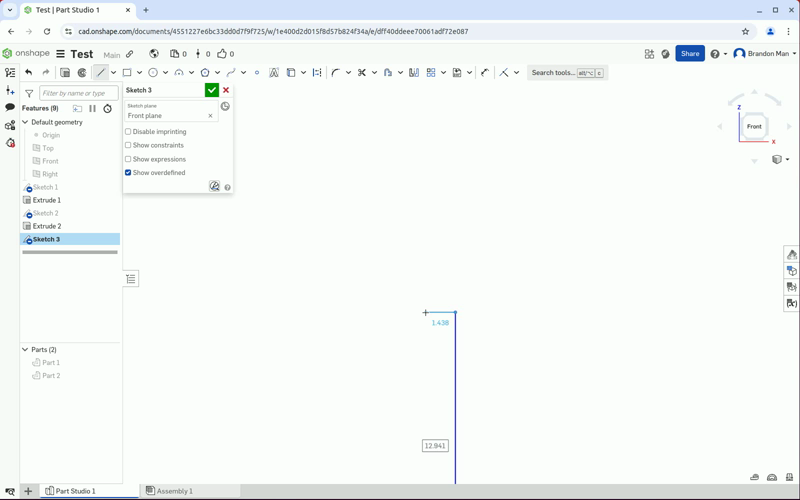
scroll(6)
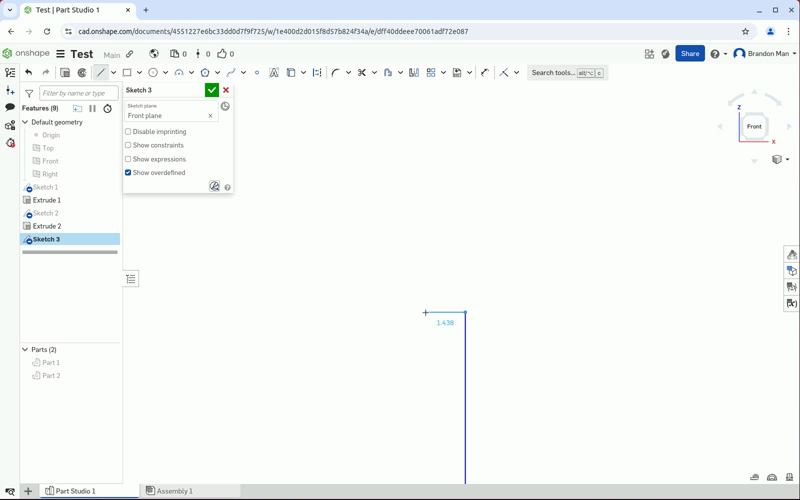
scroll(6)
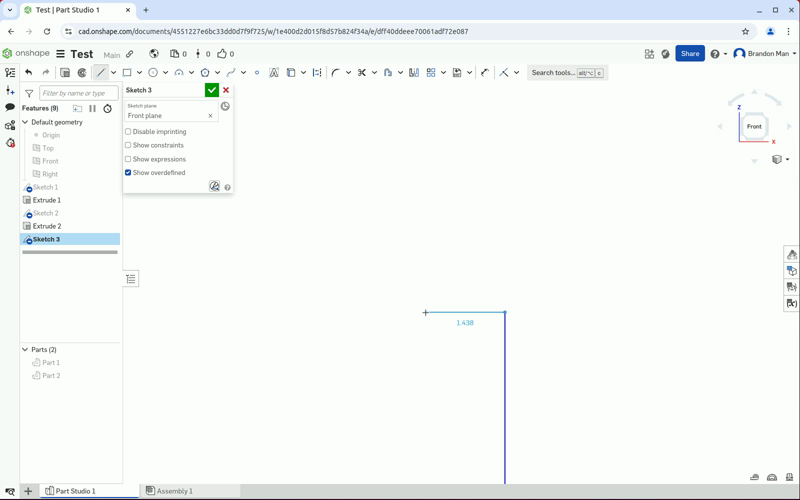
click(425, 312)
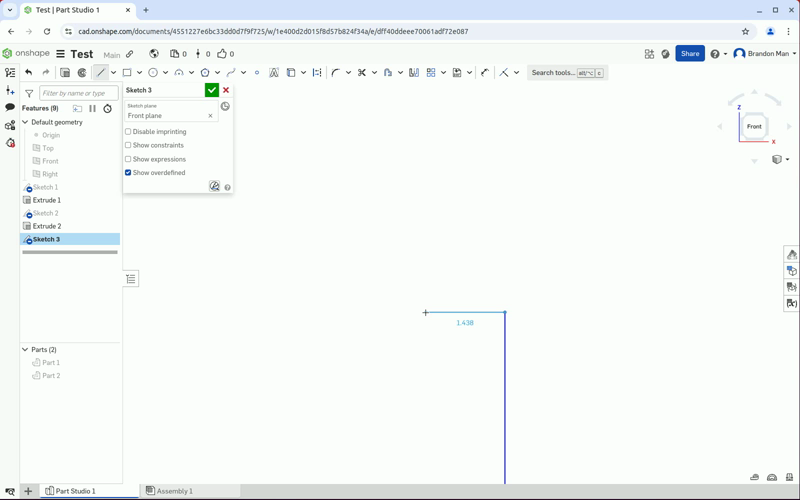
scroll(-6)
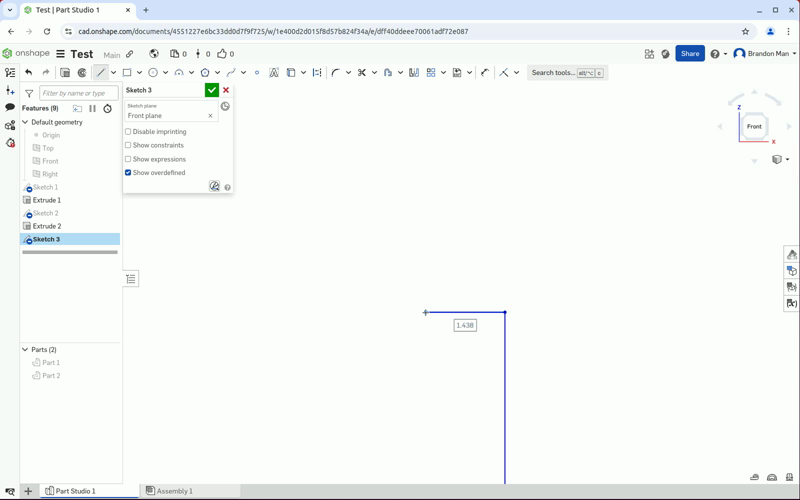
scroll(-6)
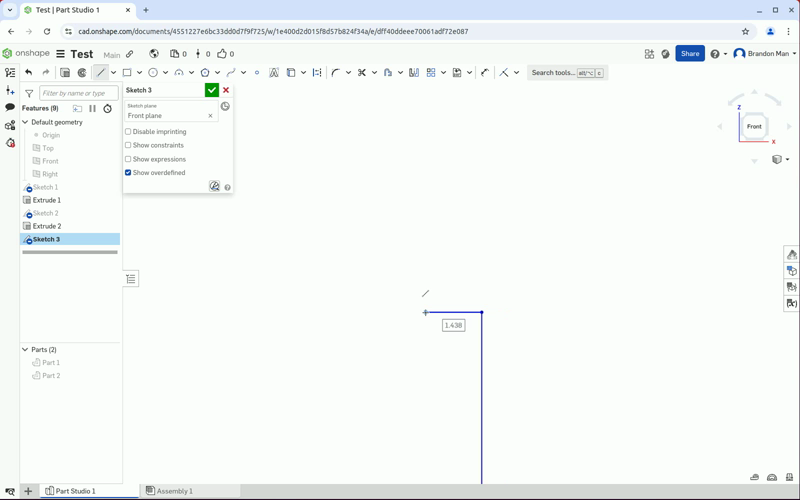
scroll(-6)
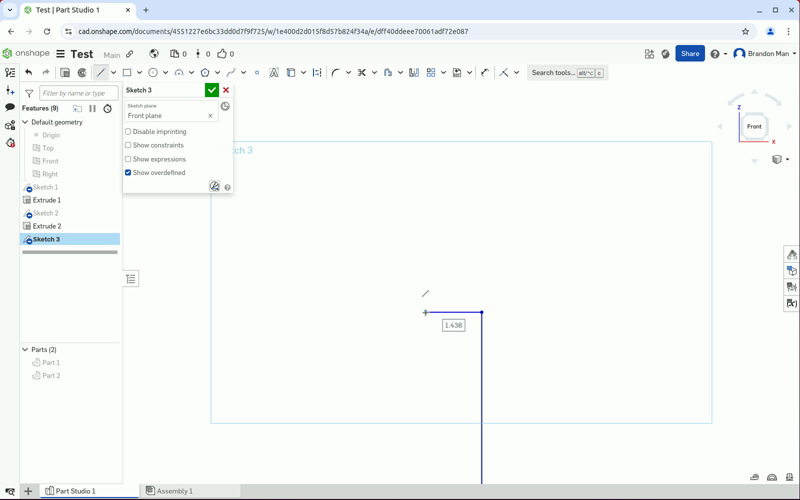
scroll(-6)
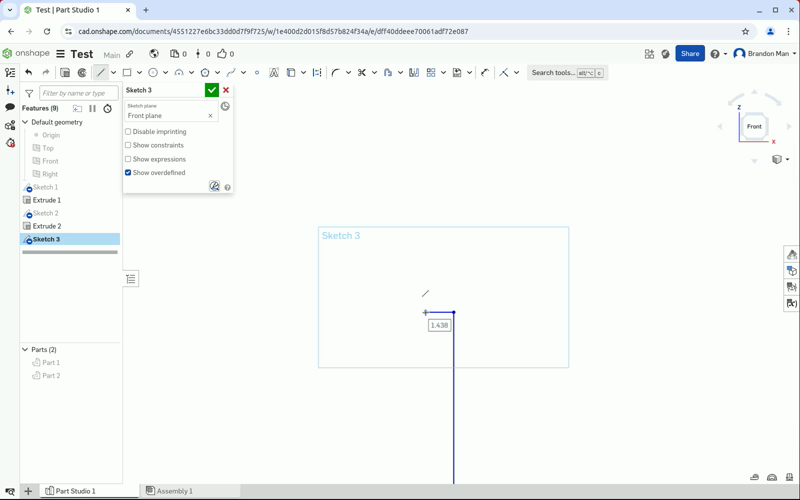
scroll(-6)
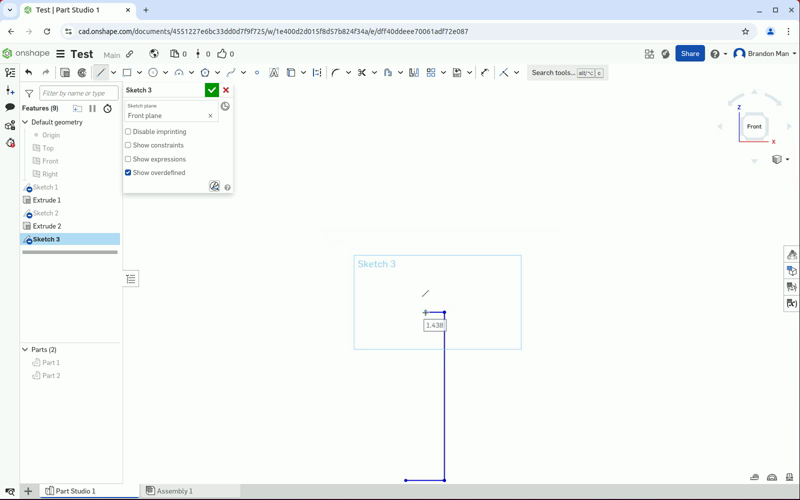
scroll(-6)
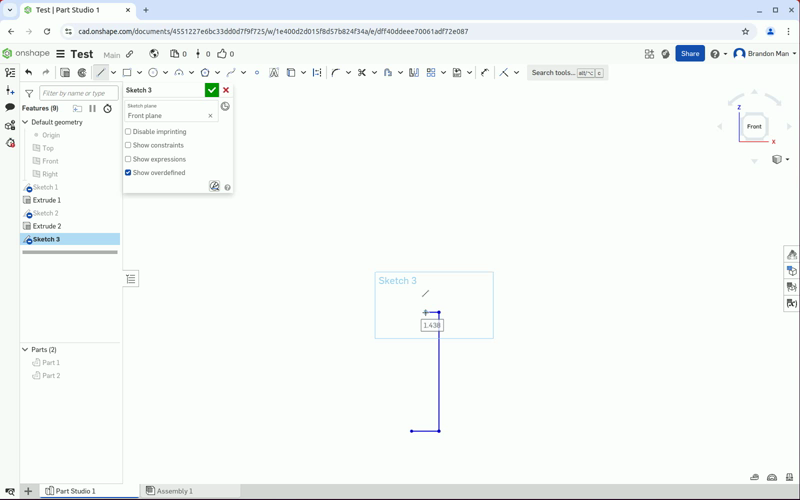
scroll(-6)
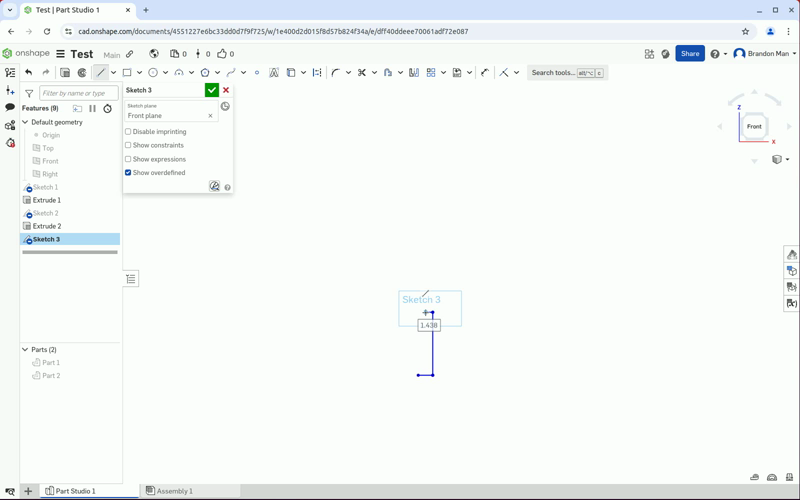
key_up(shift)
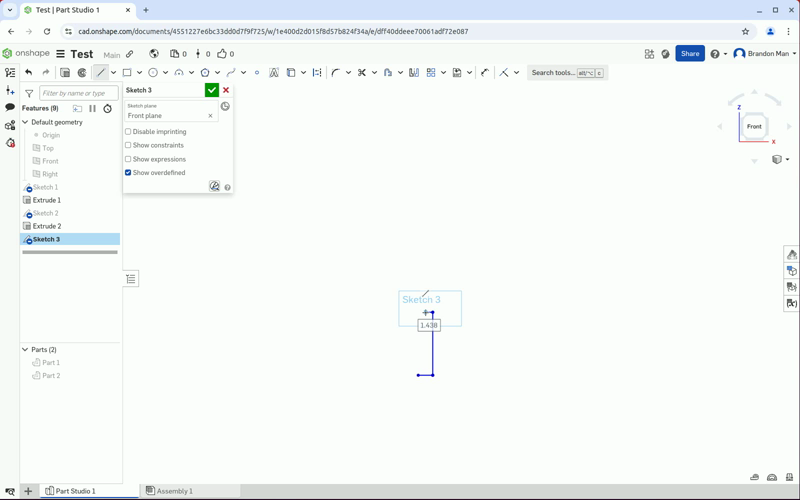
key_down(shift)
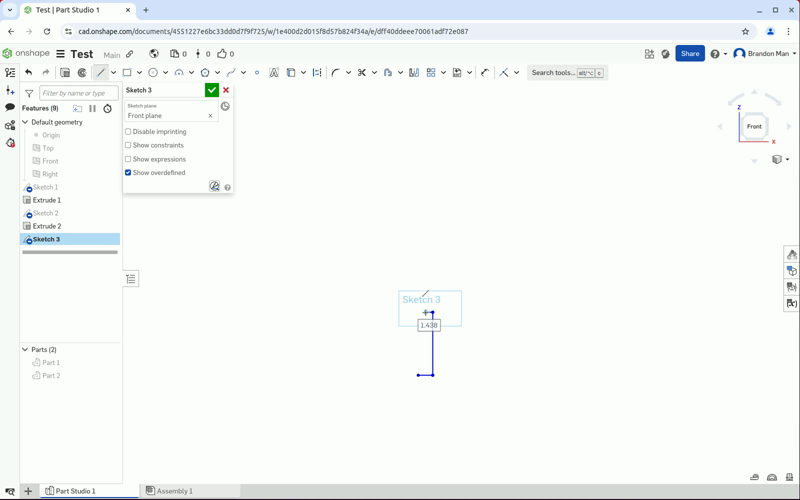
mouse_move(455, 312)
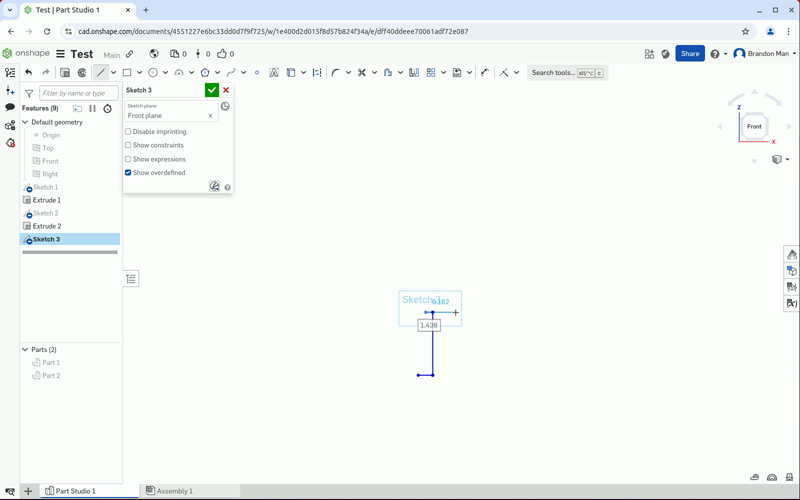
mouse_move(425, 297)
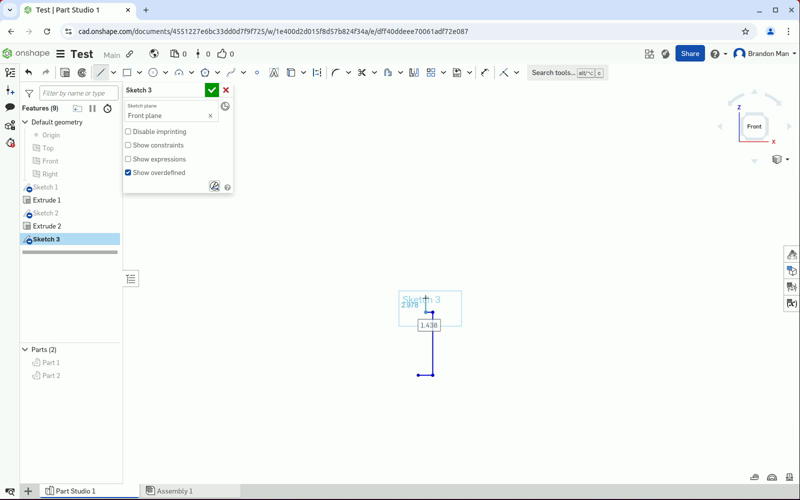
click(425, 297)
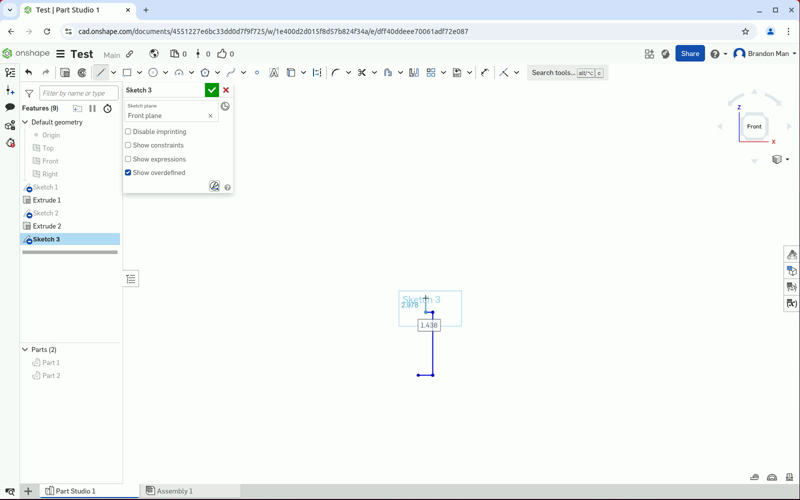
key_up(shift)
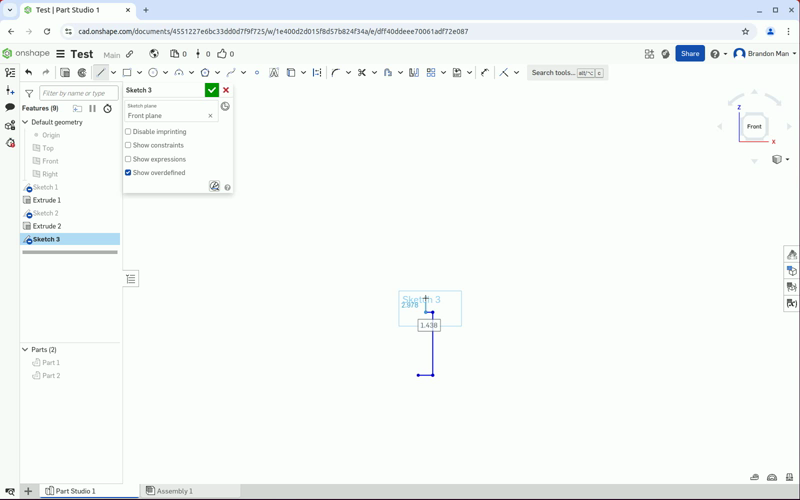
key_down(shift)
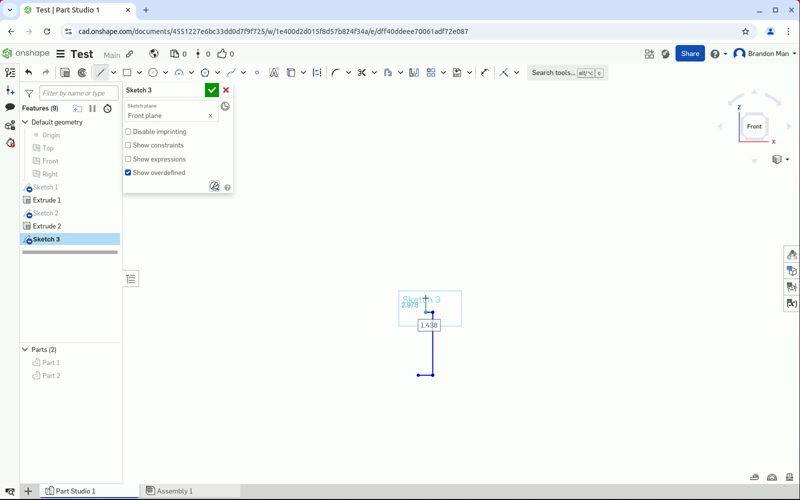
mouse_move(455, 297)
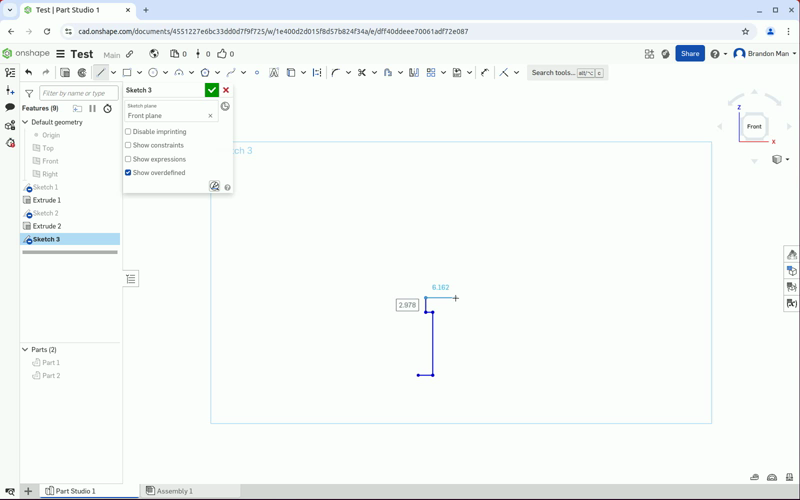
mouse_move(432, 297)
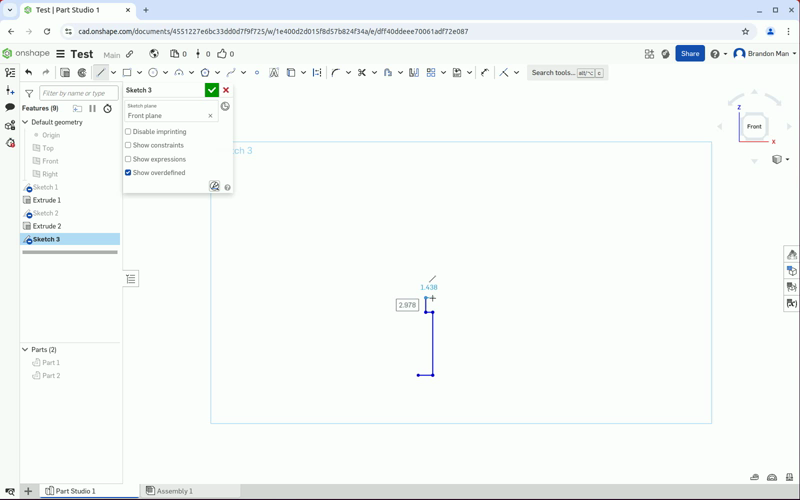
scroll(6)
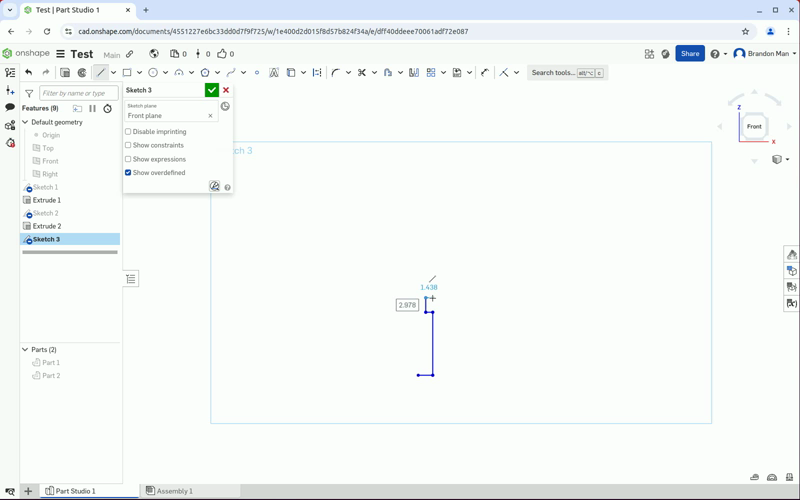
scroll(6)
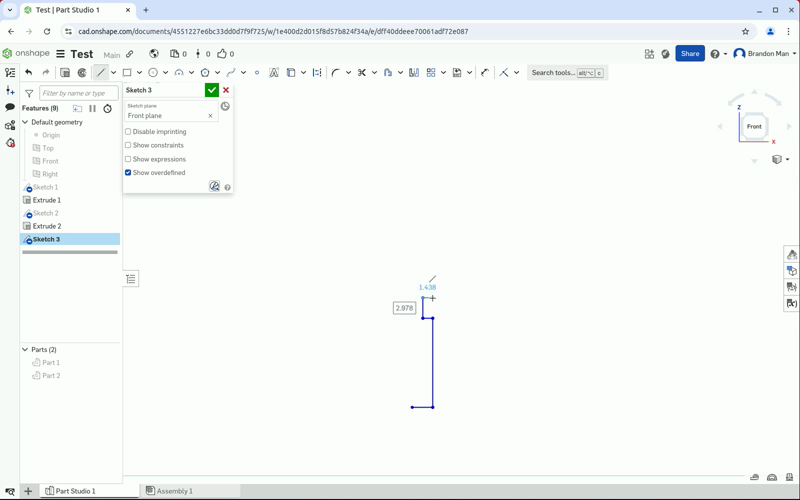
scroll(6)
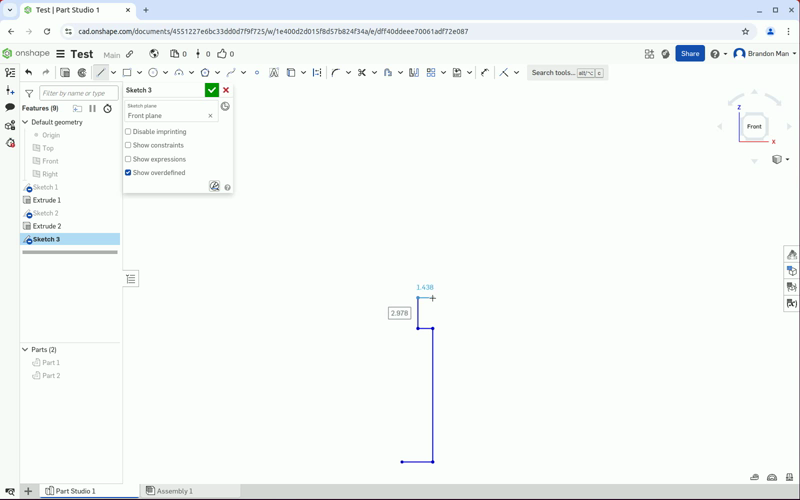
scroll(6)
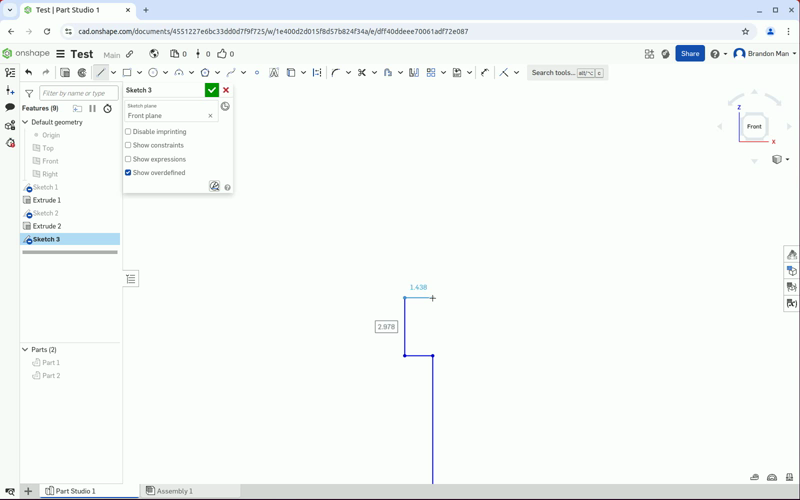
scroll(6)
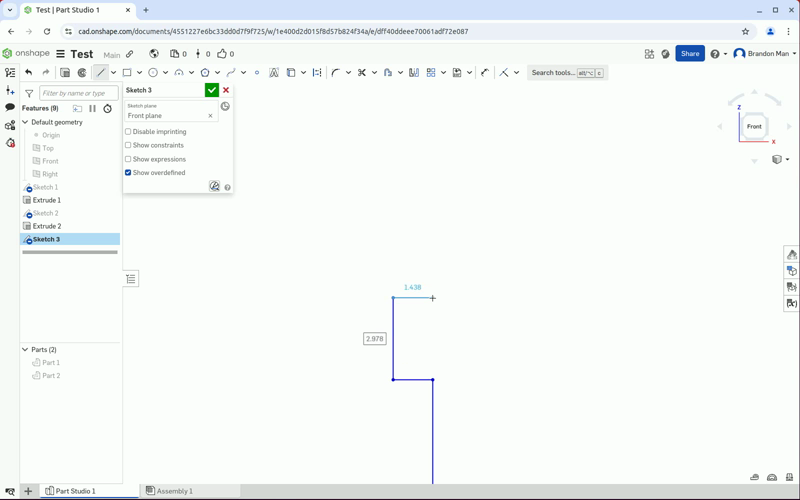
scroll(6)
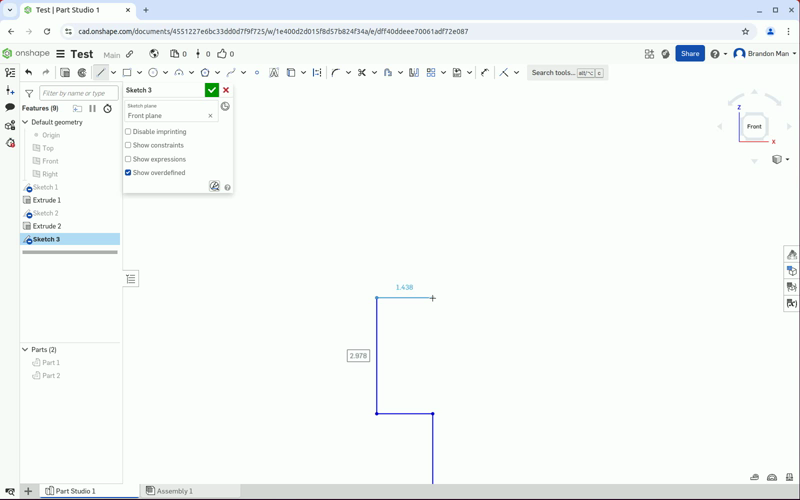
scroll(6)
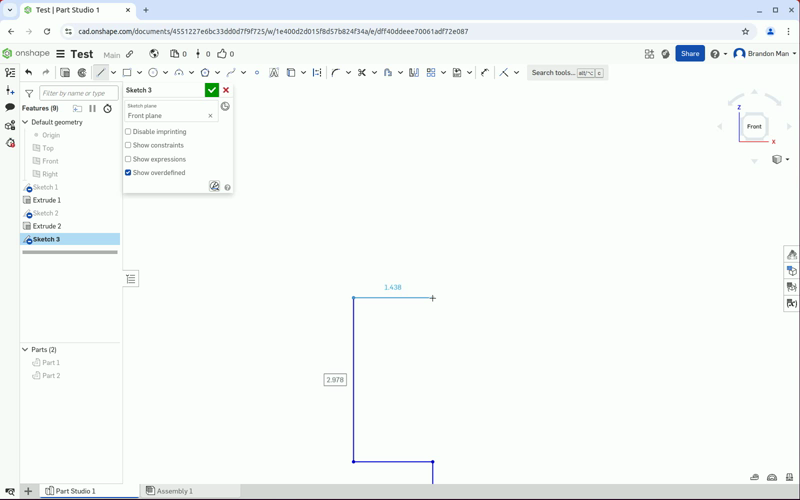
click(432, 297)
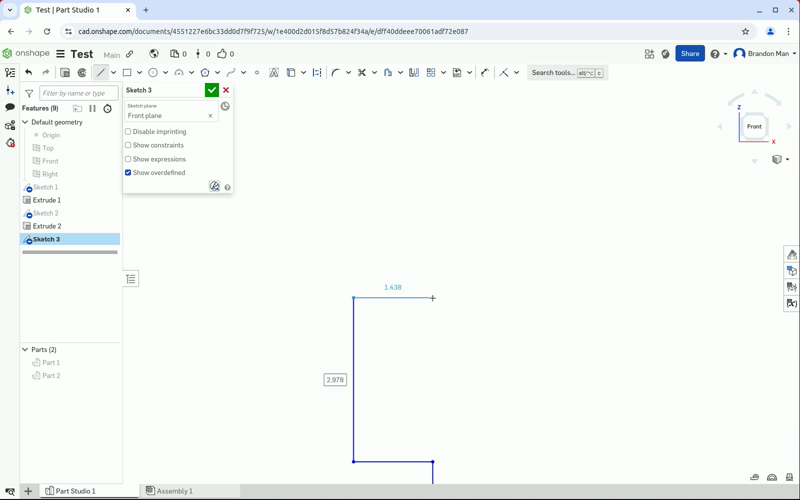
scroll(-6)
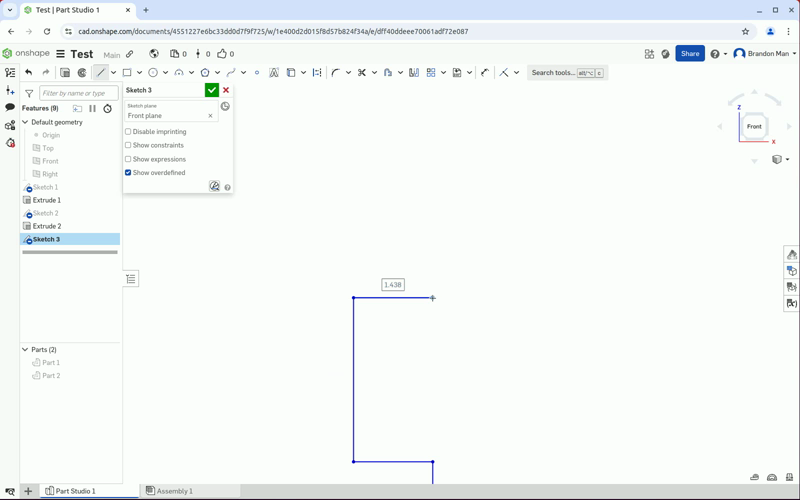
scroll(-6)
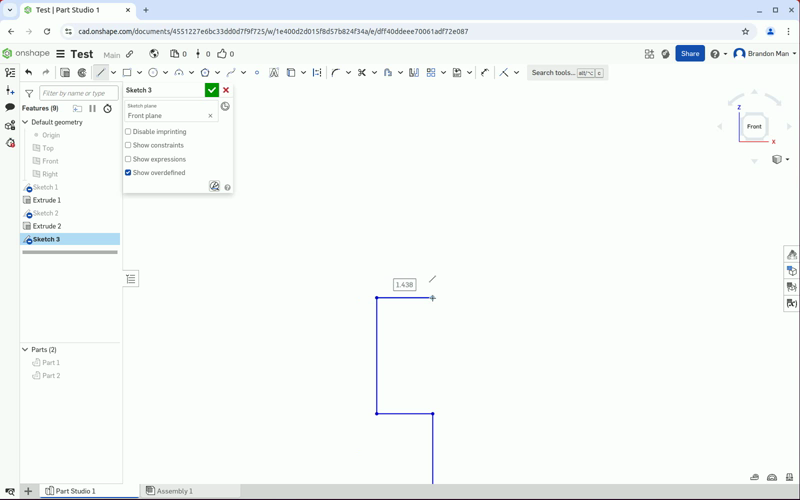
scroll(-6)
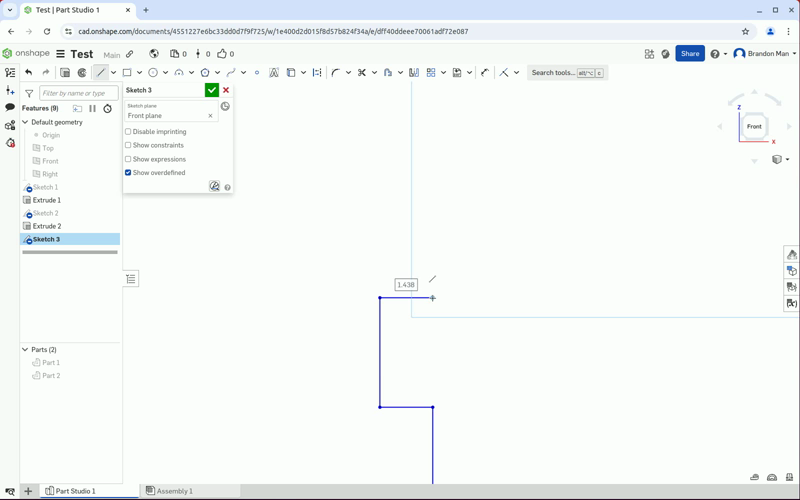
scroll(-6)
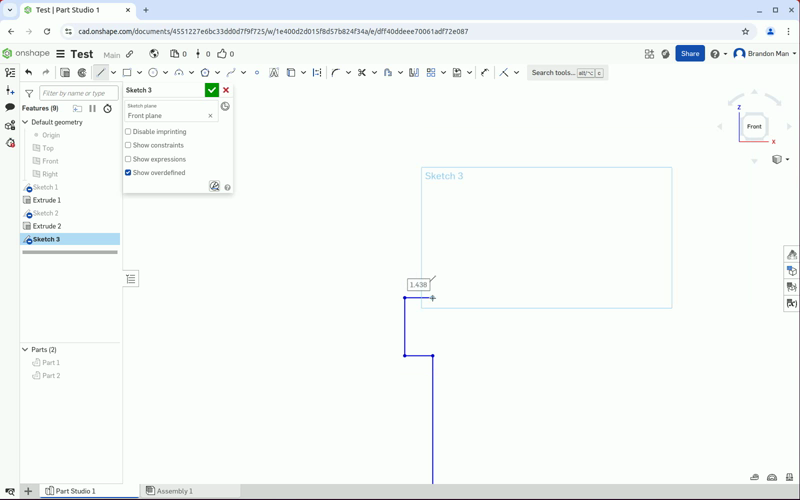
scroll(-6)
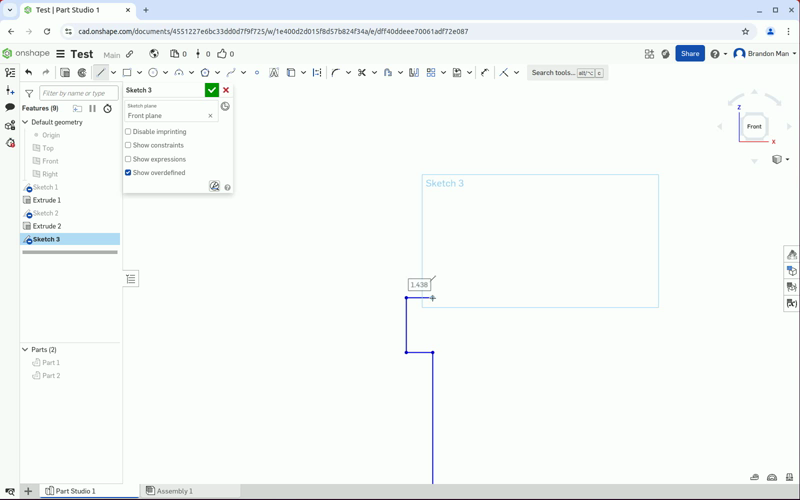
scroll(-6)
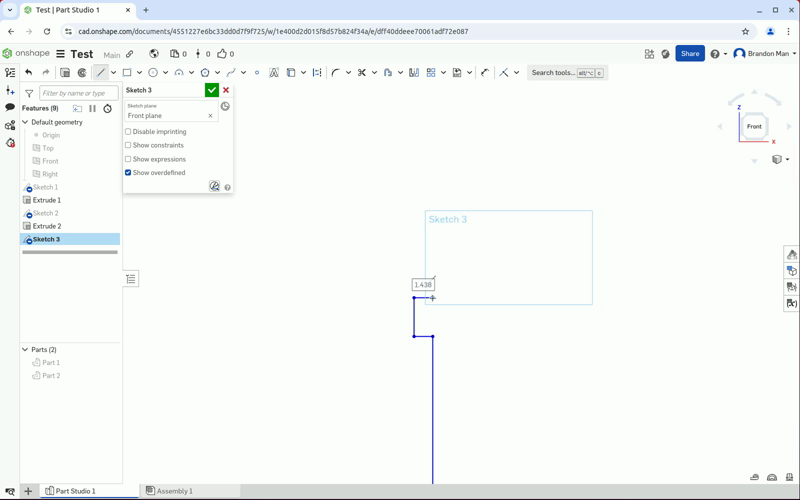
scroll(-6)
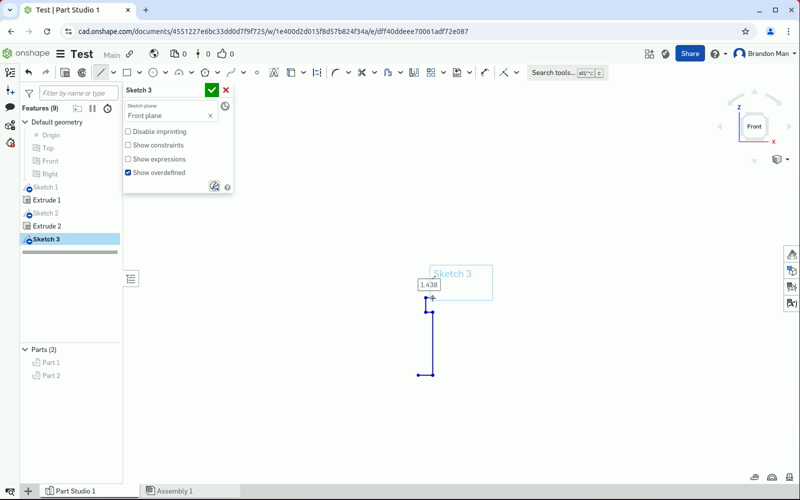
key_up(shift)
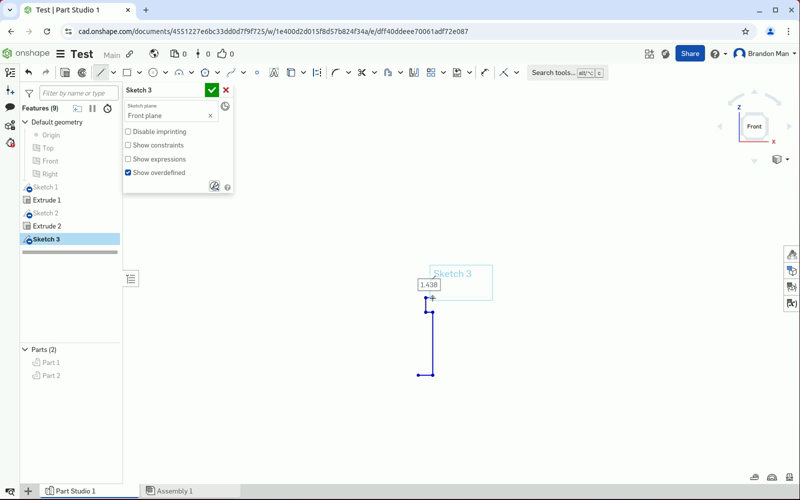
key_down(shift)
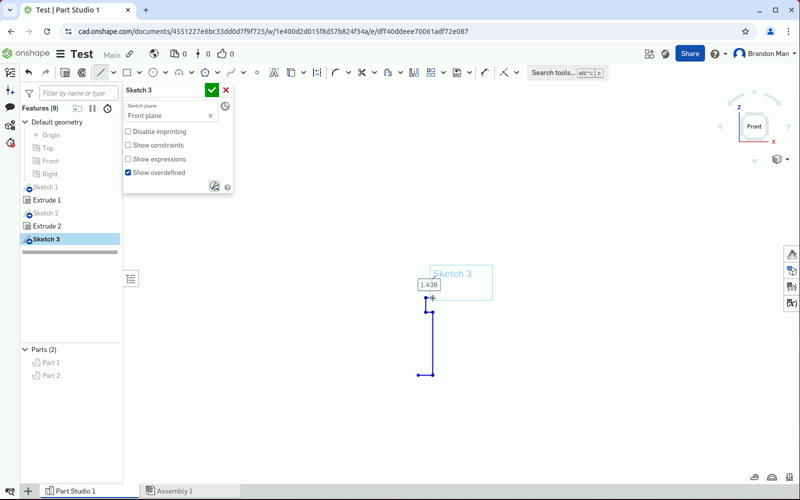
mouse_move(462, 297)
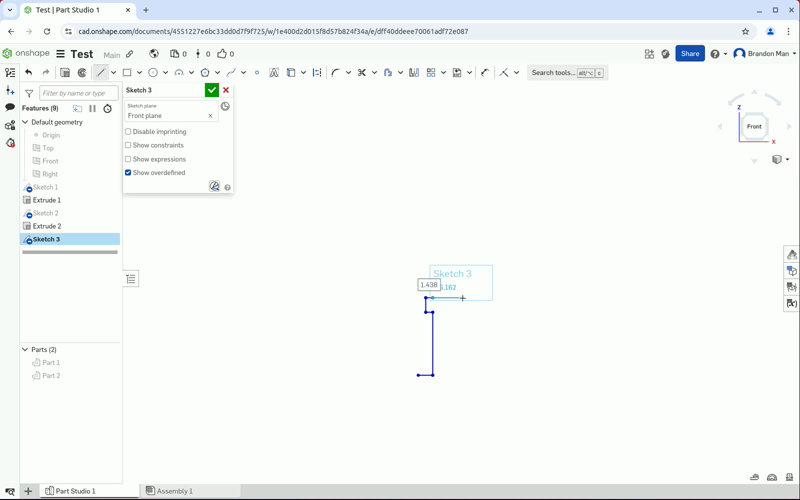
mouse_move(432, 278)
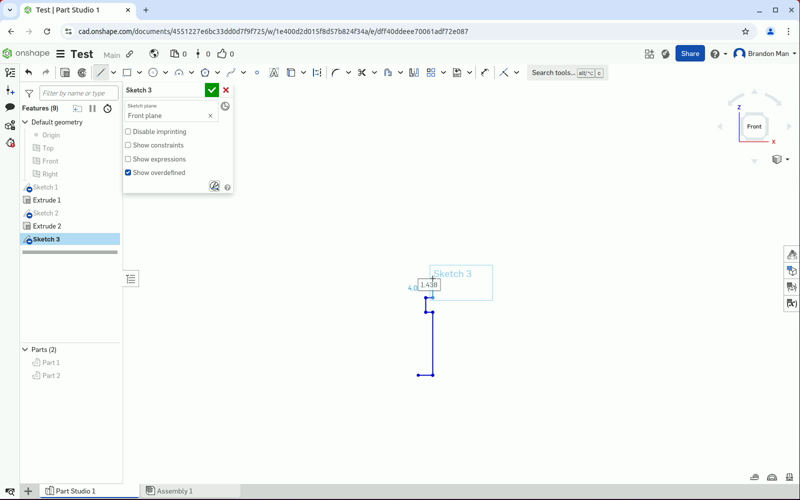
click(432, 278)
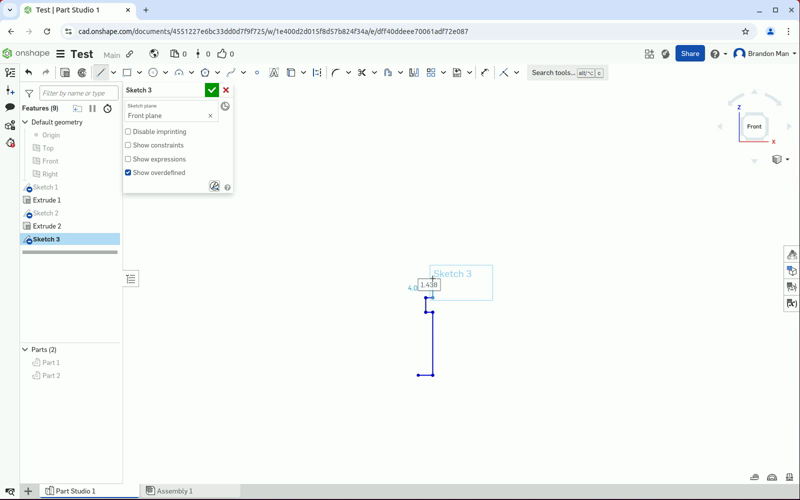
key_up(shift)
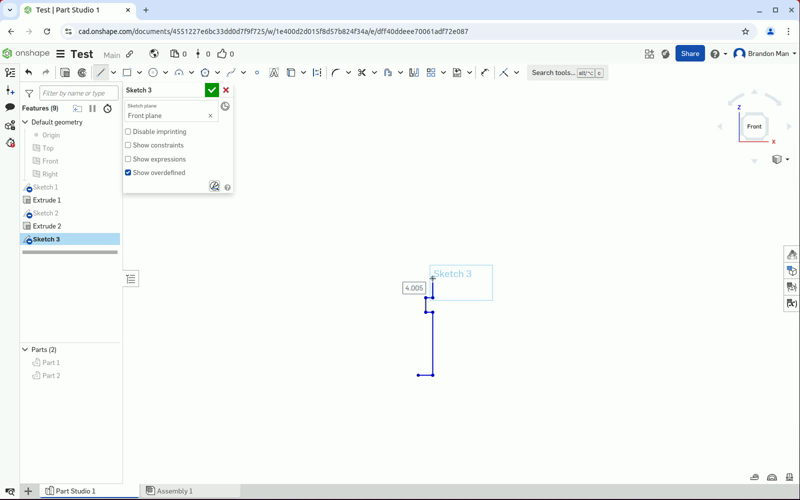
key_down(shift)
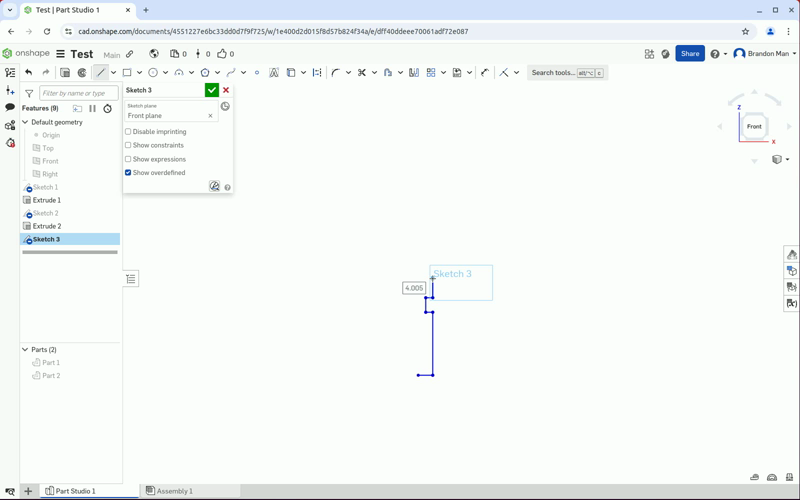
mouse_move(462, 278)
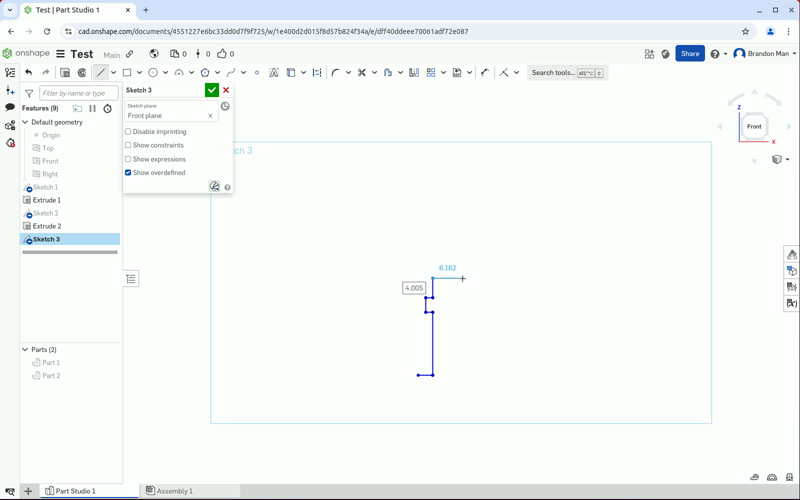
mouse_move(418, 278)
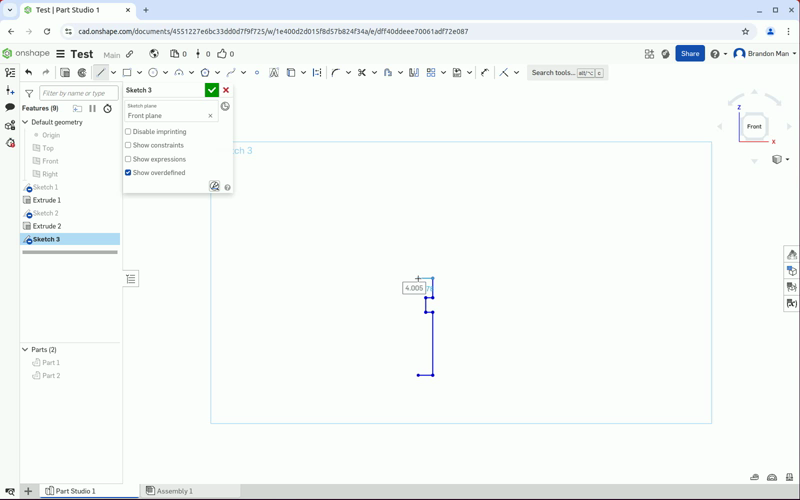
click(418, 278)
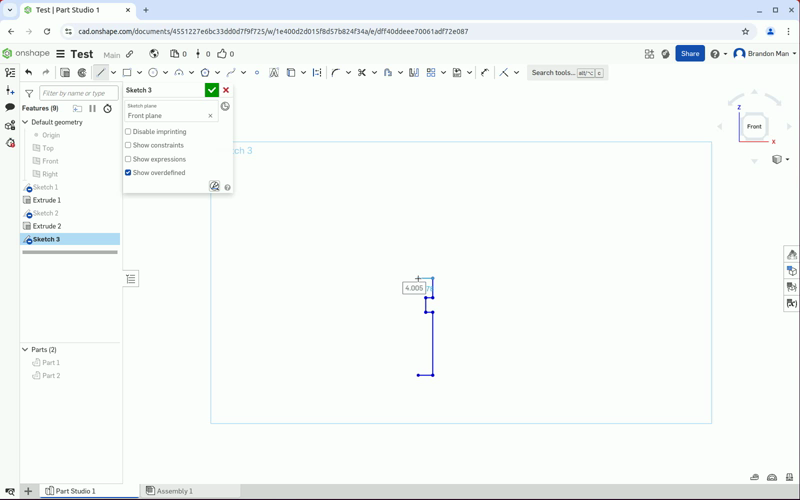
key_up(shift)
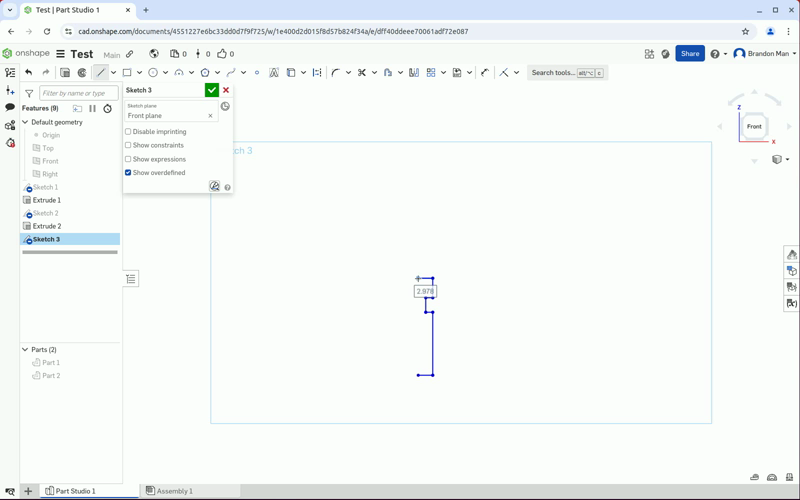
key_down(shift)
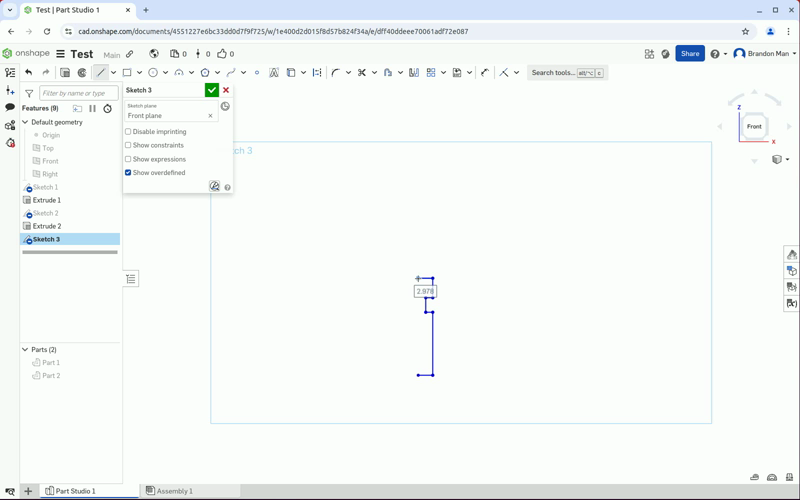
mouse_move(418, 375)
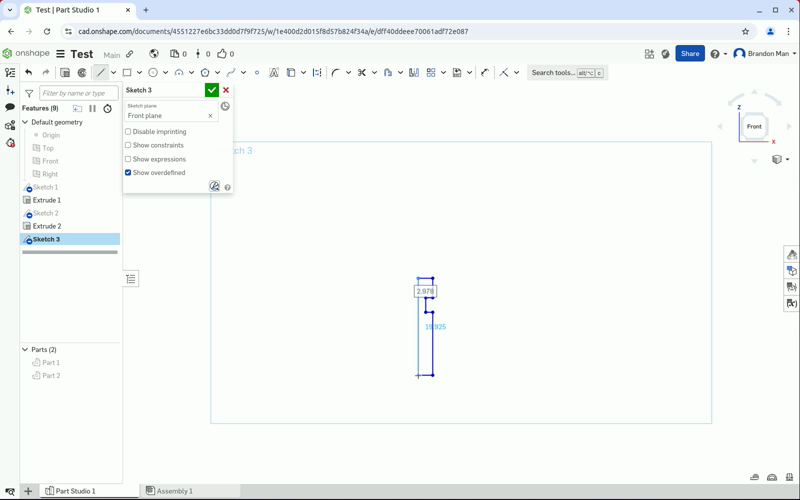
key_up(shift)
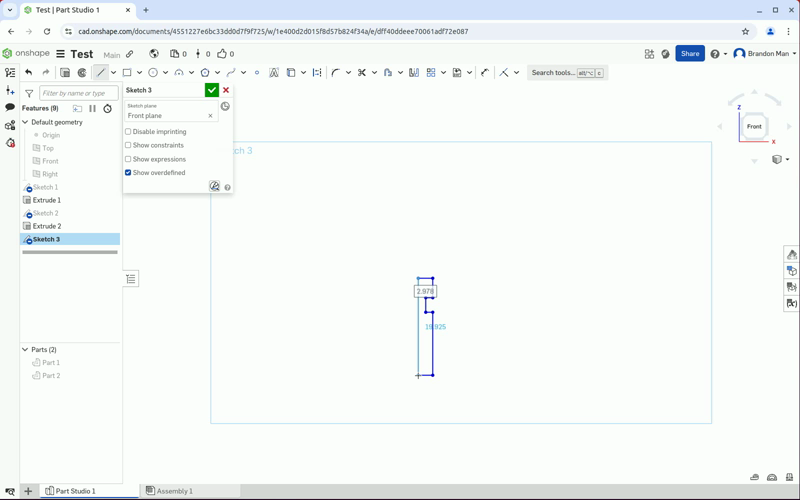
click(418, 375)
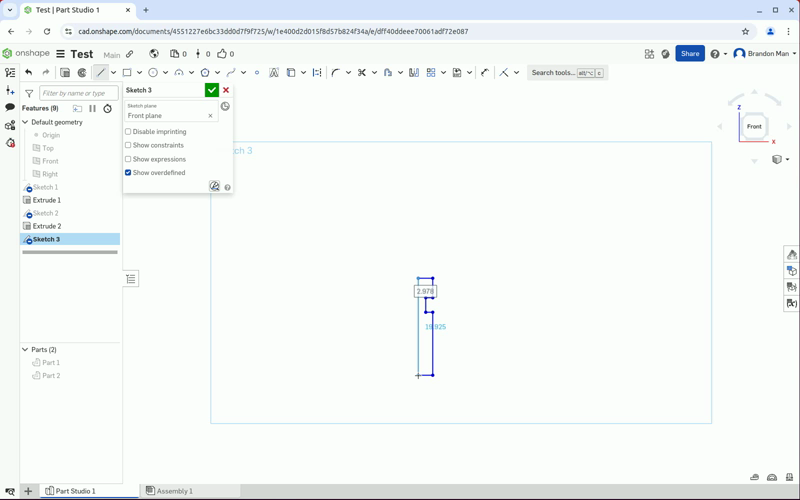
key(esc)
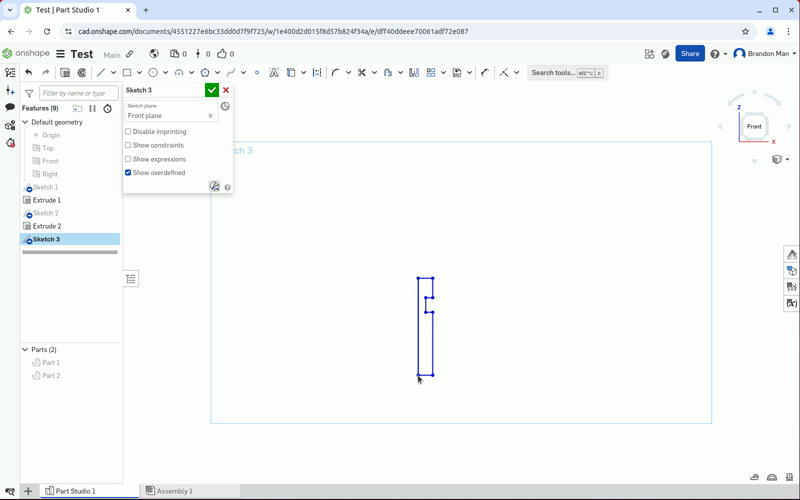
mouse_move(423, 350)
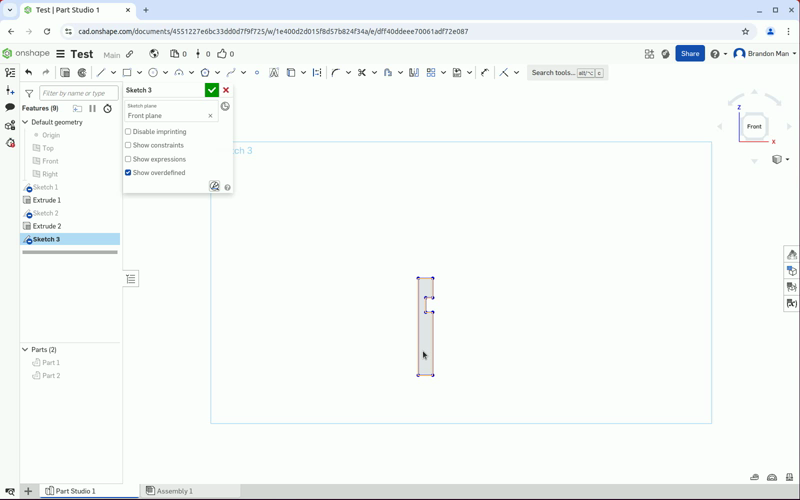
scroll(6)
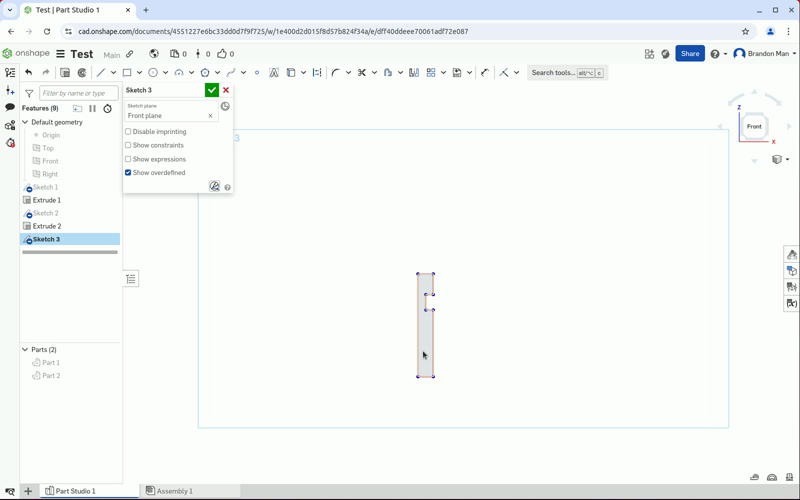
scroll(6)
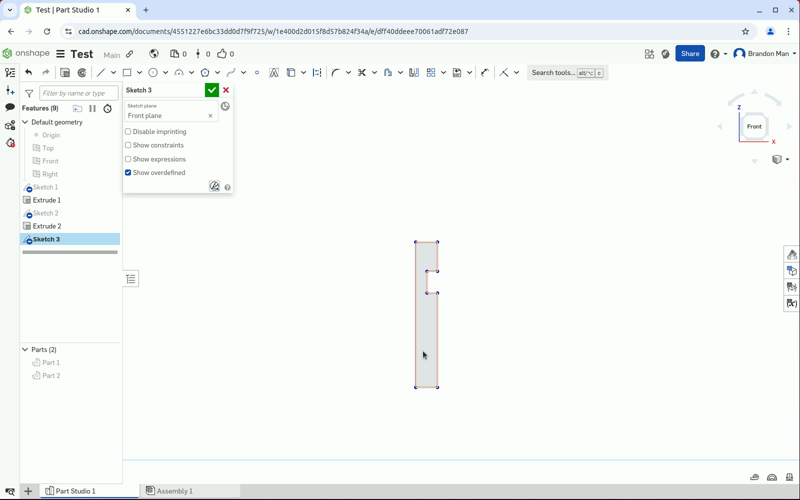
scroll(6)
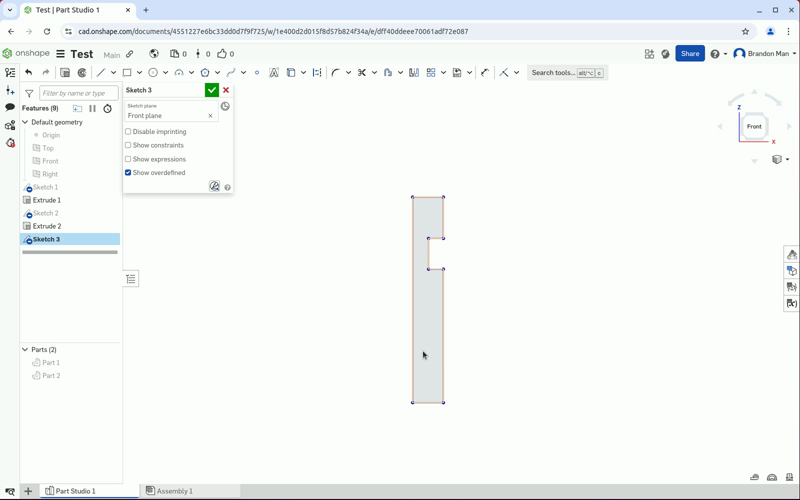
scroll(6)
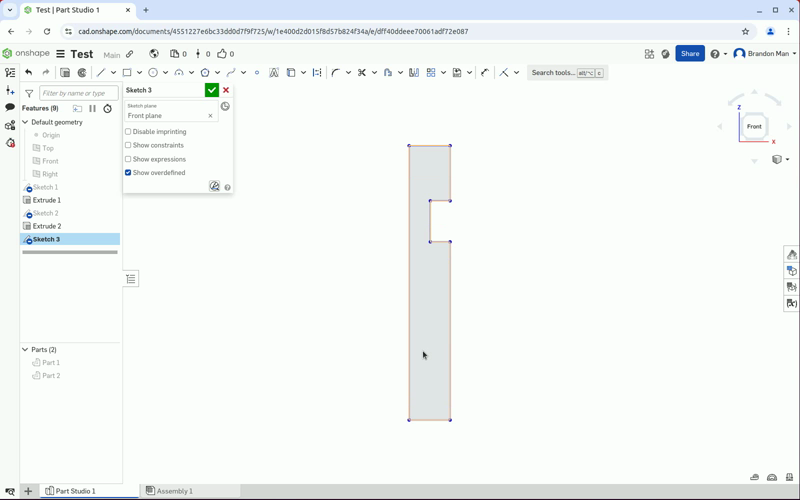
scroll(6)
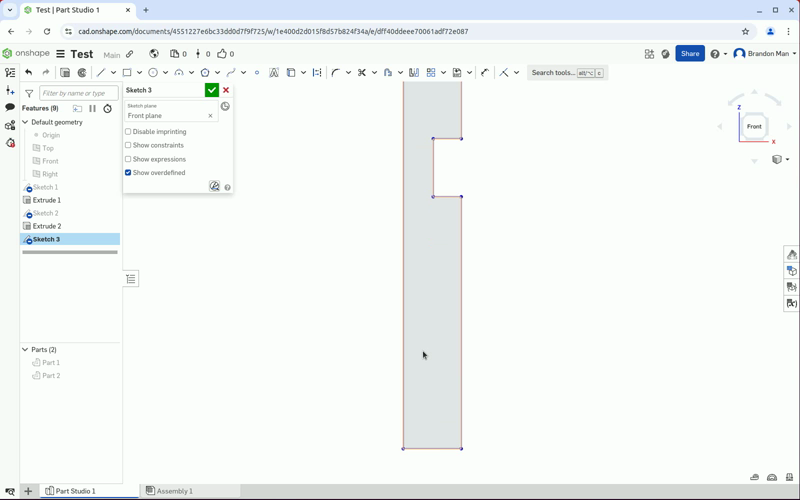
scroll(6)
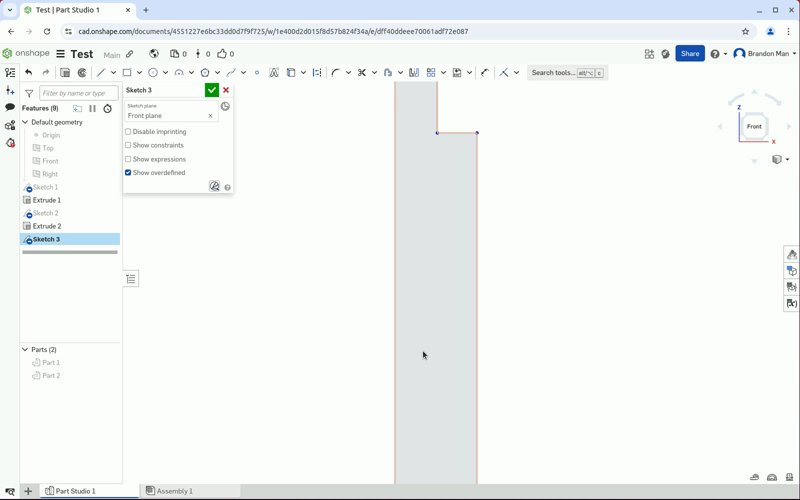
scroll(6)
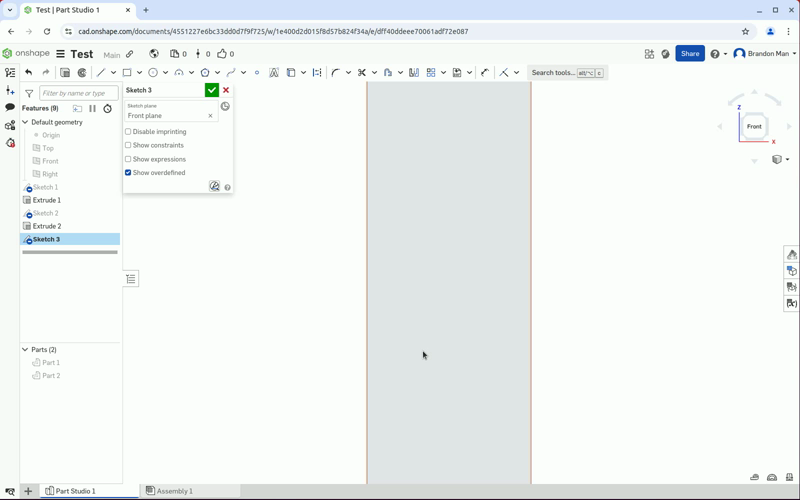
click(423, 350)
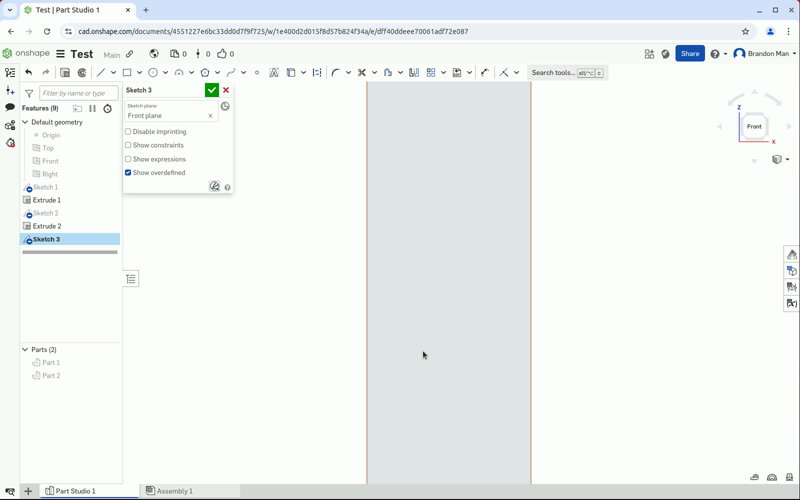
scroll(-6)
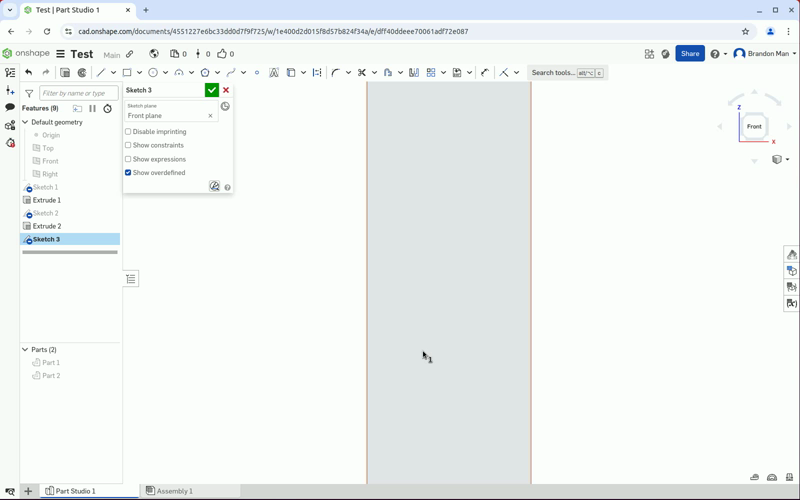
scroll(-6)
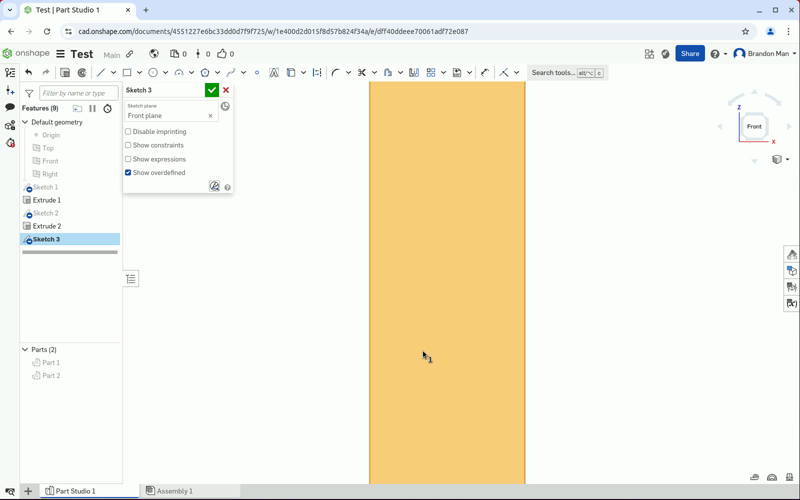
scroll(-6)
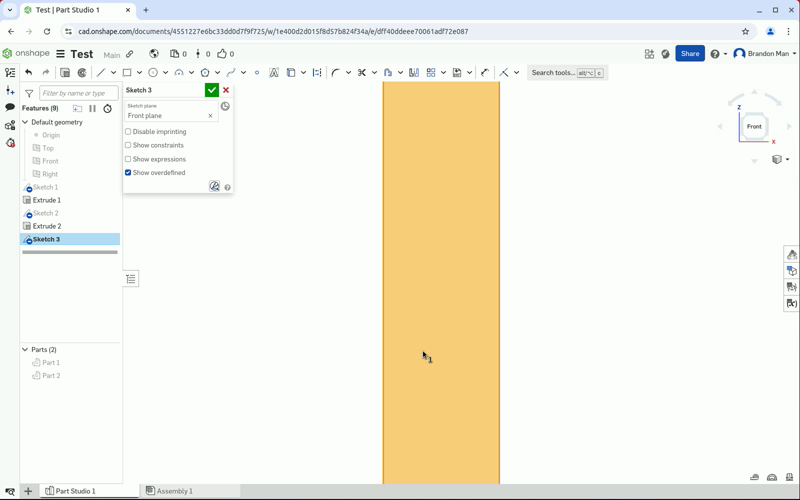
scroll(-6)
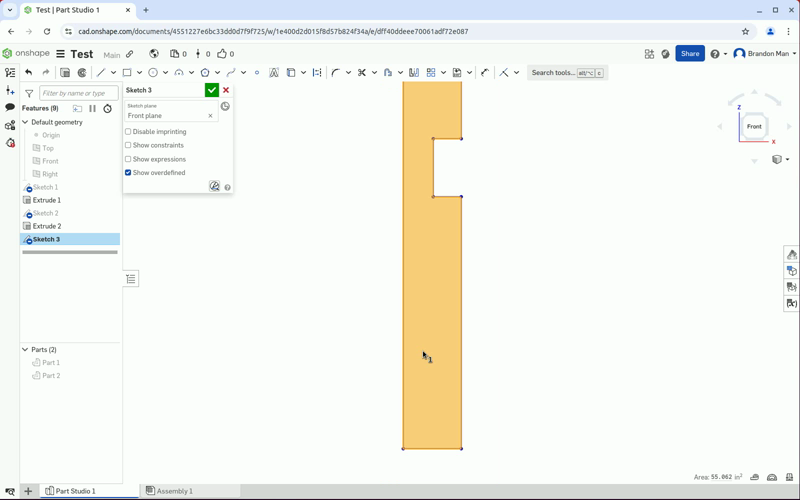
scroll(-6)
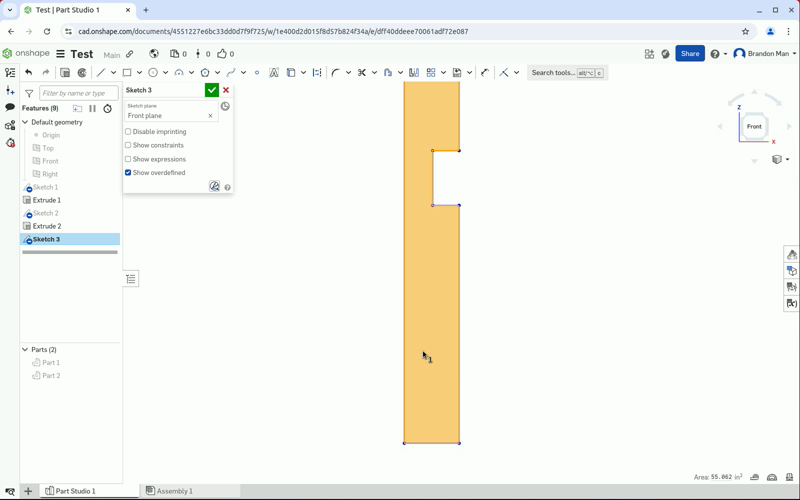
scroll(-6)
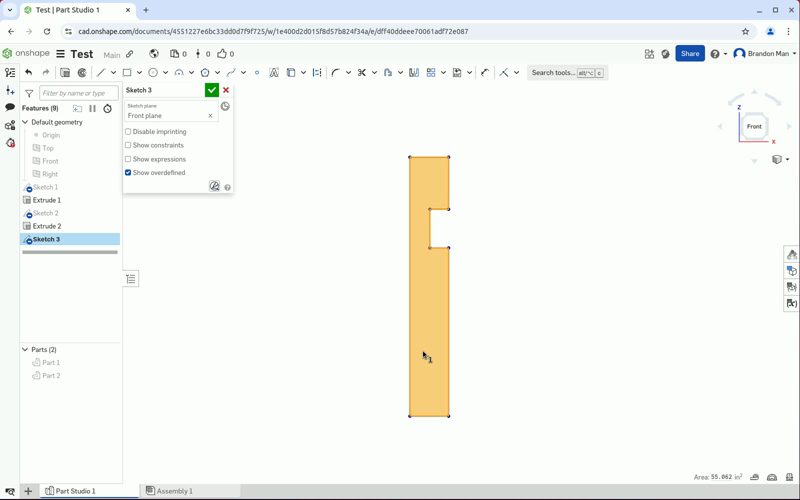
scroll(-6)
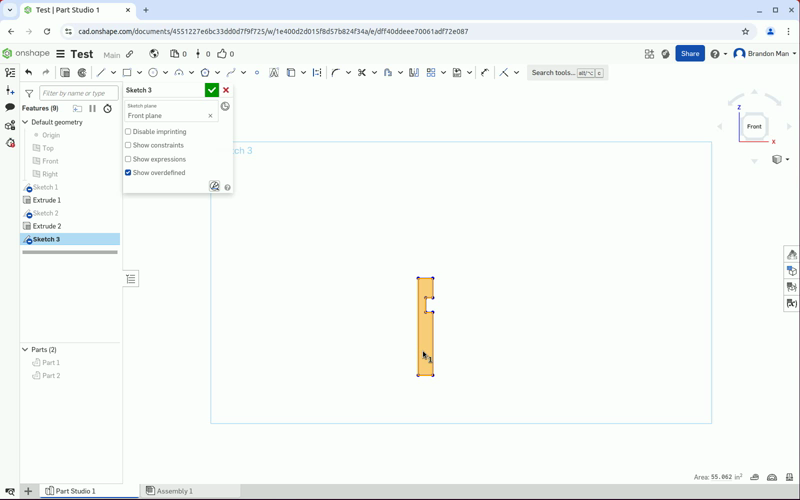
mouse_move(73, 352)
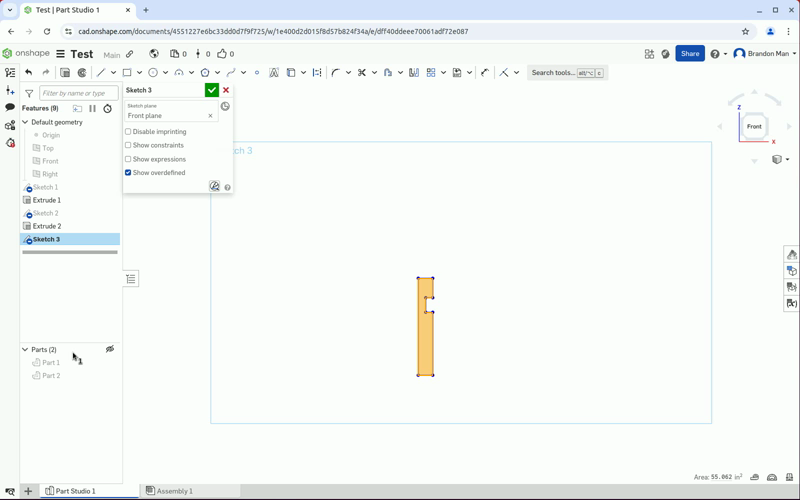
key(shift+y)
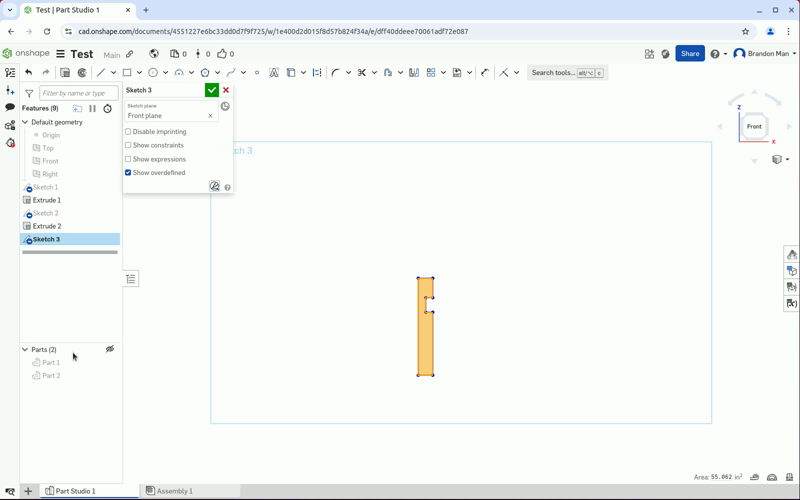
key(shift+e)
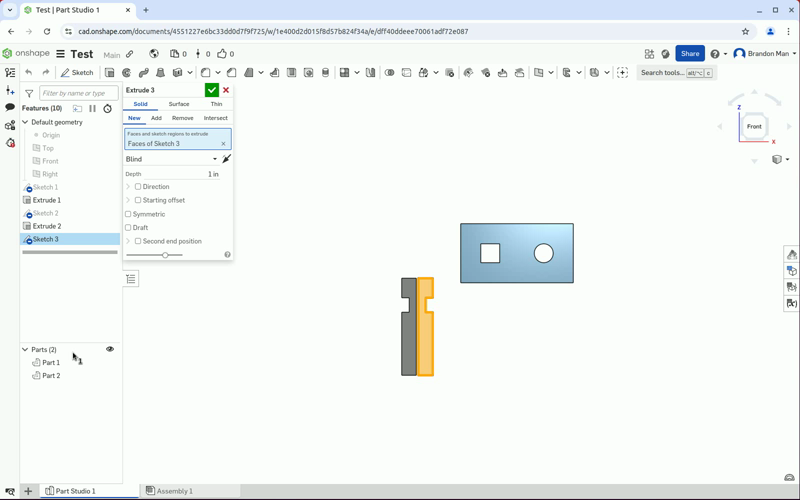
mouse_move(143, 106)
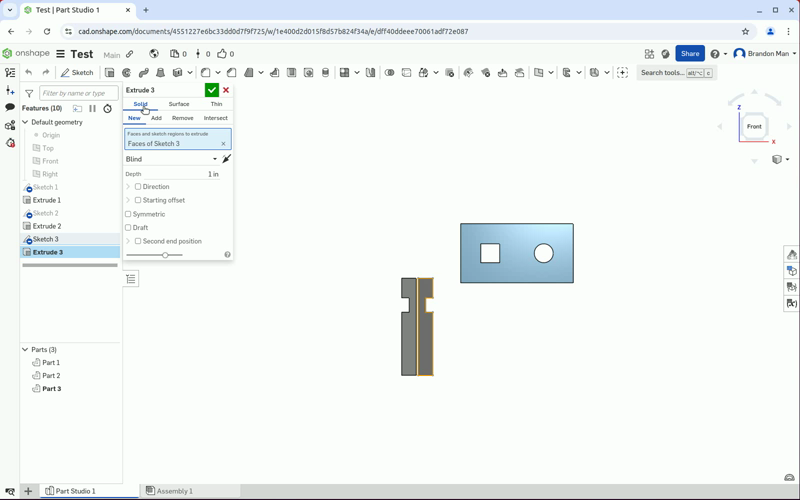
click(143, 106)
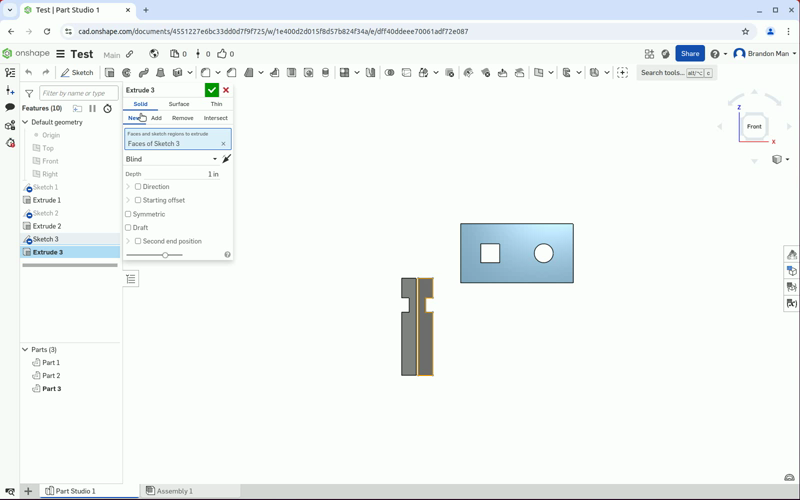
mouse_move(137, 120)
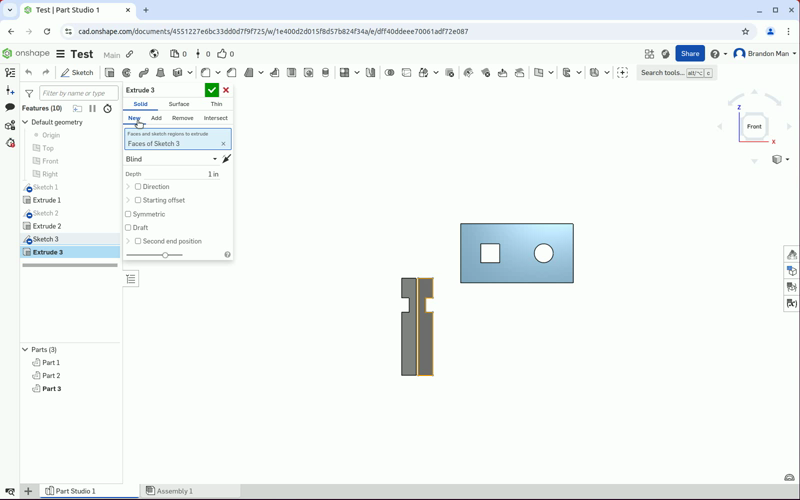
click(137, 120)
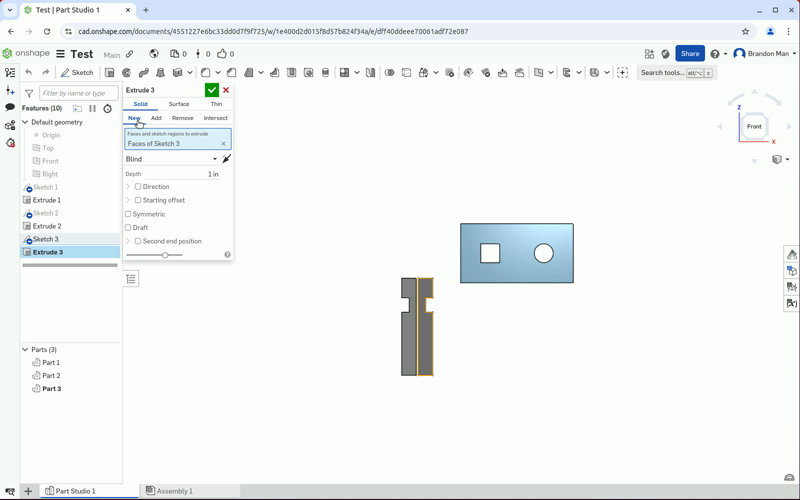
key(tab, 4)
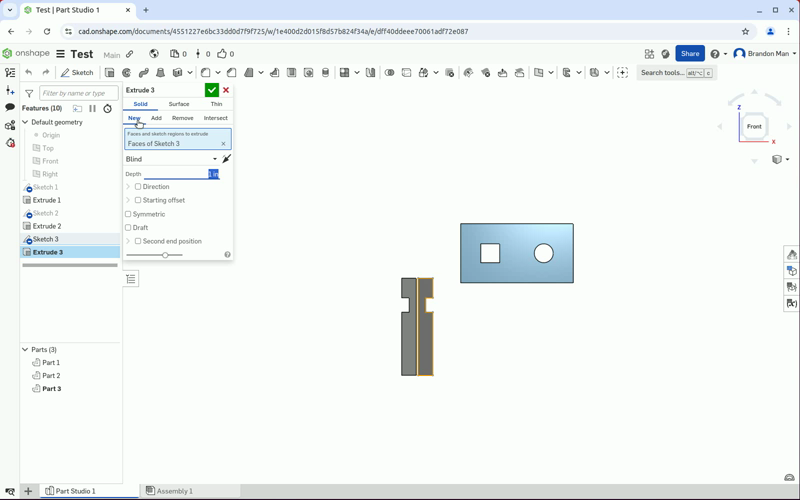
text(12.036)
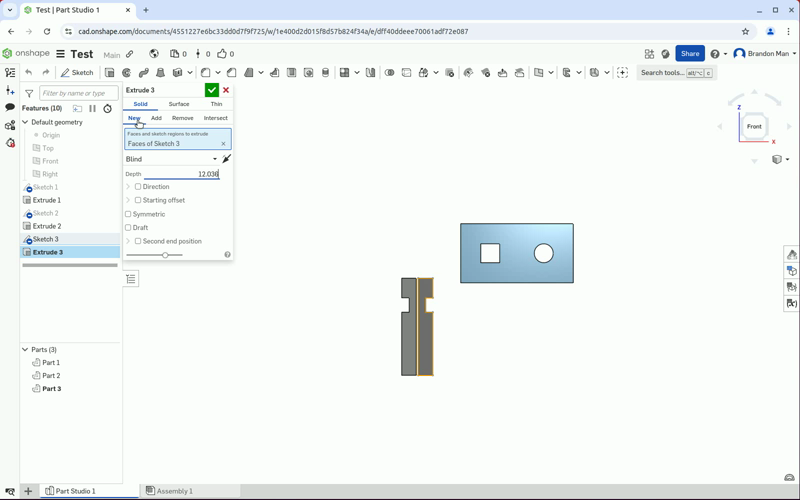
key(enter)
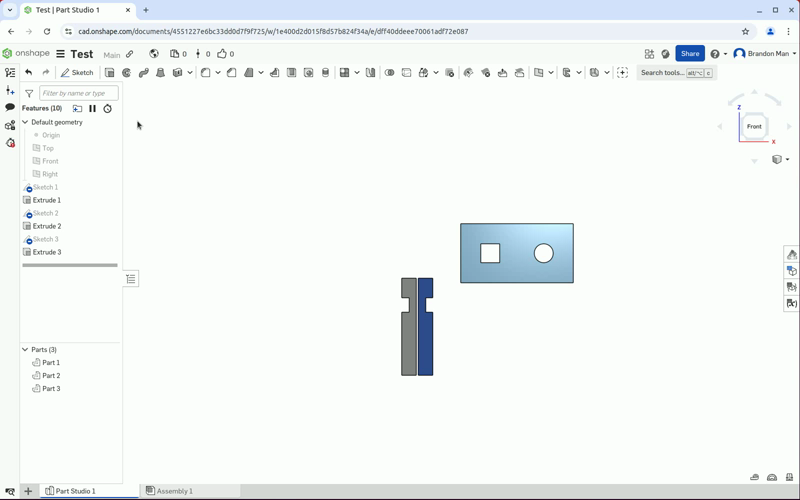
key(shift+h)
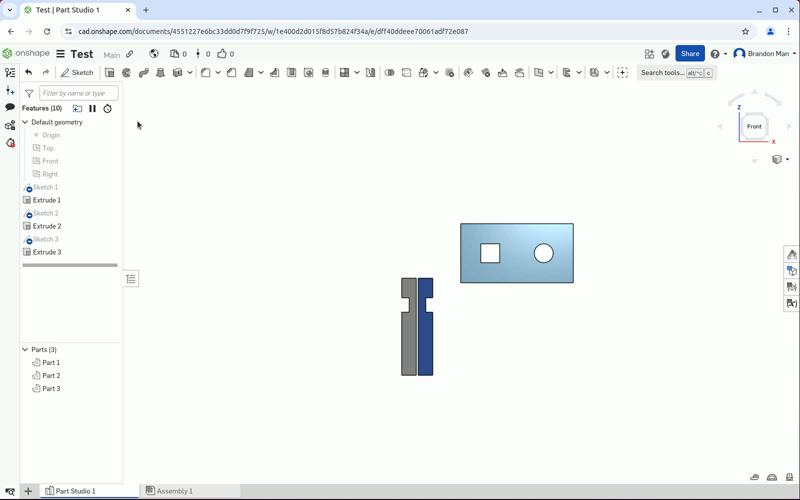
key(shift+h)
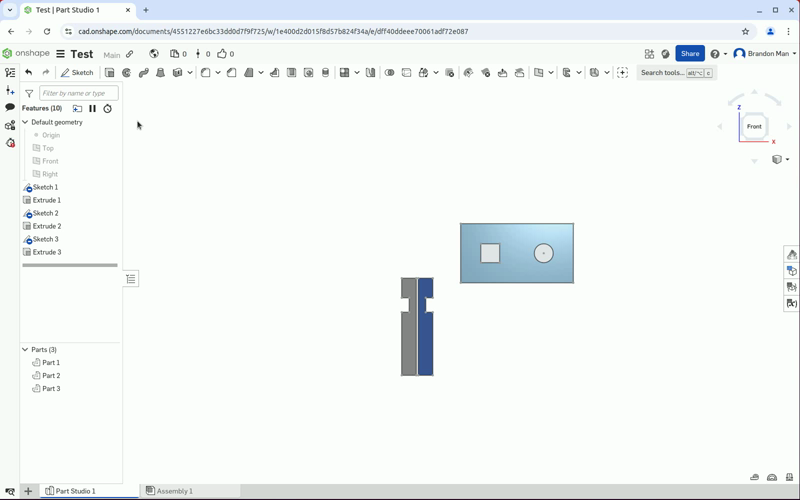
key(shift+7)
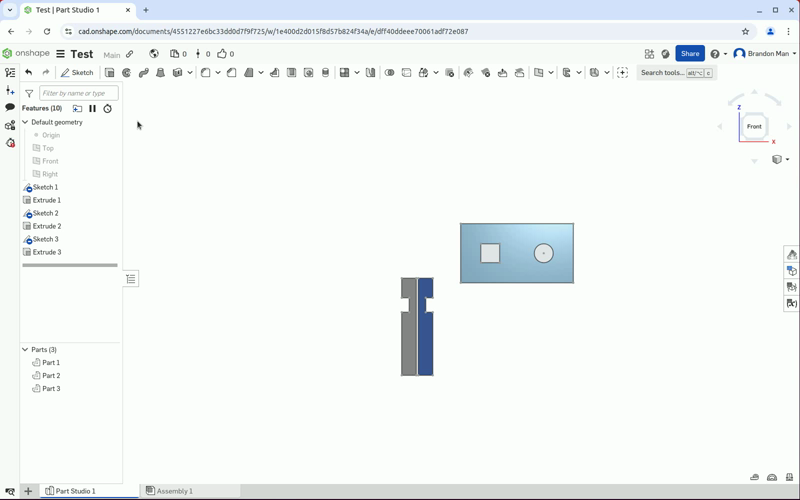
key(left, 2)
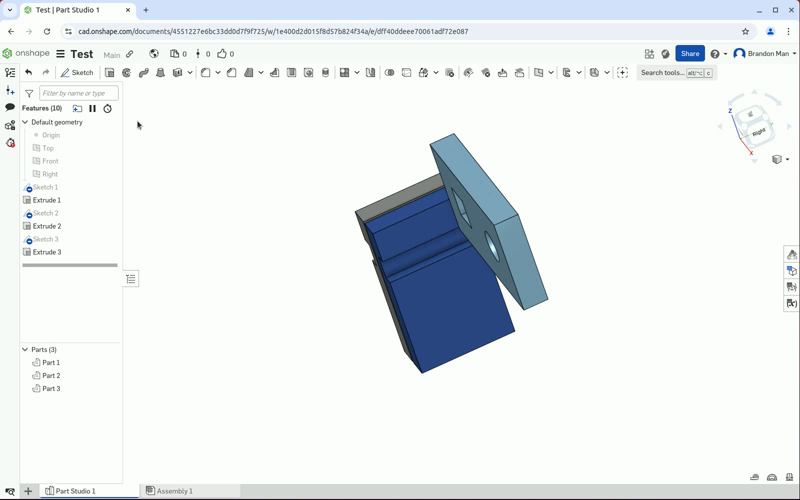
key(down, 2)
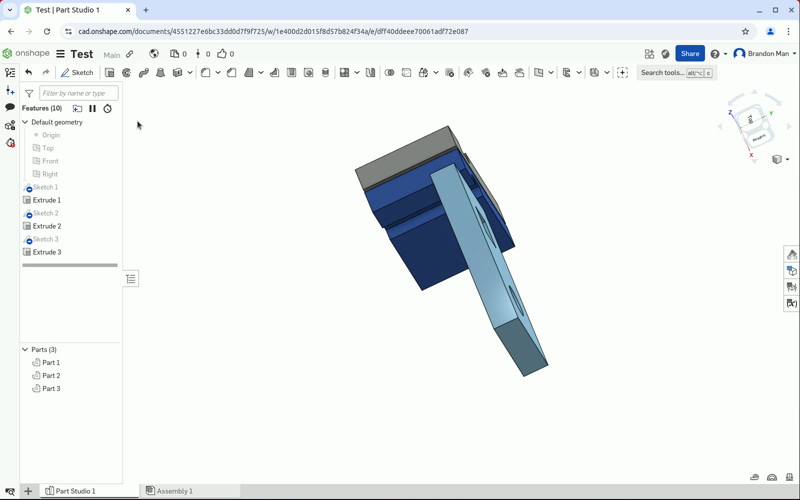
key(up, 2)
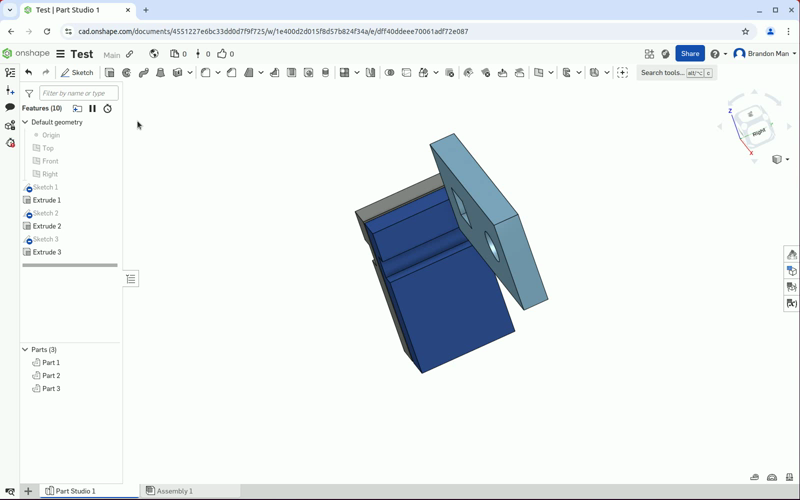
key(right, 2)
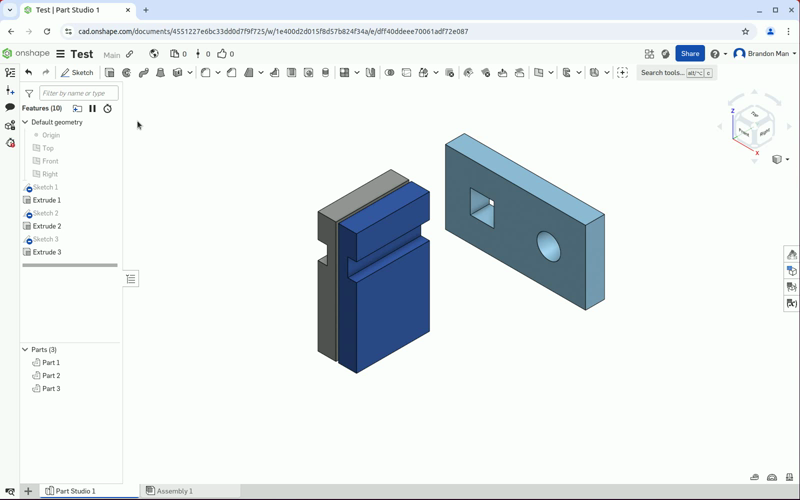
mouse_move(73, 189)
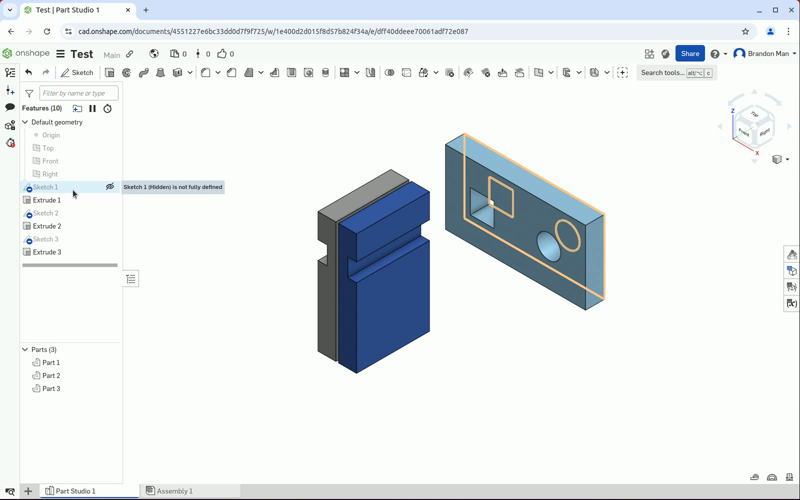
click(73, 189)